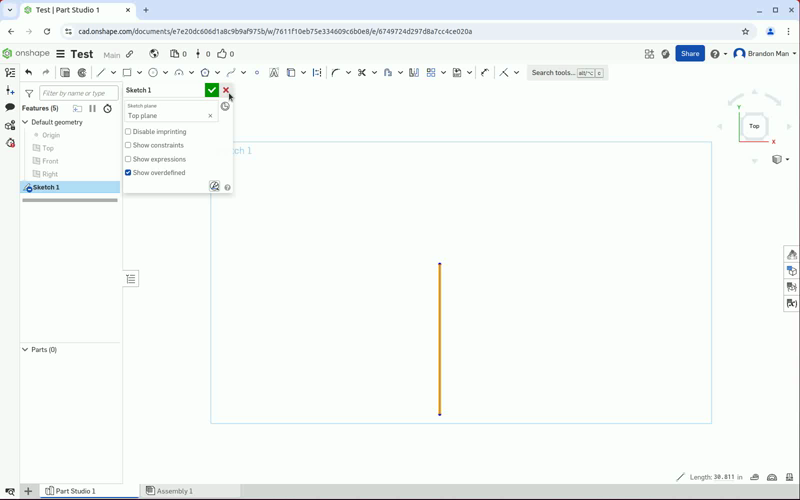
key(shift+h)
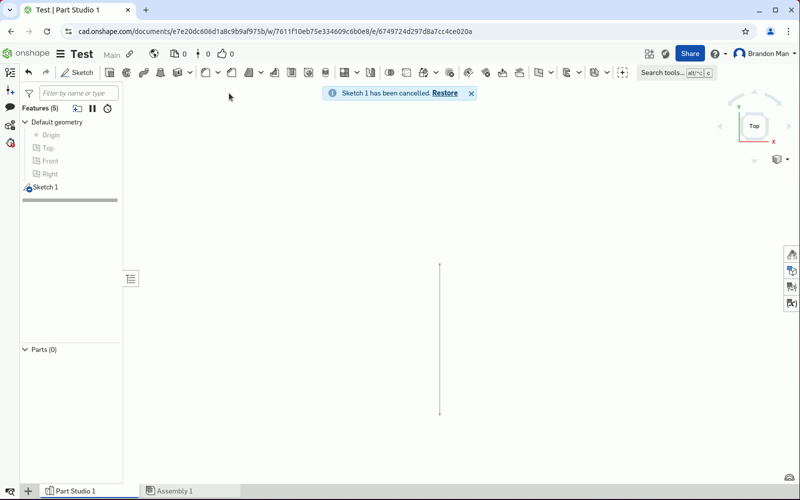
mouse_move(73, 352)
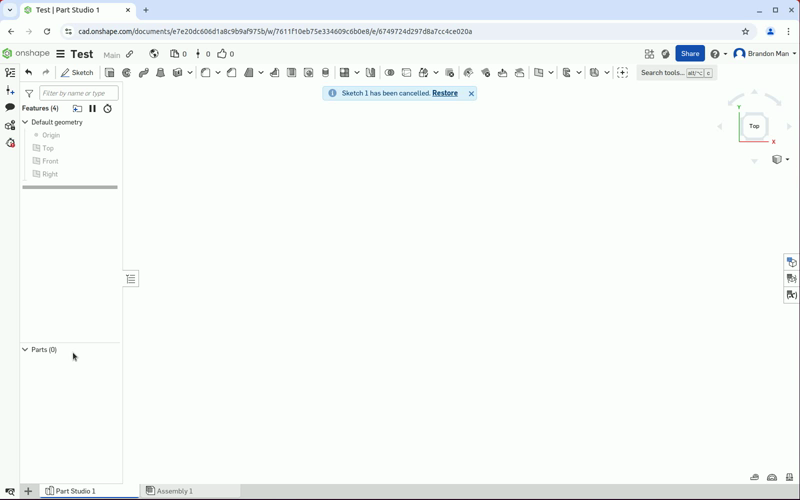
key(y)
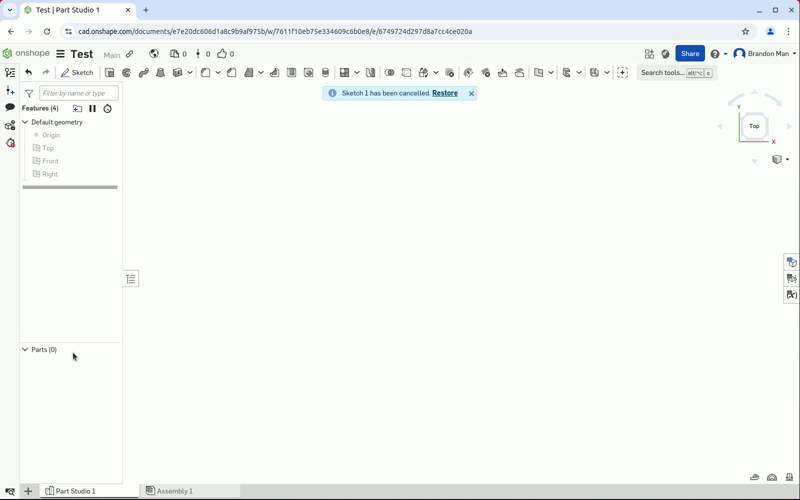
key(shift+p)
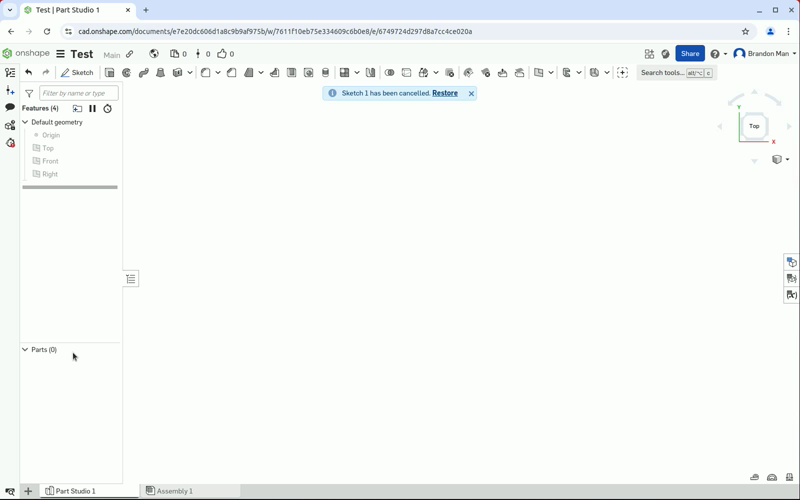
key(space)
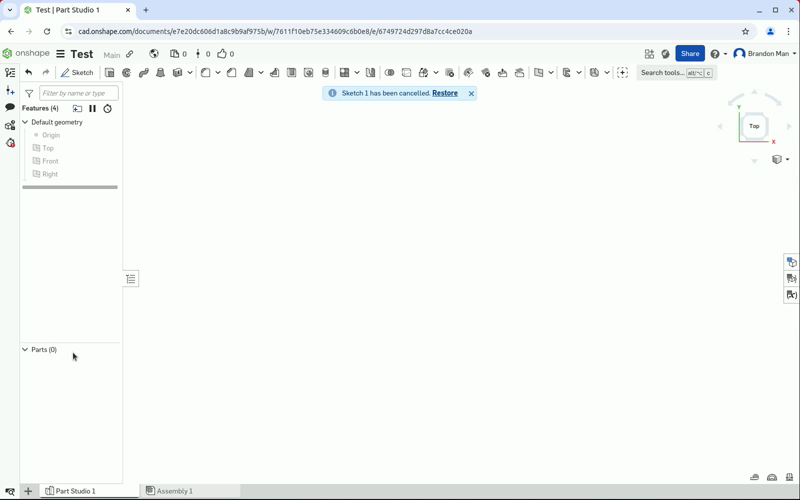
key_down(shift)
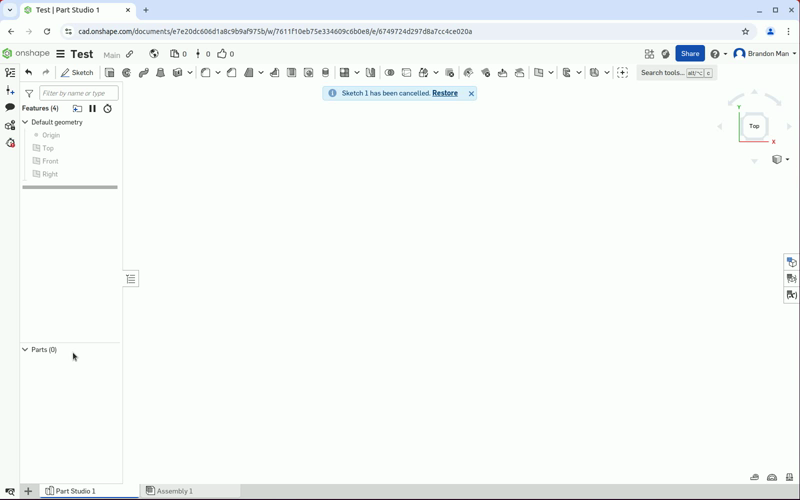
key(up)
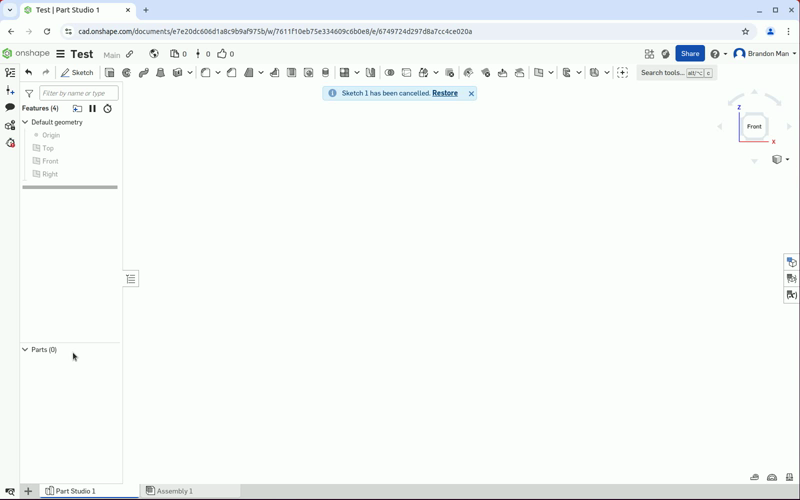
key_up(shift)
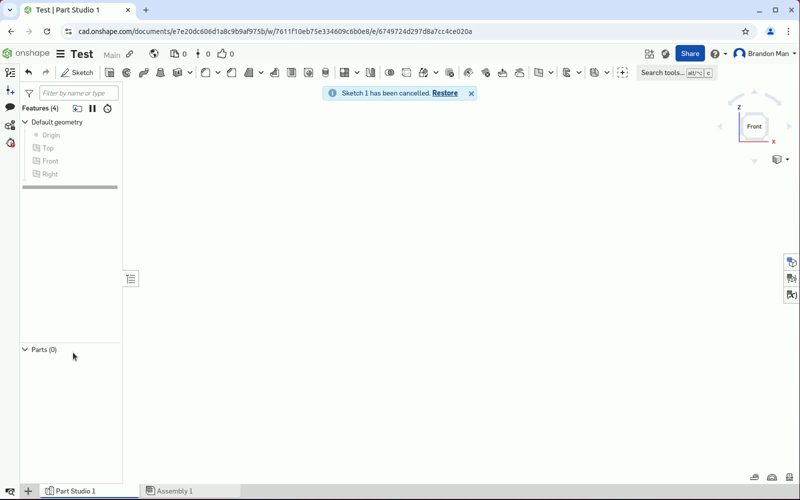
mouse_move(73, 352)
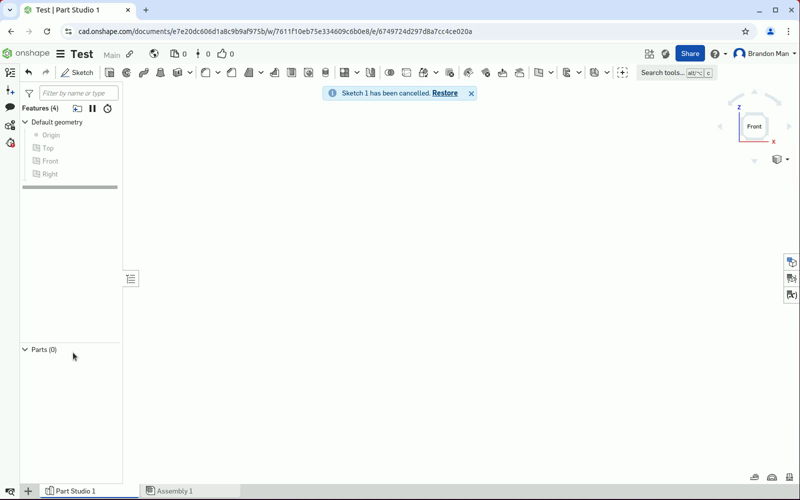
key(shift+y)
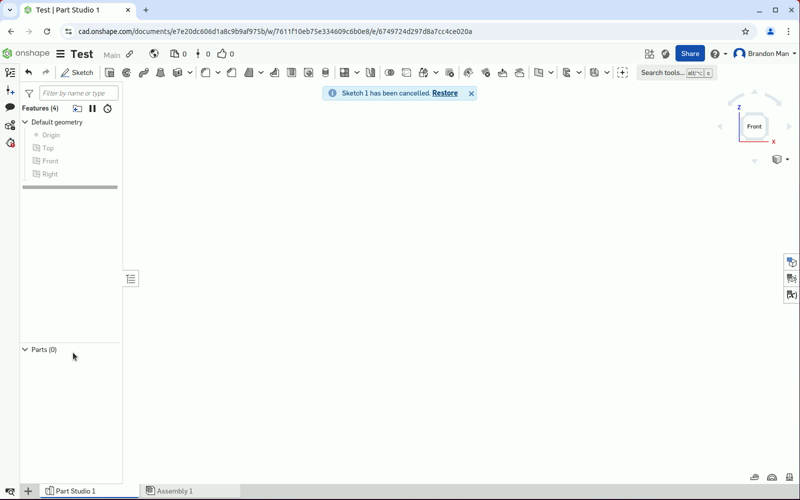
key(shift+s)
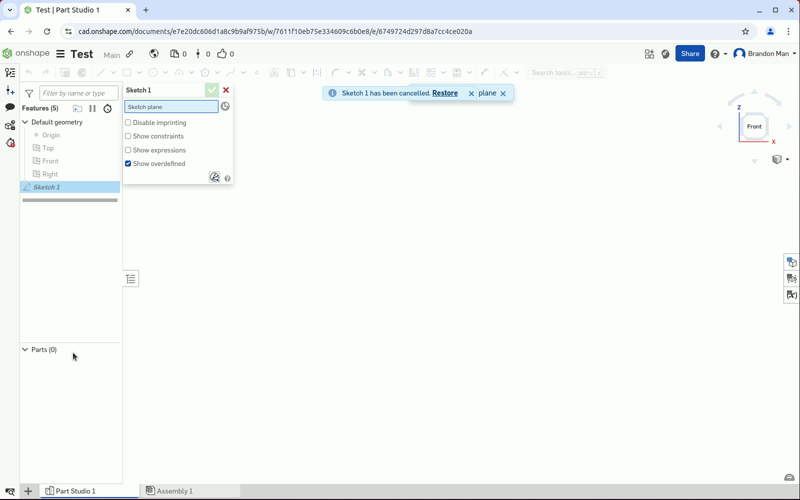
mouse_move(73, 163)
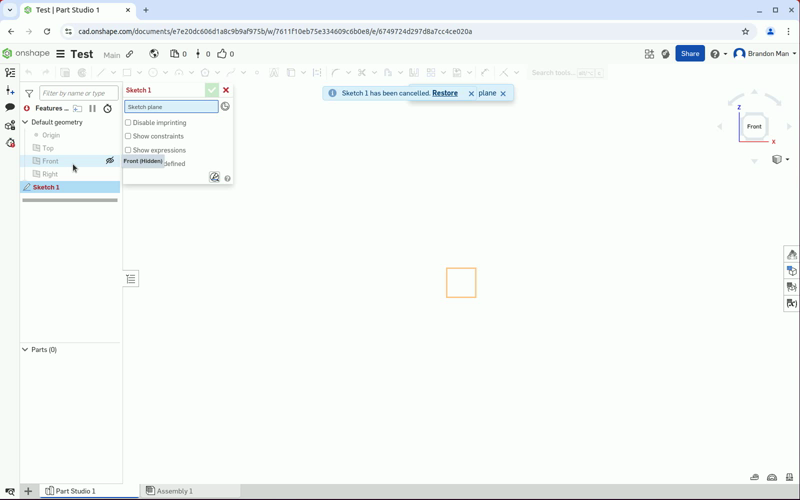
click(73, 163)
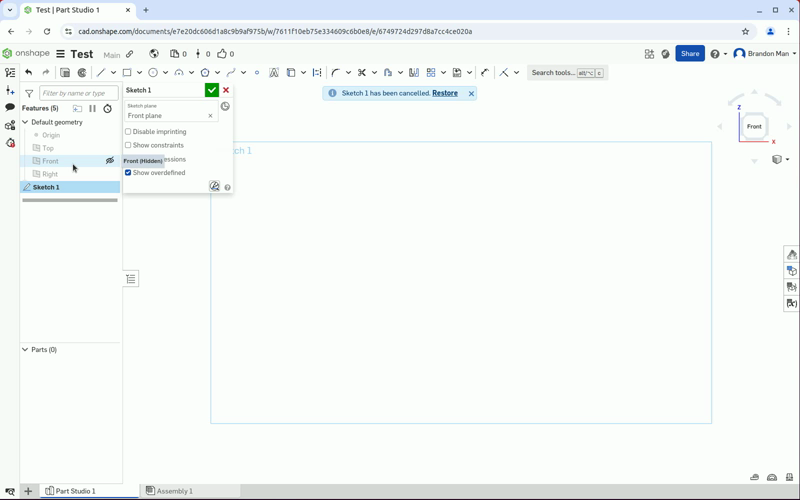
mouse_move(73, 352)
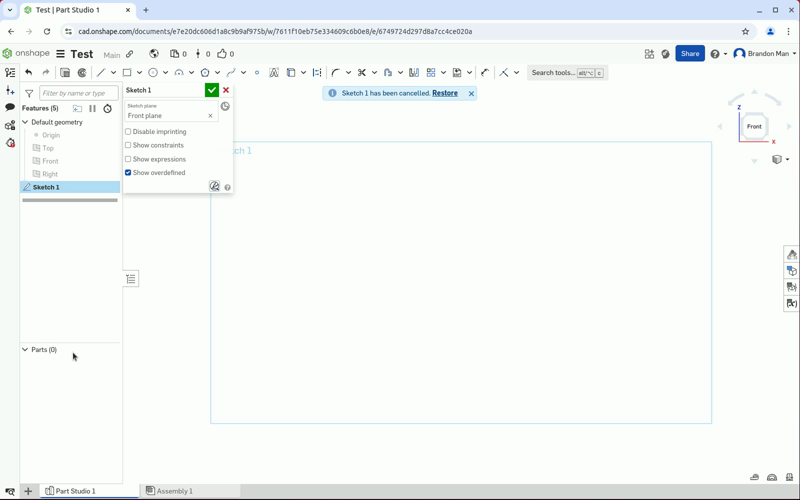
key(y)
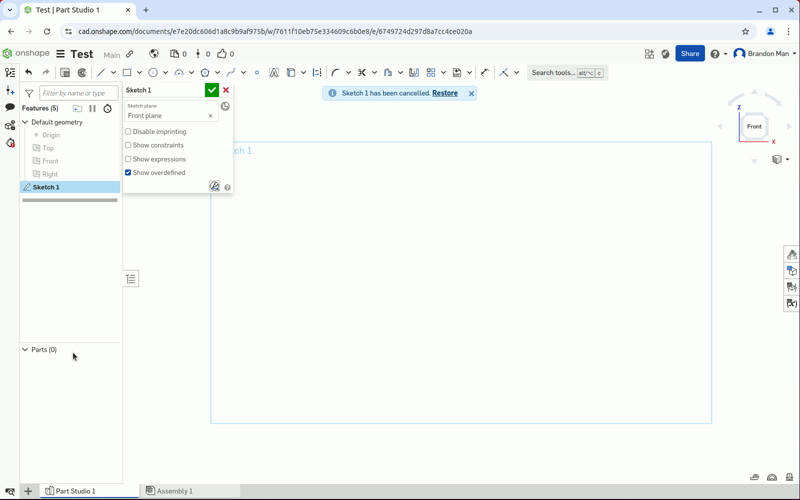
key(c)
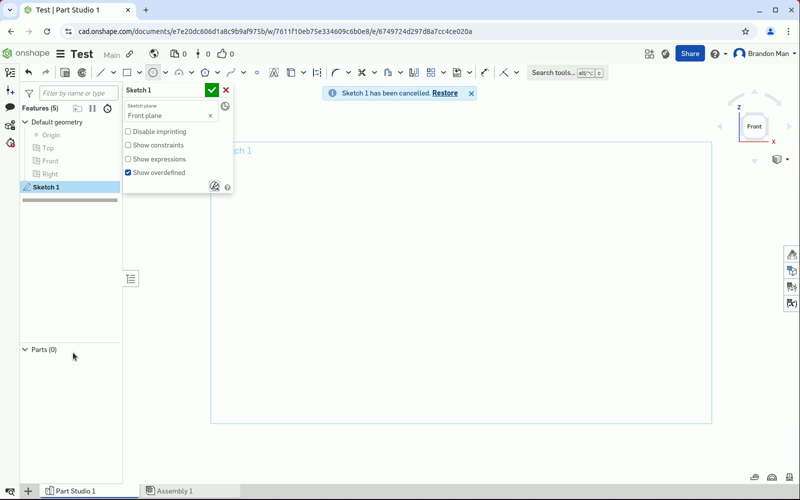
key_down(shift)
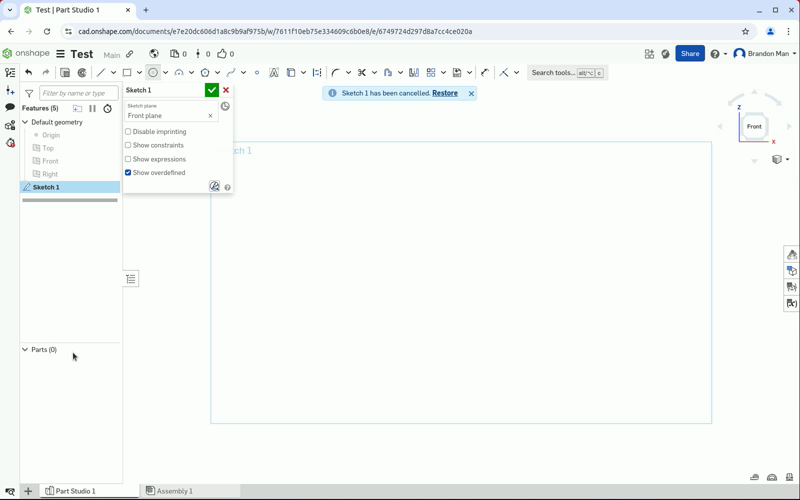
mouse_move(439, 318)
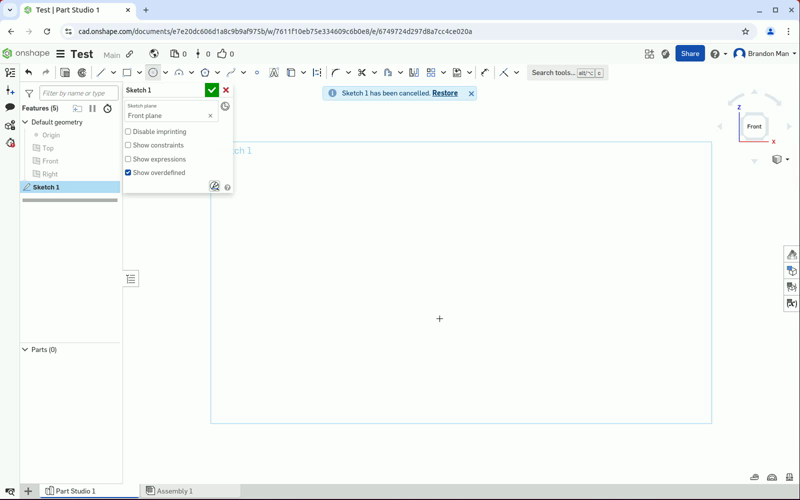
click(439, 318)
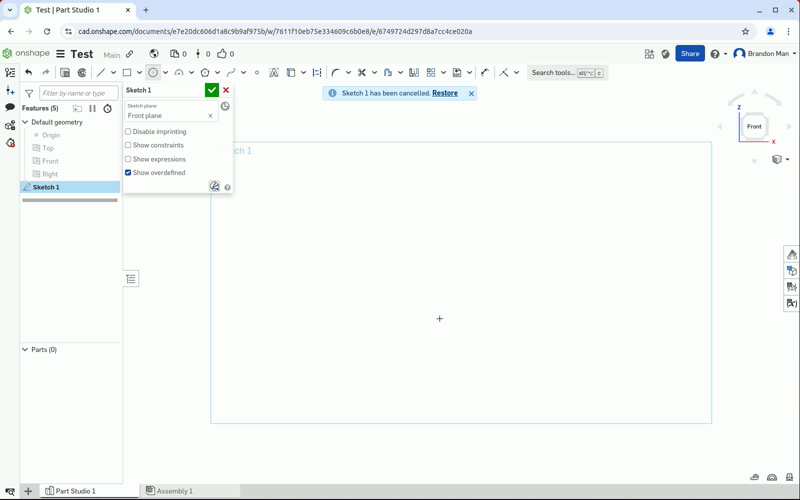
key_up(shift)
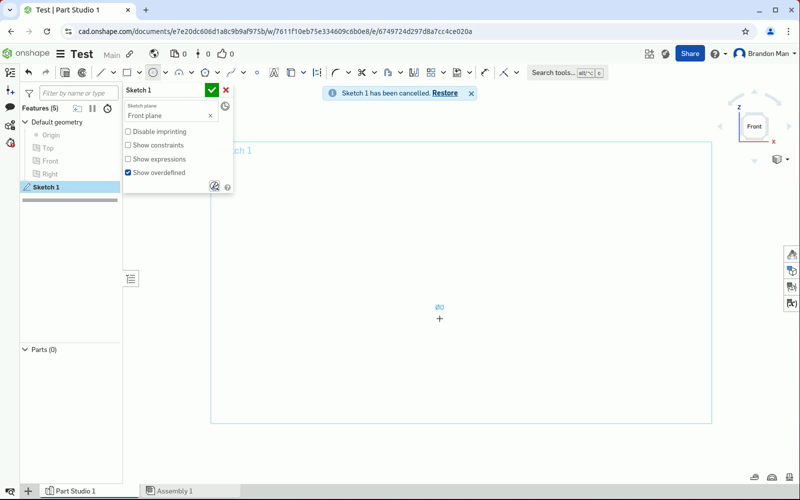
mouse_move(445, 318)
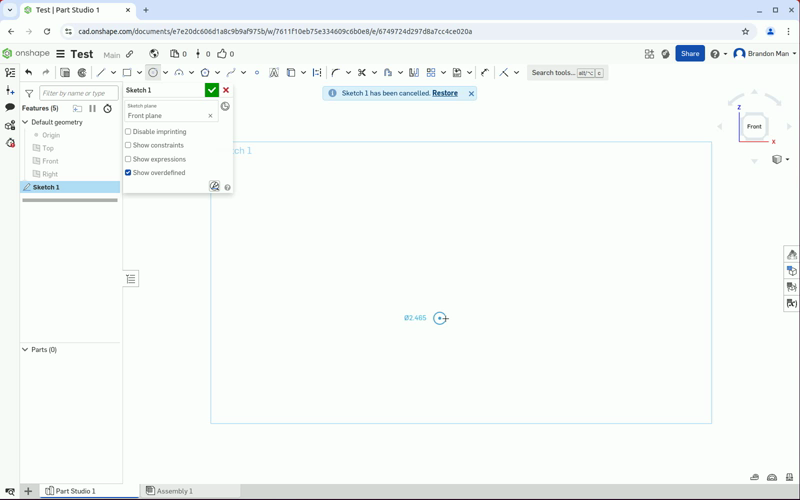
click(445, 318)
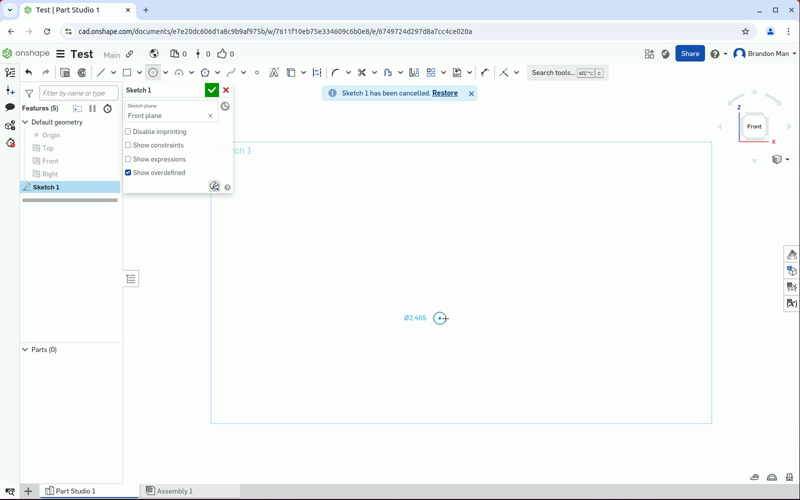
key(esc)
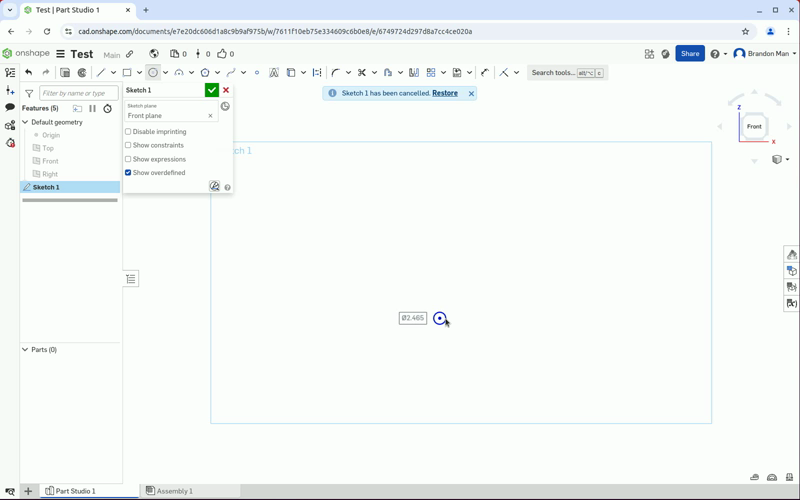
key(c)
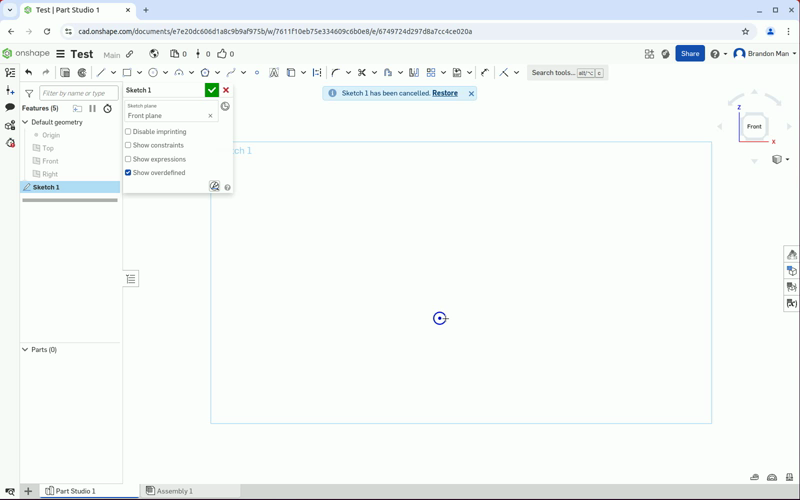
key_down(shift)
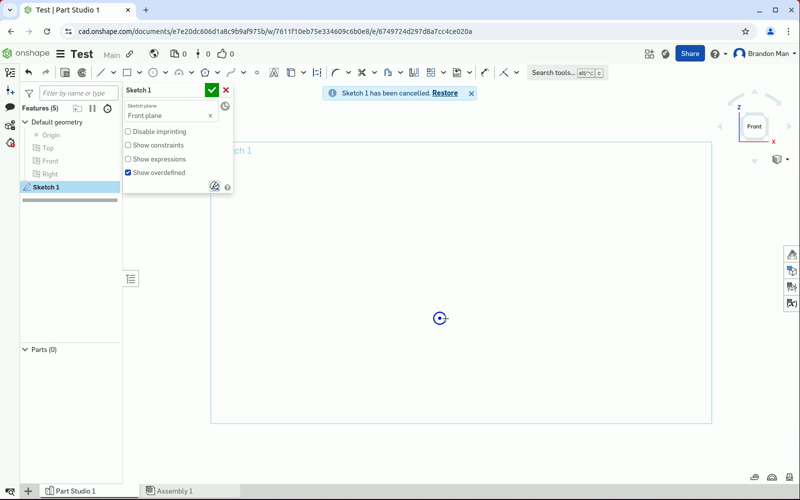
mouse_move(439, 318)
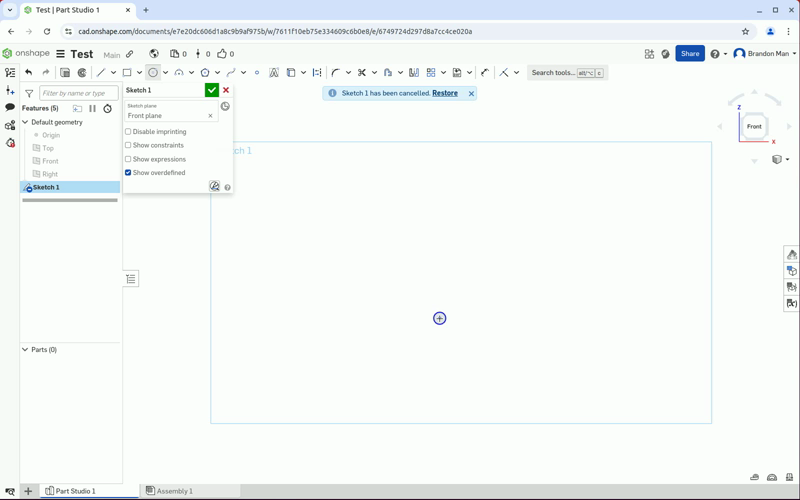
click(439, 318)
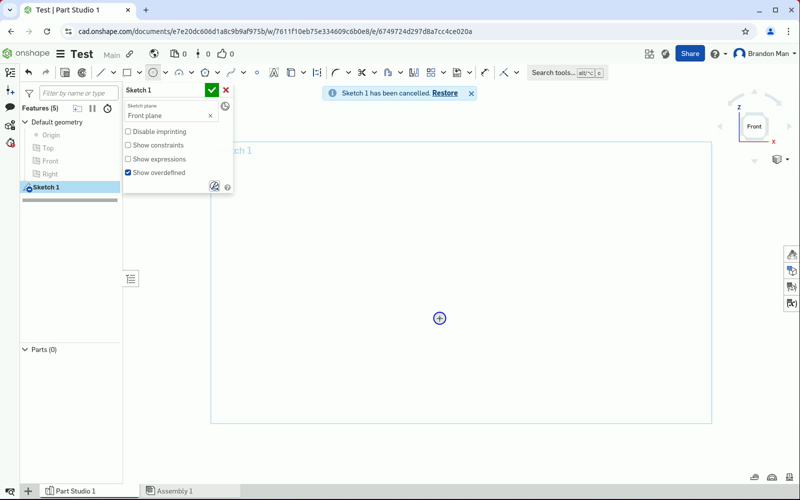
key_up(shift)
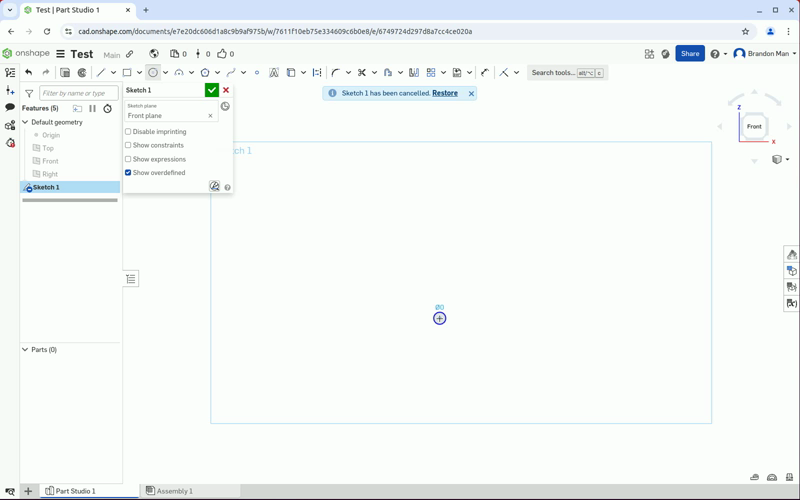
mouse_move(442, 318)
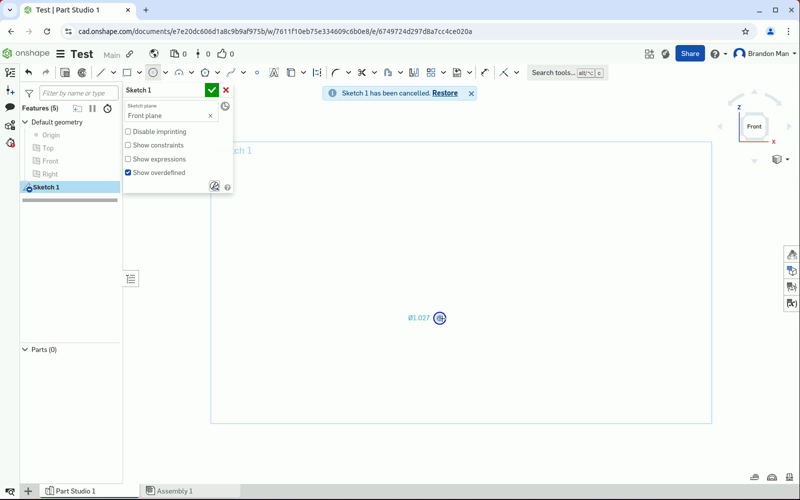
scroll(6)
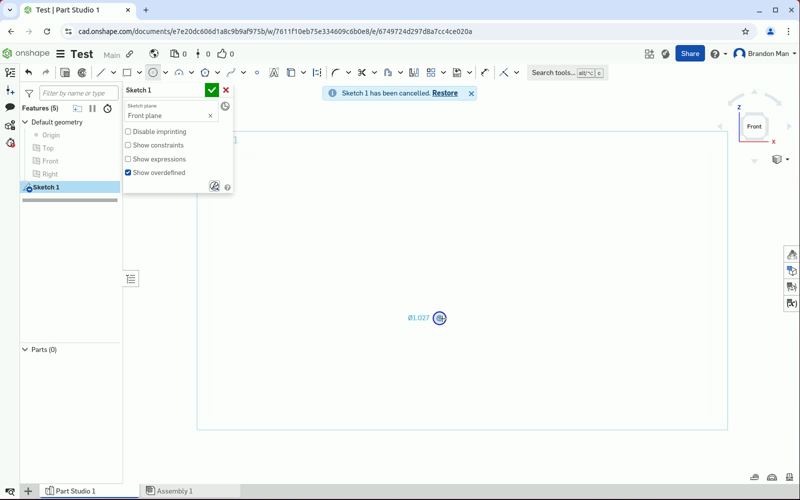
scroll(6)
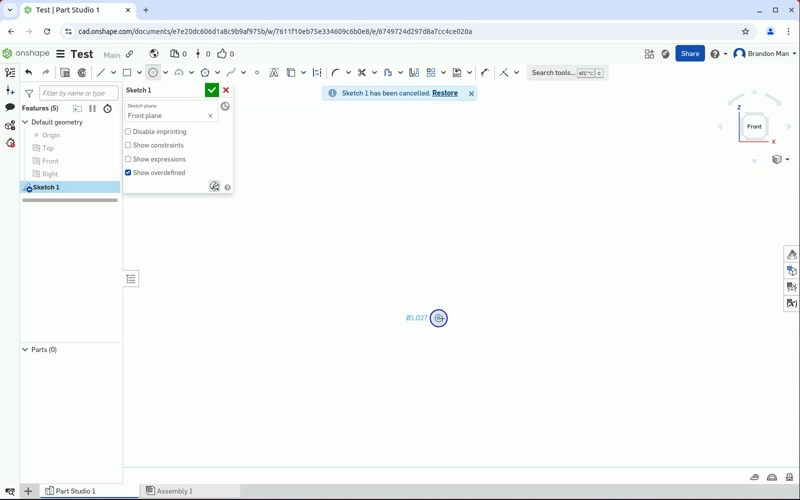
scroll(6)
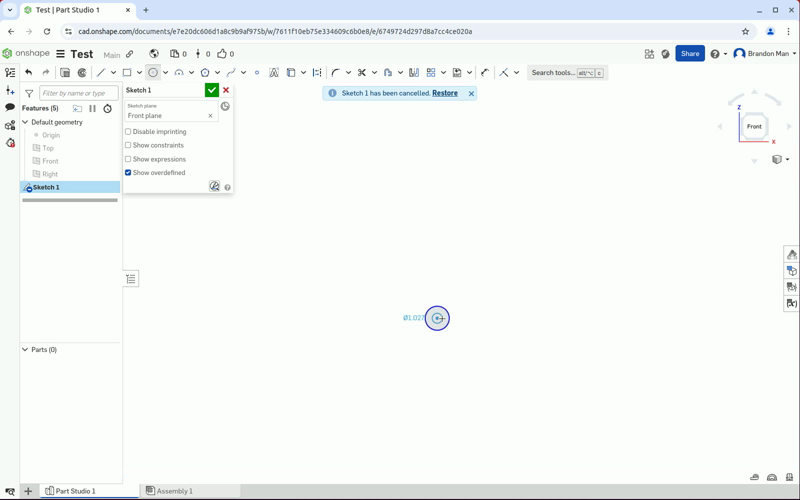
scroll(6)
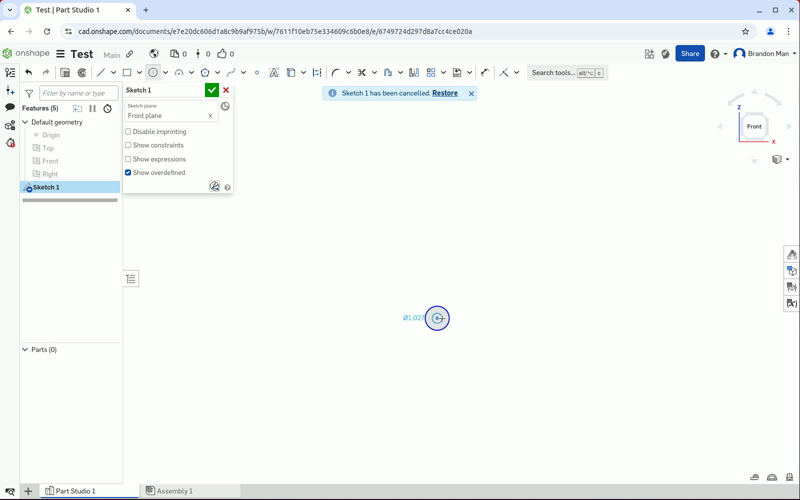
scroll(6)
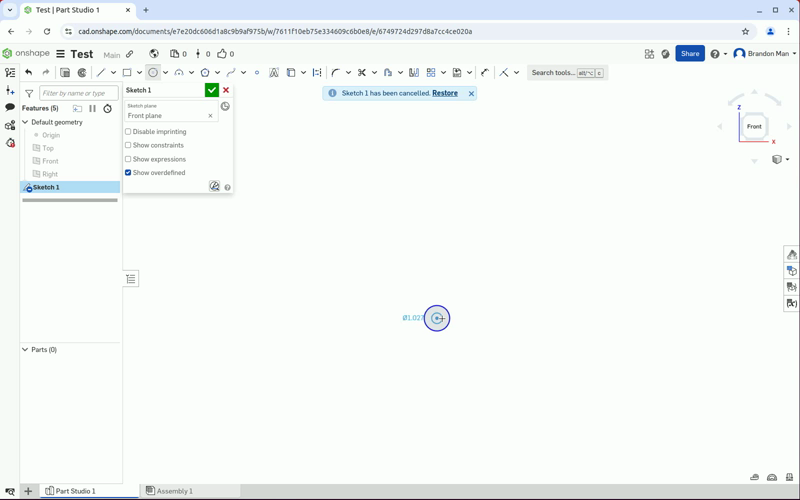
scroll(6)
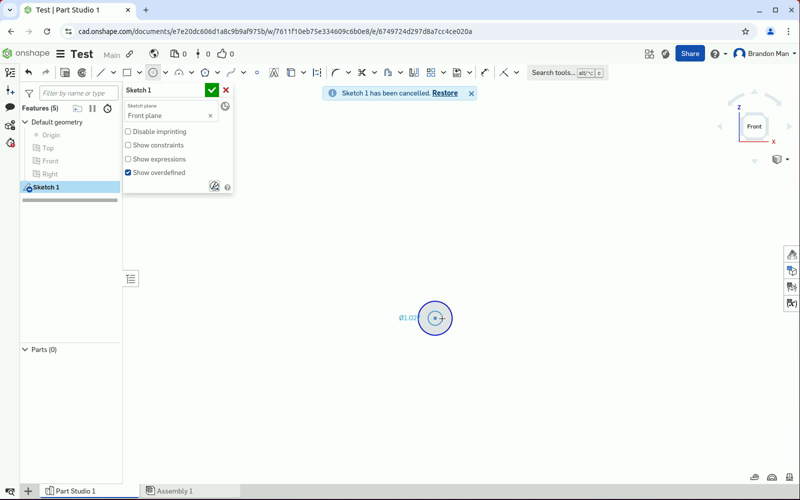
scroll(6)
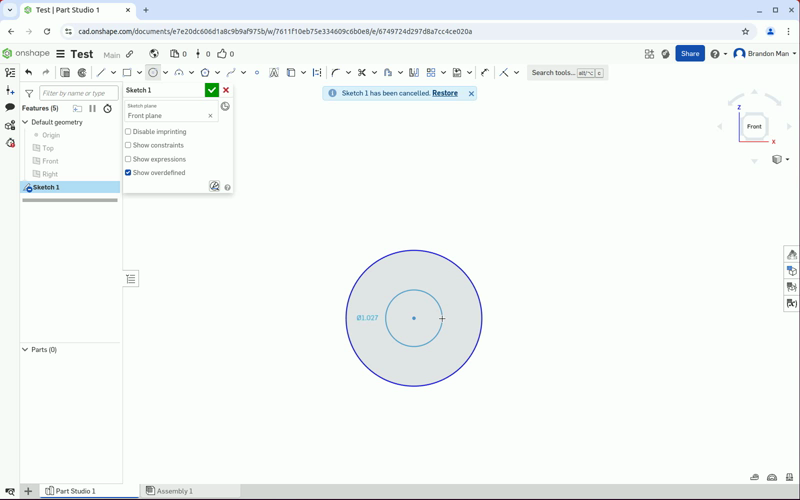
click(442, 318)
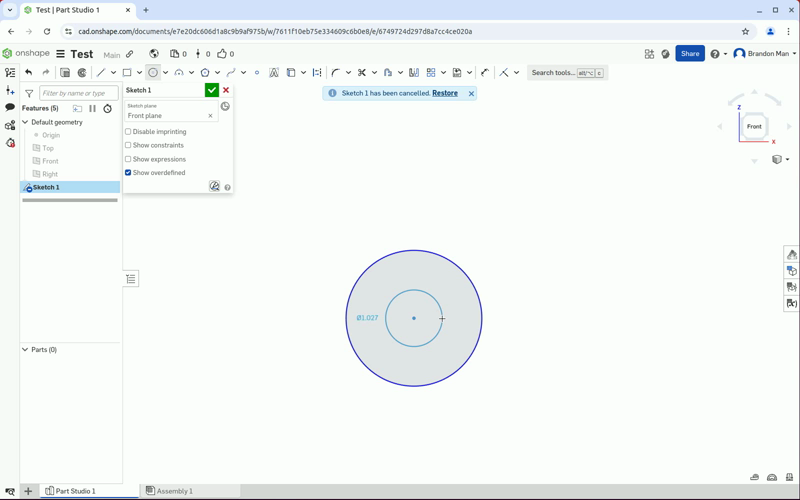
scroll(-6)
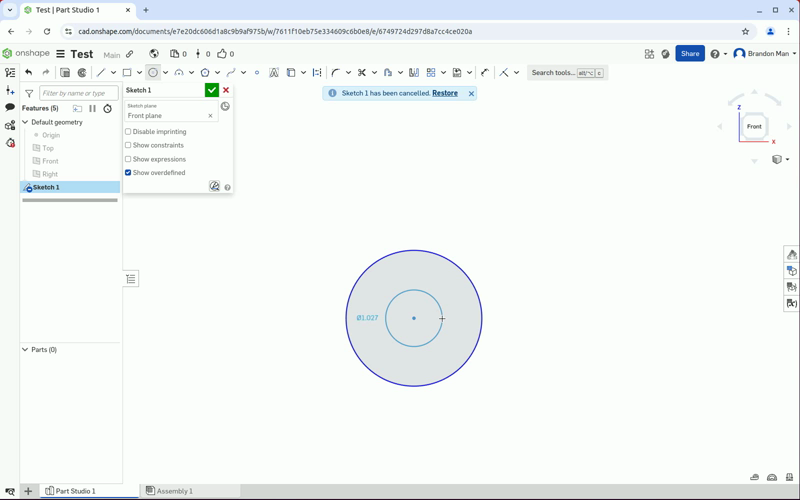
scroll(-6)
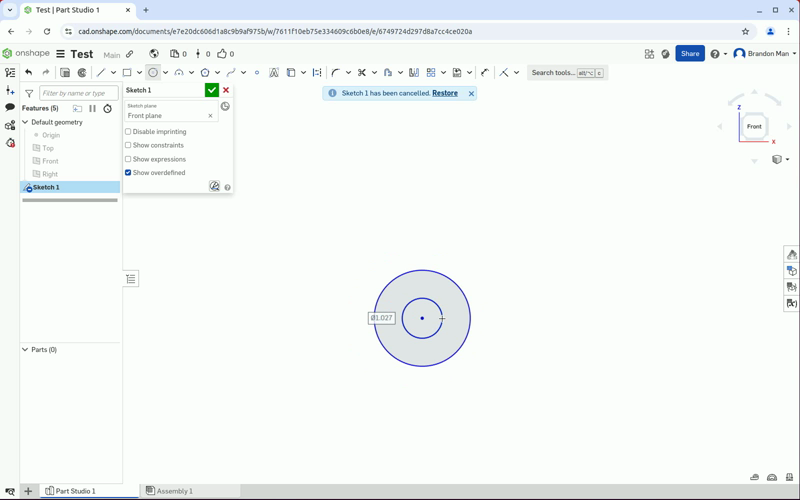
scroll(-6)
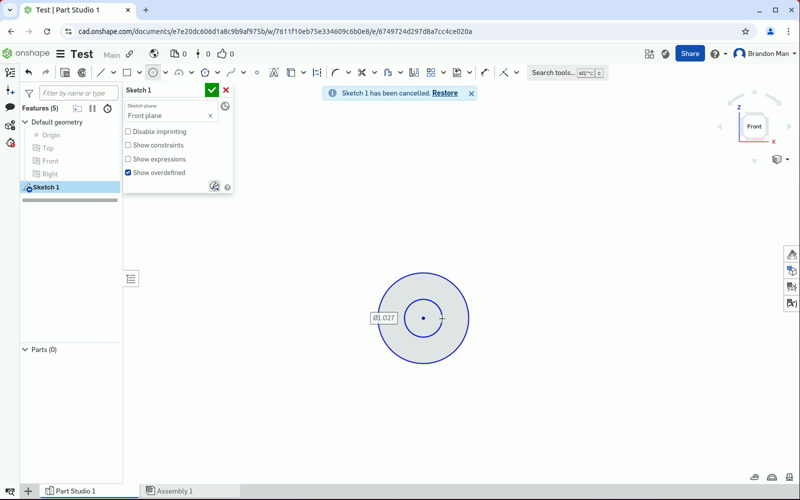
scroll(-6)
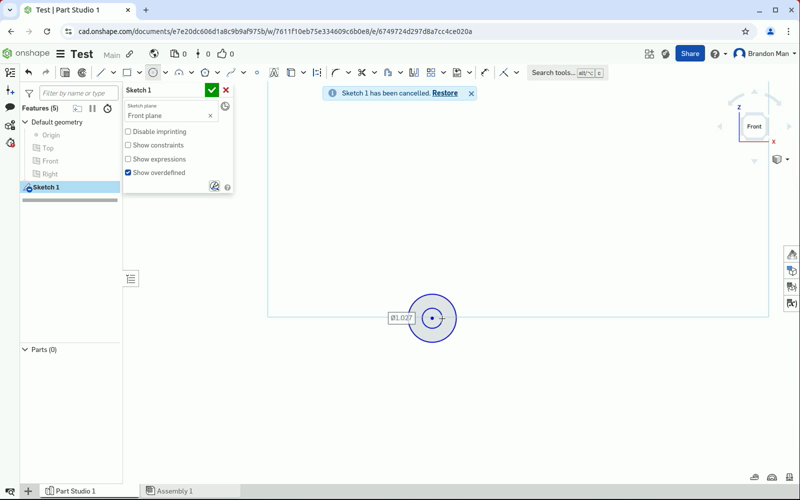
scroll(-6)
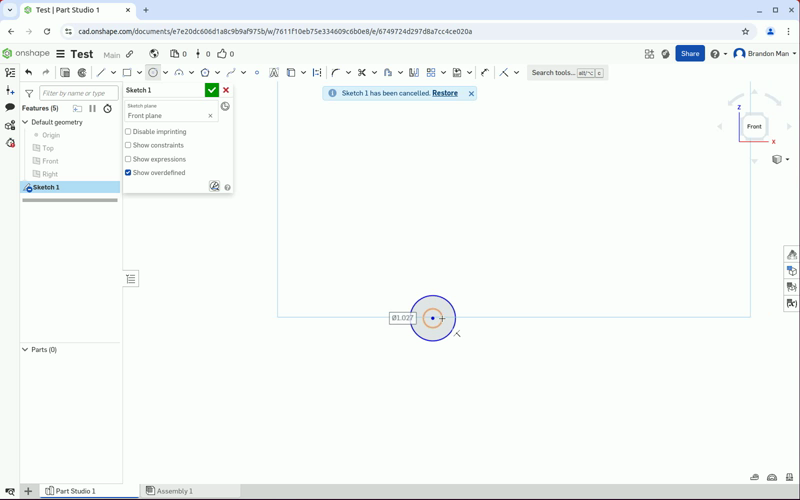
scroll(-6)
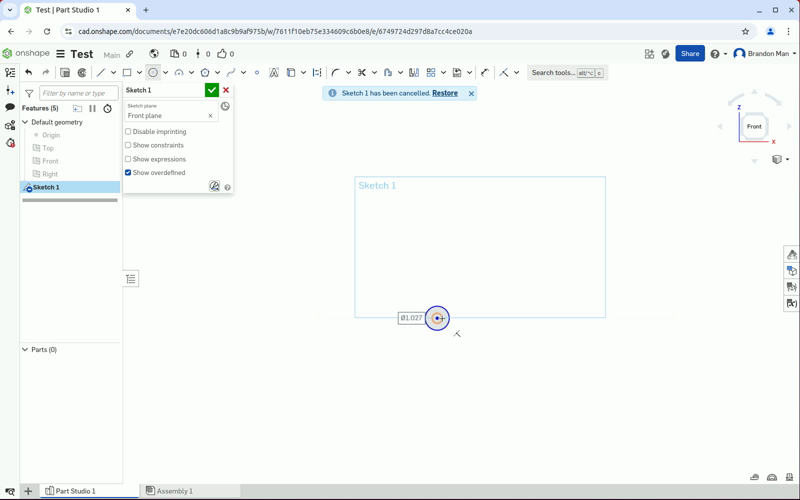
scroll(-6)
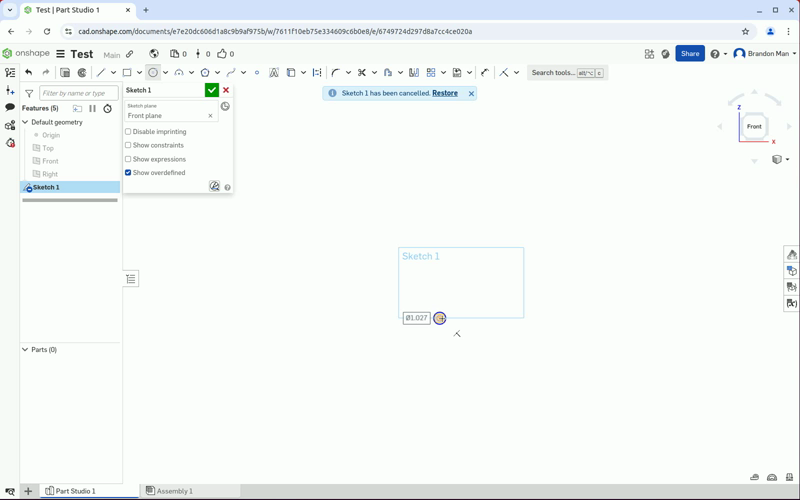
key(esc)
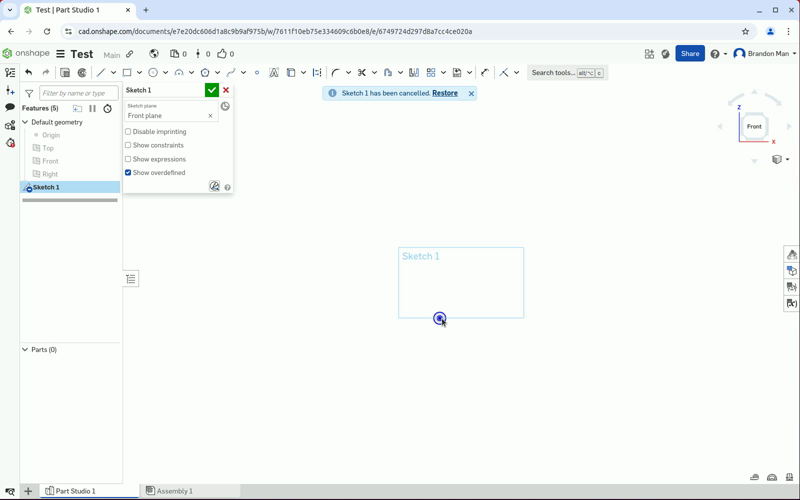
mouse_move(437, 318)
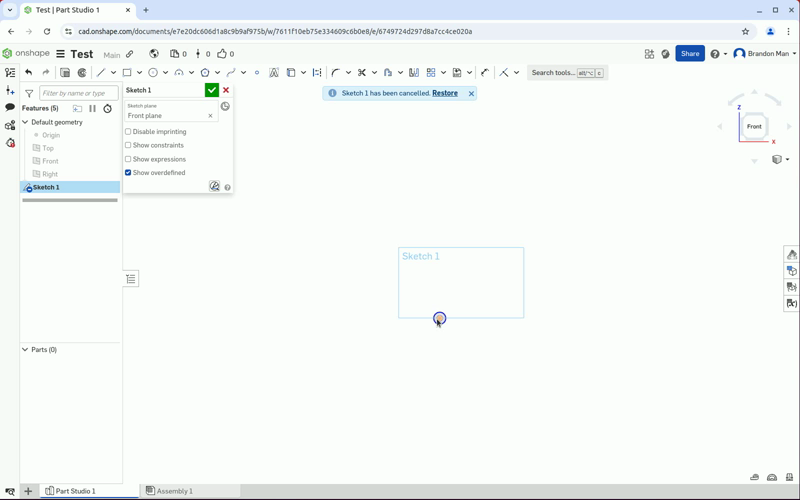
scroll(6)
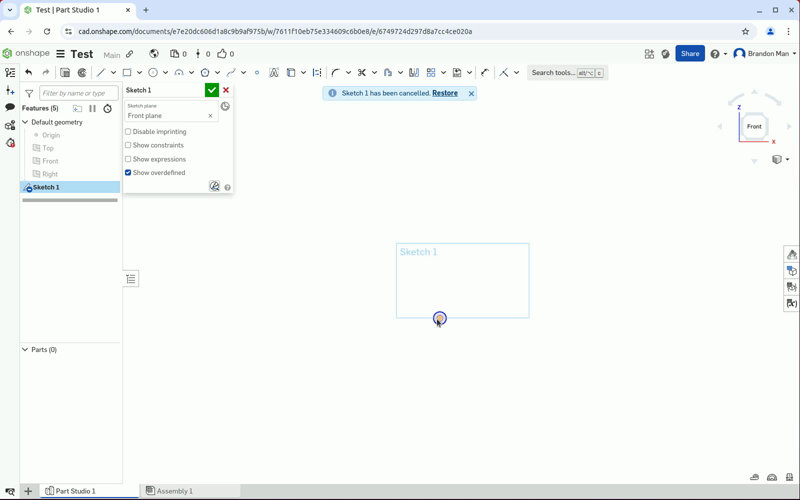
scroll(6)
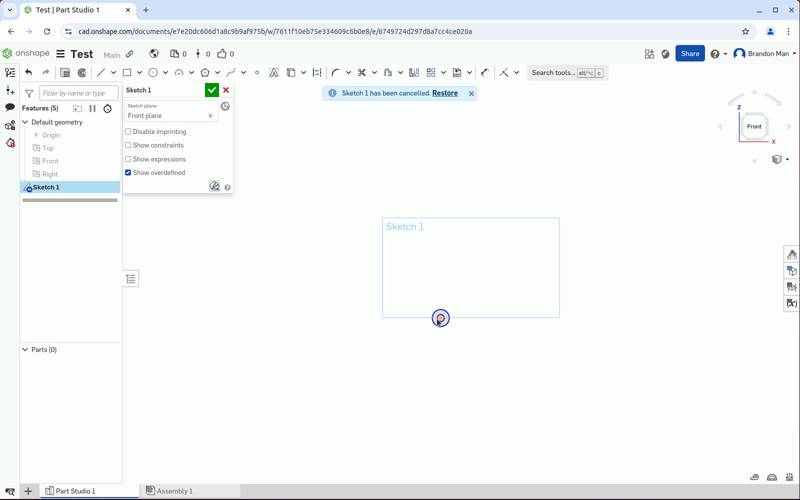
scroll(6)
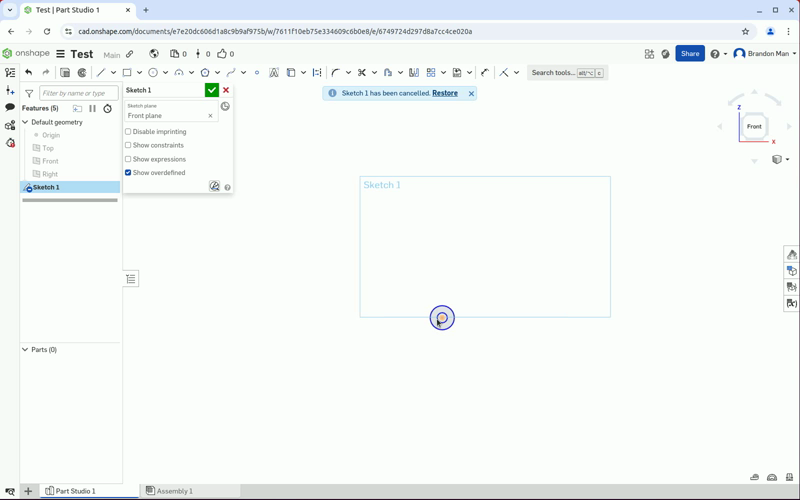
scroll(6)
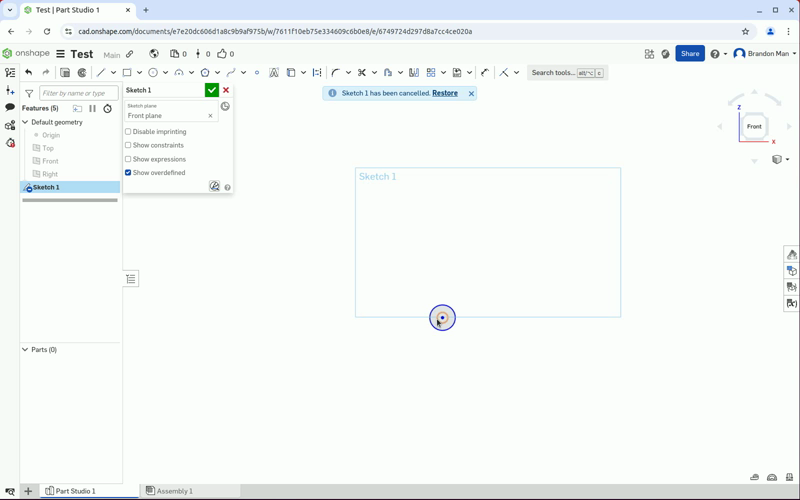
scroll(6)
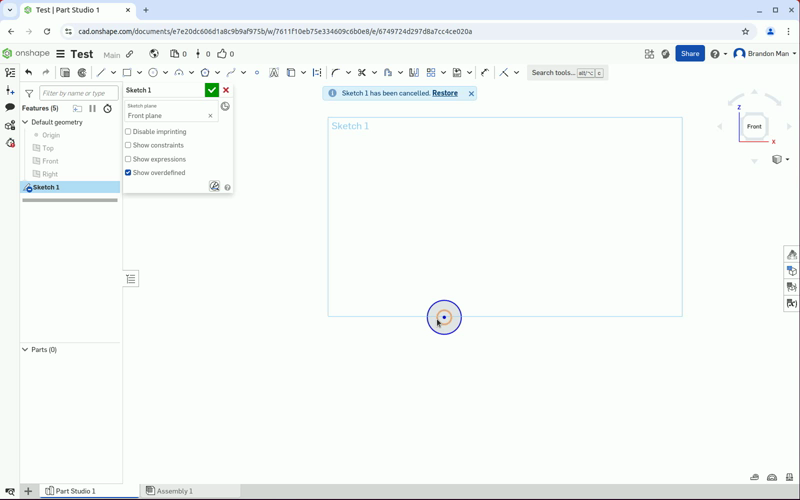
scroll(6)
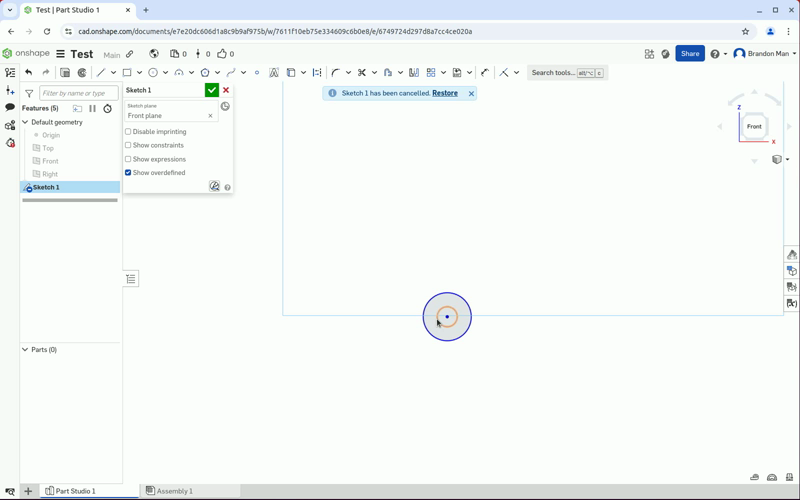
scroll(6)
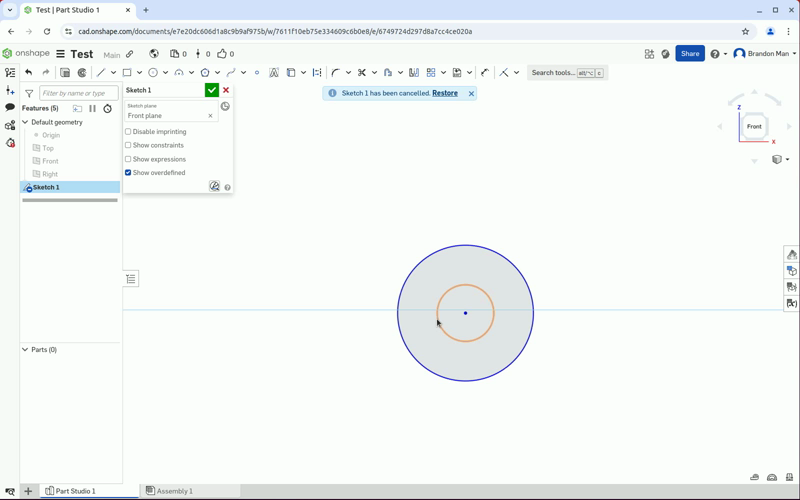
click(437, 318)
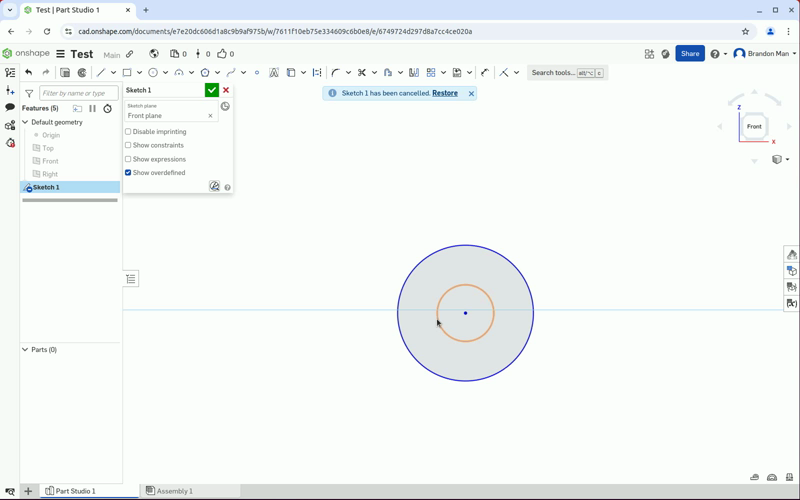
scroll(-6)
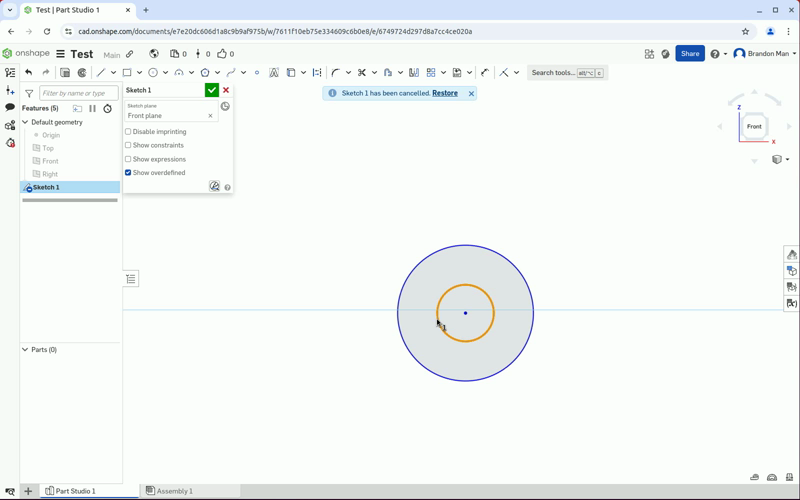
scroll(-6)
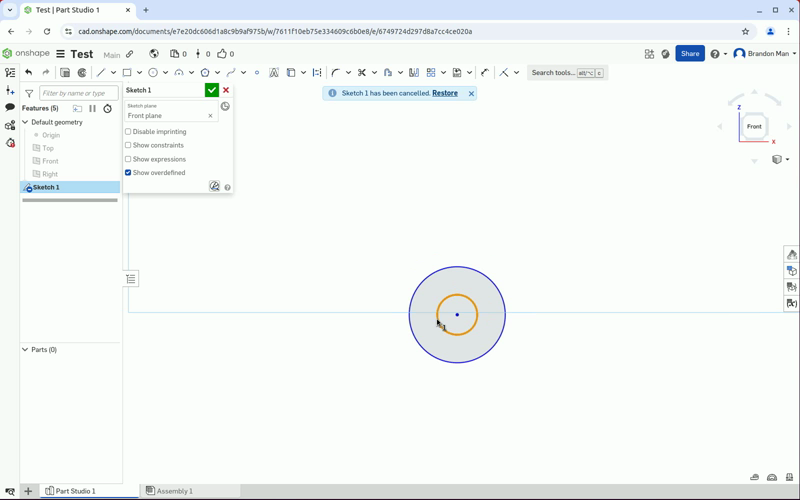
scroll(-6)
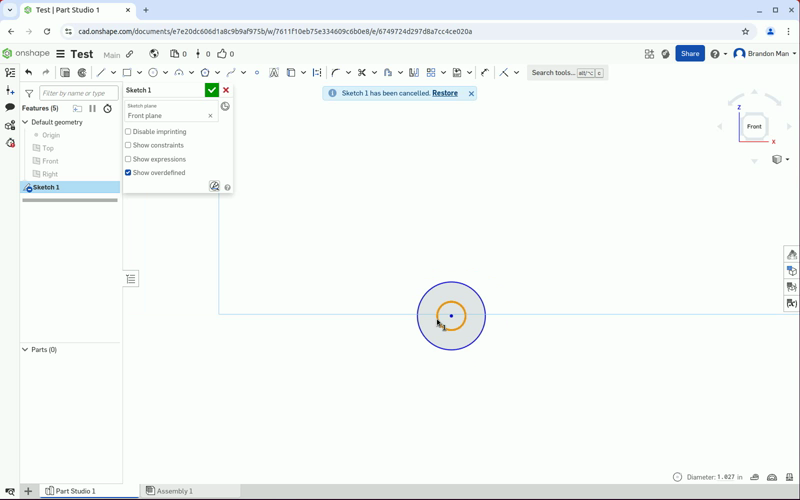
scroll(-6)
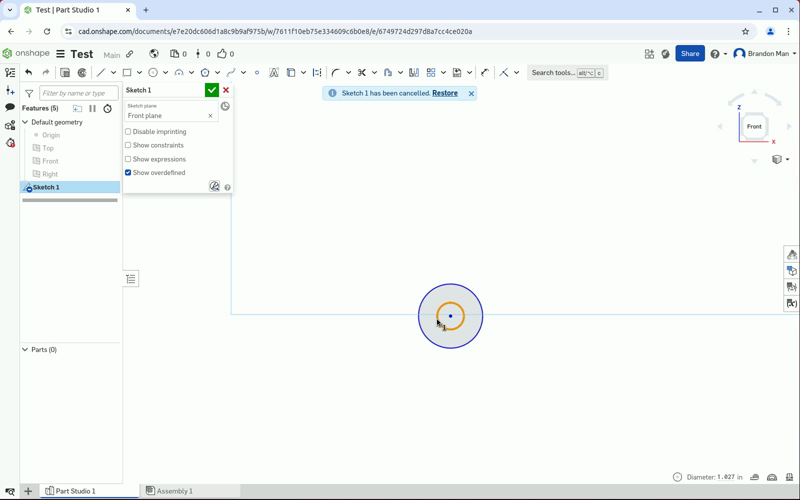
scroll(-6)
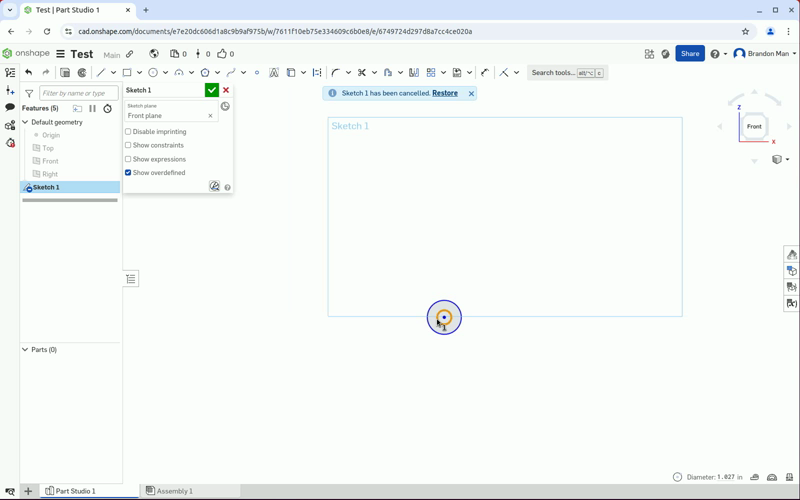
scroll(-6)
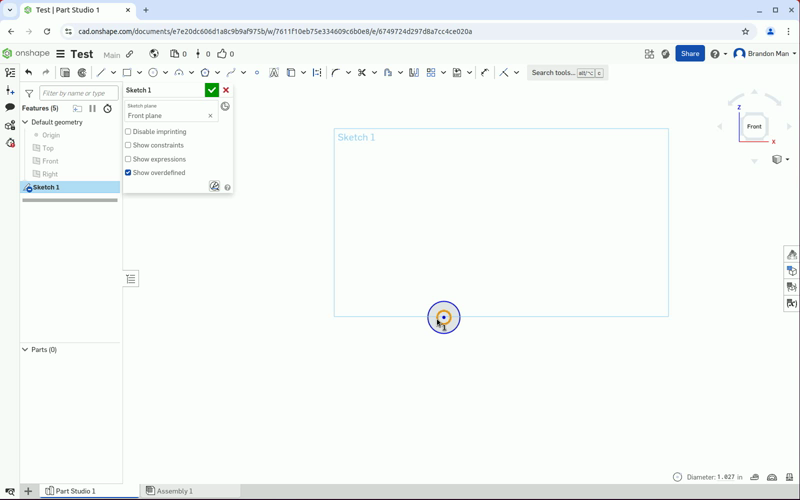
scroll(-6)
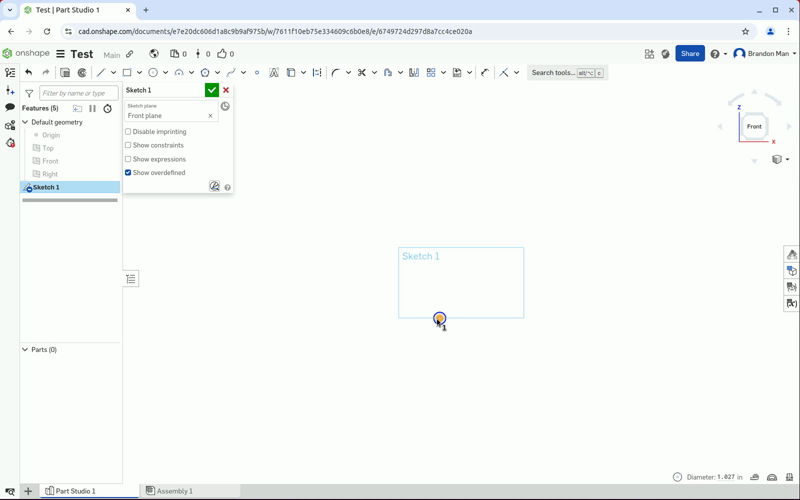
mouse_move(73, 352)
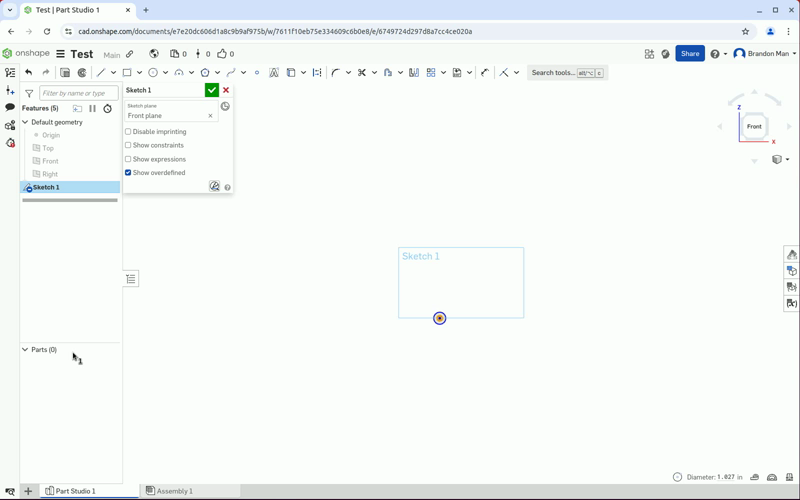
key(shift+y)
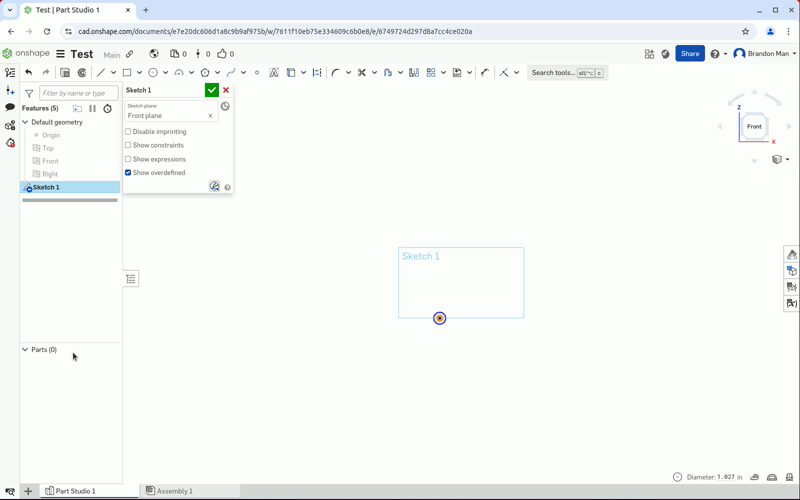
key(shift+e)
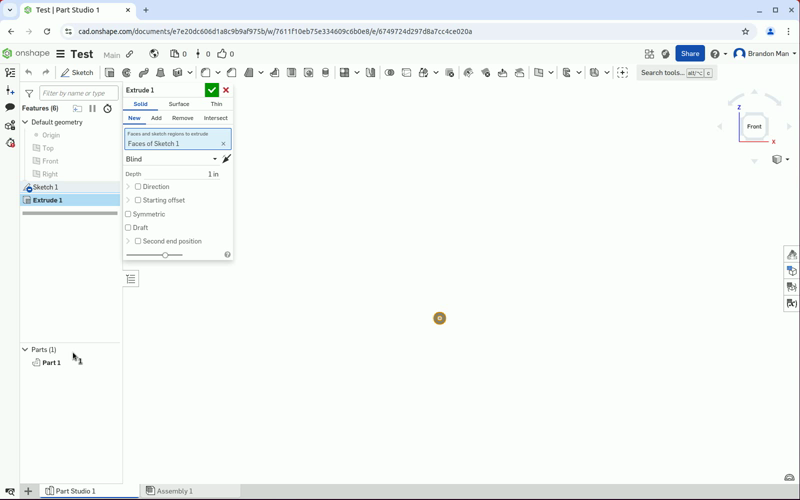
mouse_move(143, 106)
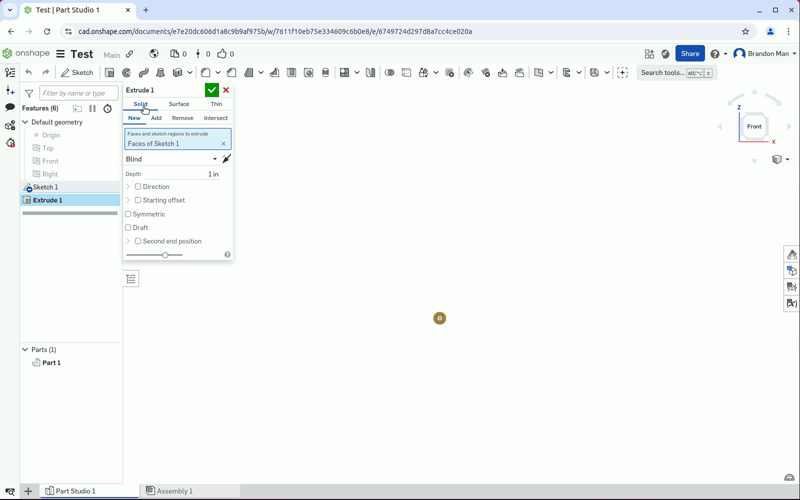
click(143, 106)
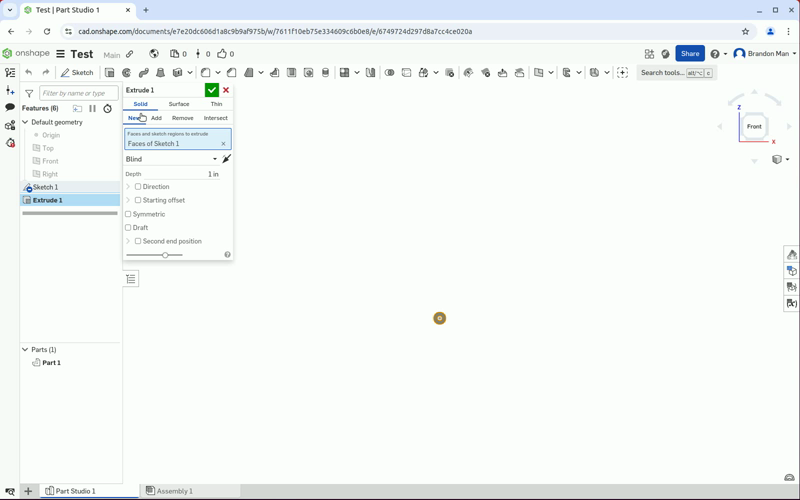
mouse_move(137, 120)
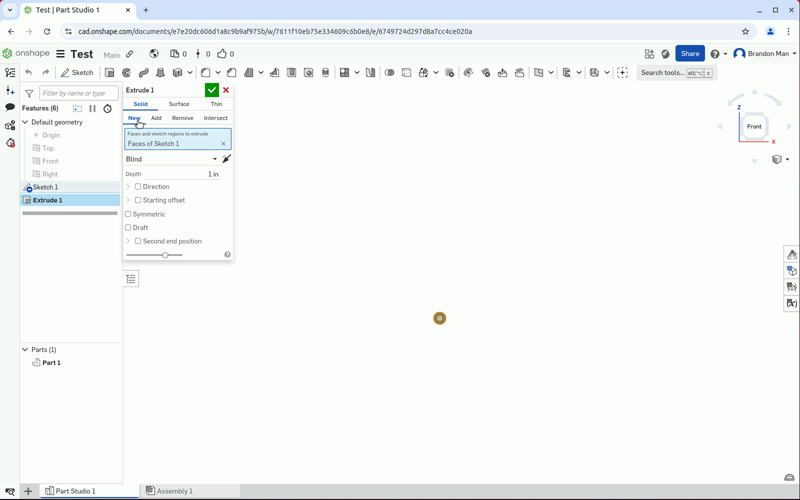
click(137, 120)
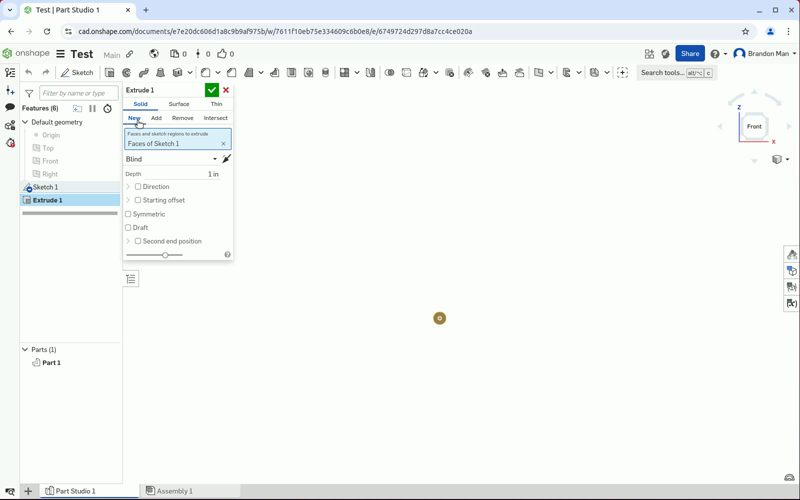
key(tab, 4)
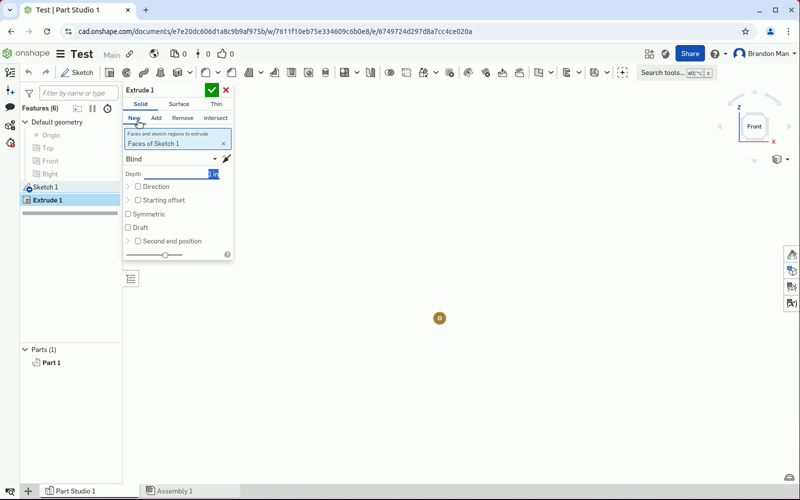
text(0.963)
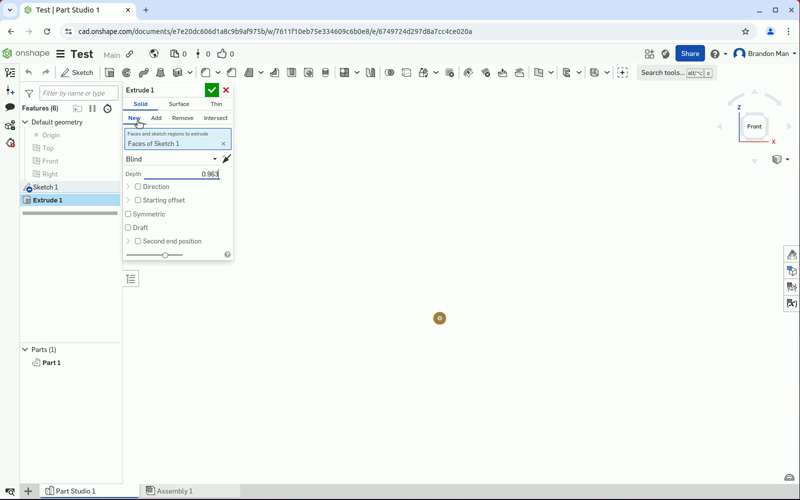
key(enter)
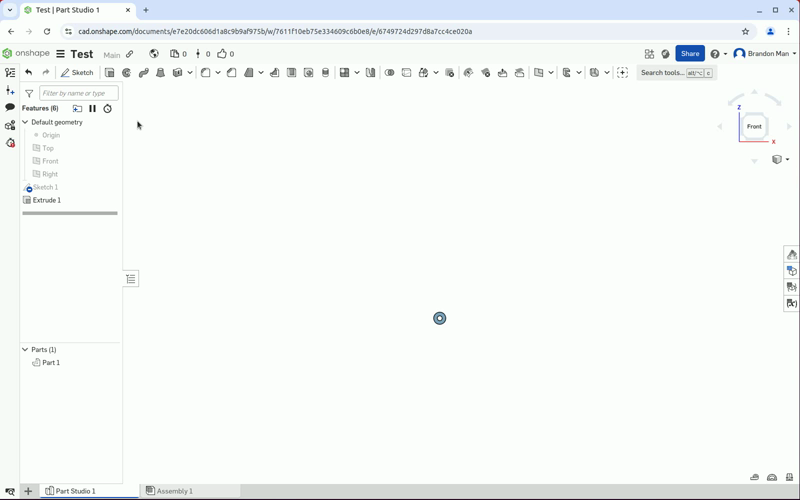
key(shift+h)
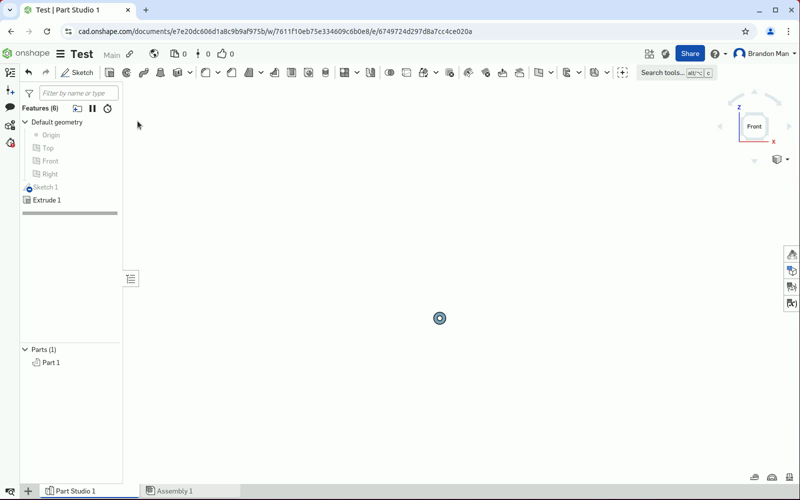
key(shift+h)
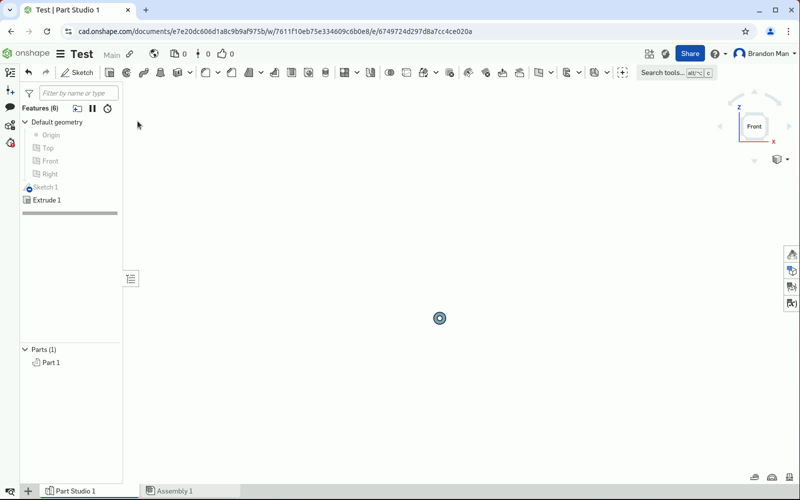
mouse_move(73, 189)
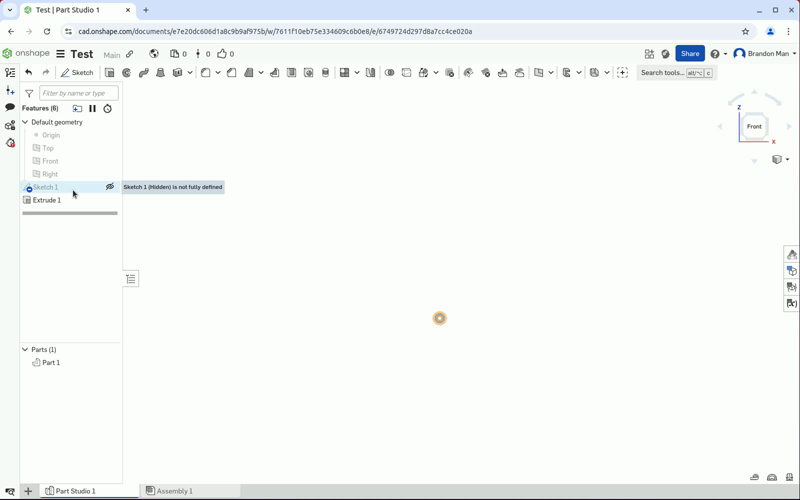
click(73, 189)
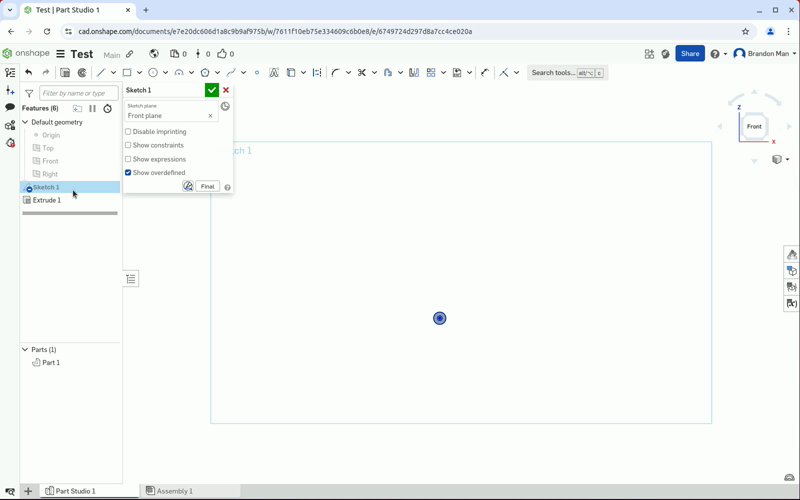
mouse_move(229, 92)
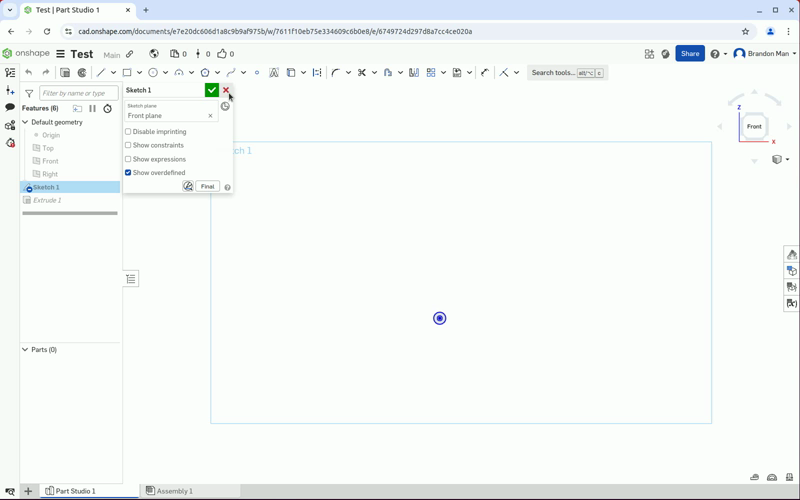
click(229, 92)
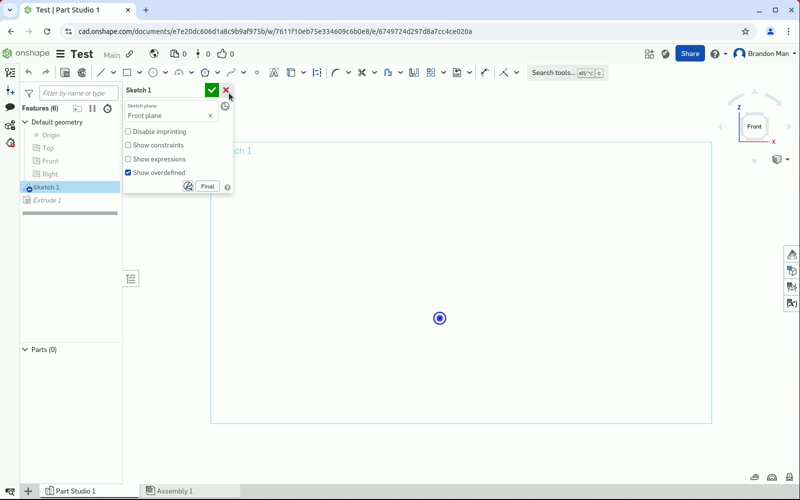
key(shift+s)
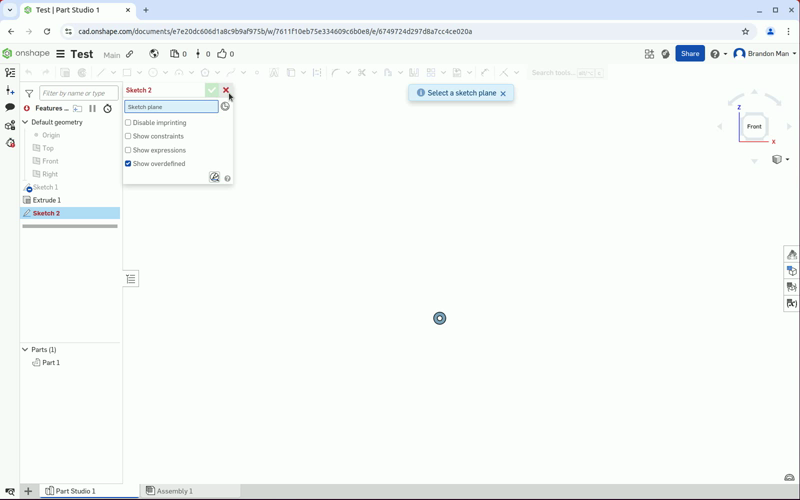
mouse_move(73, 163)
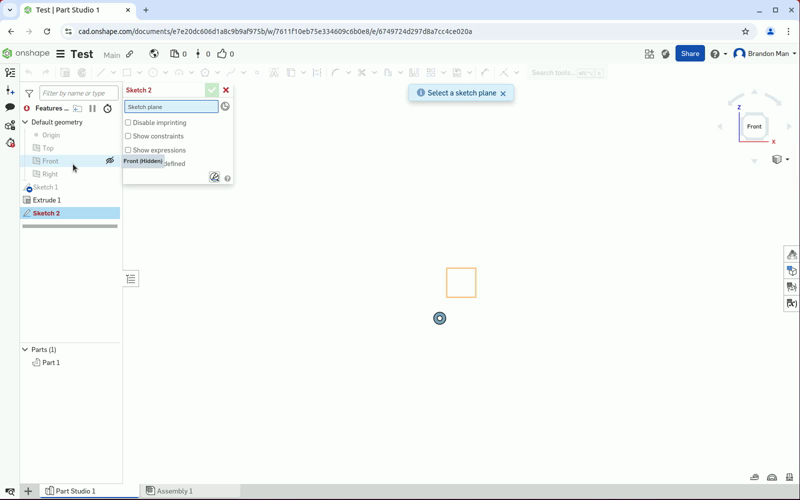
click(73, 163)
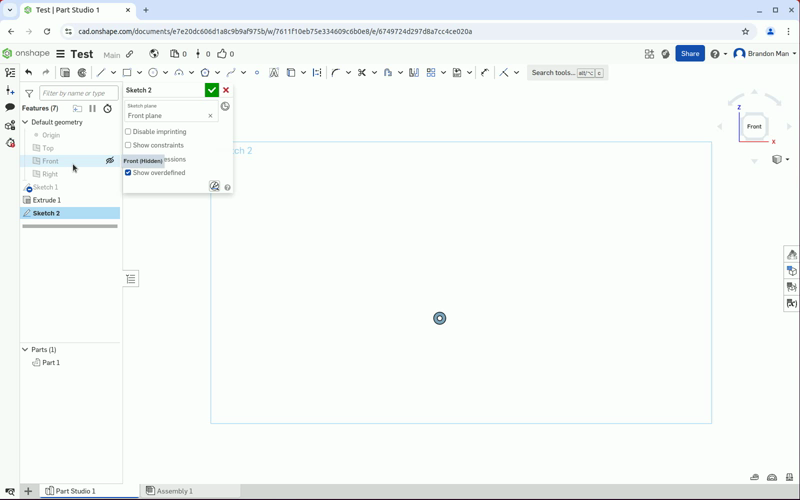
mouse_move(73, 352)
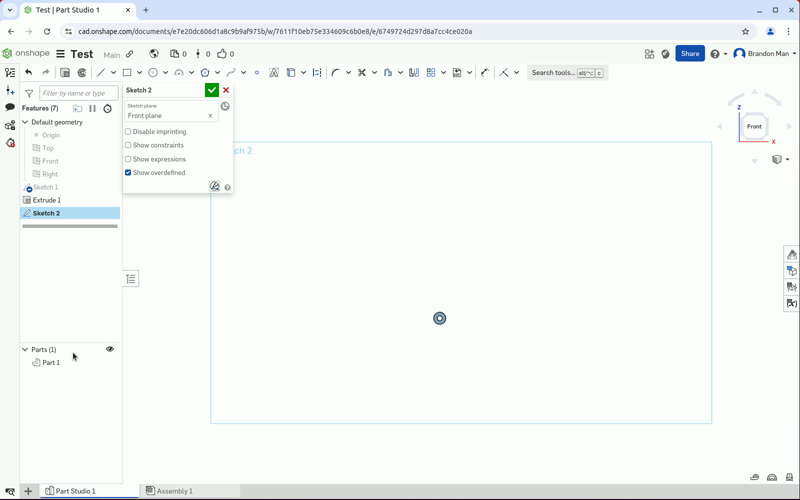
key(y)
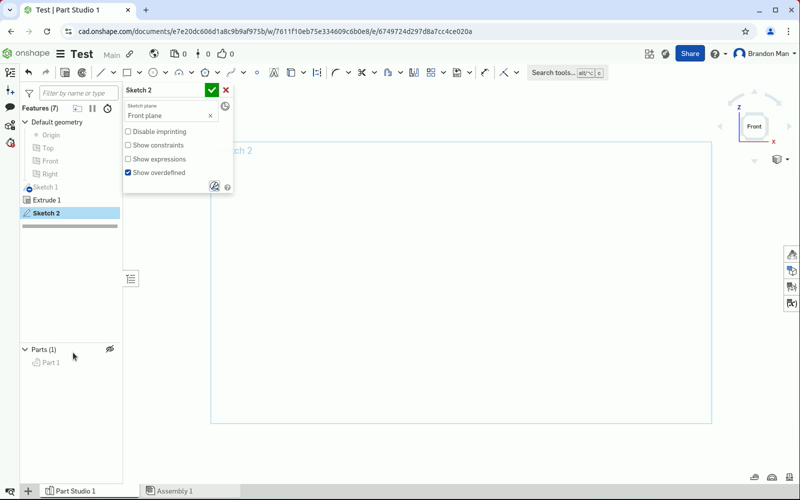
key(l)
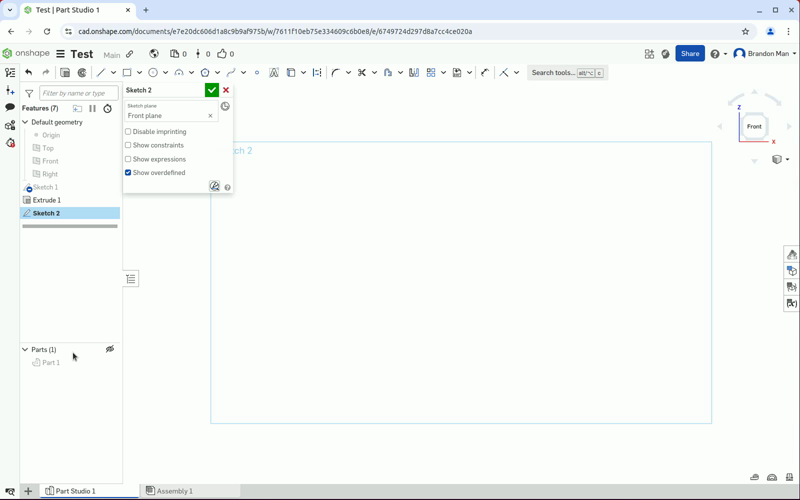
key_down(shift)
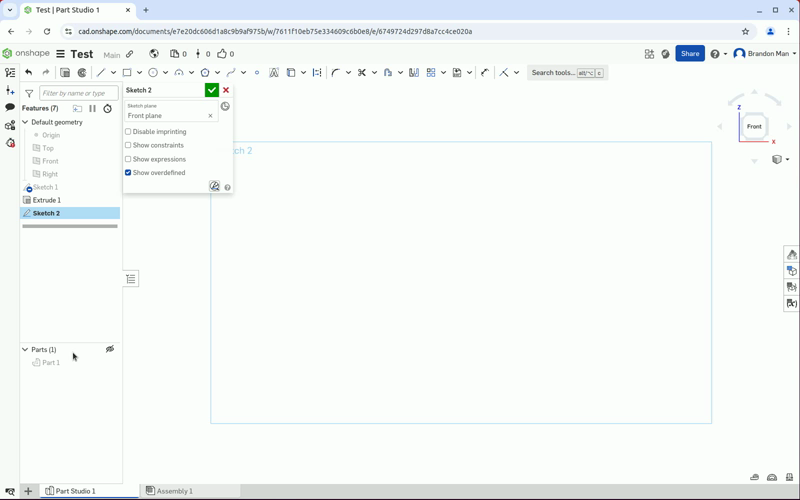
mouse_move(379, 271)
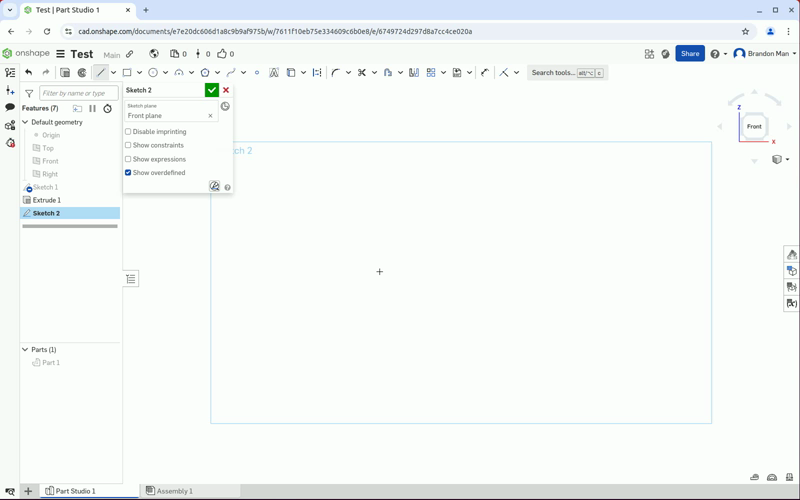
click(379, 271)
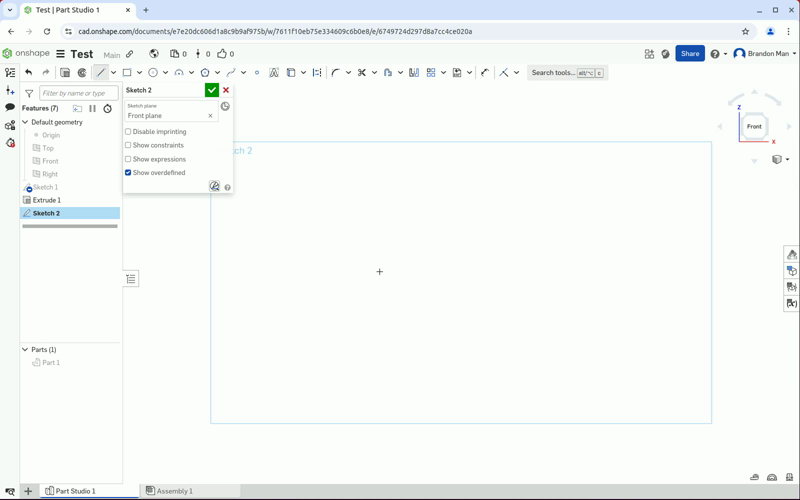
key_up(shift)
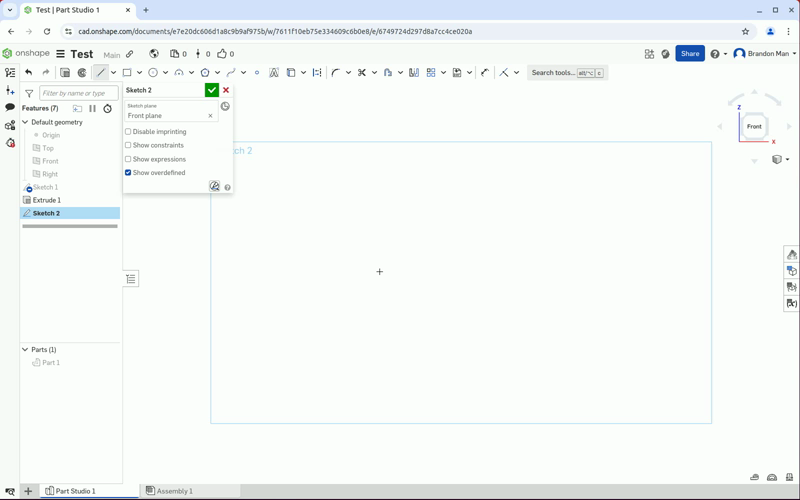
key_down(shift)
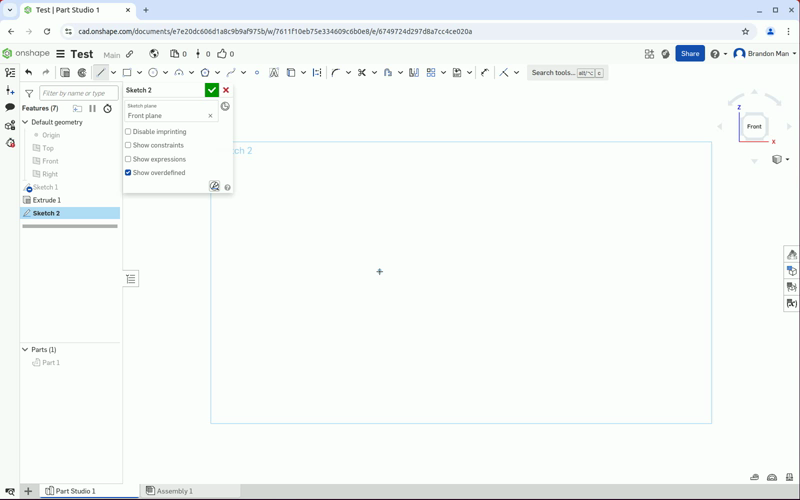
mouse_move(435, 321)
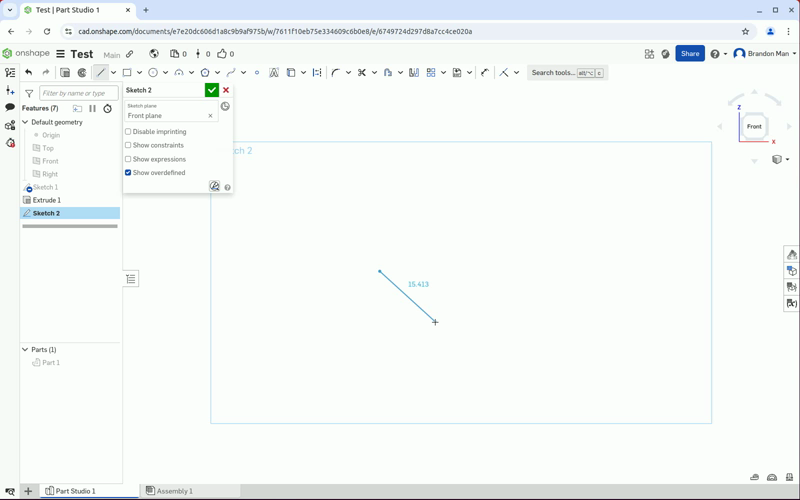
click(435, 321)
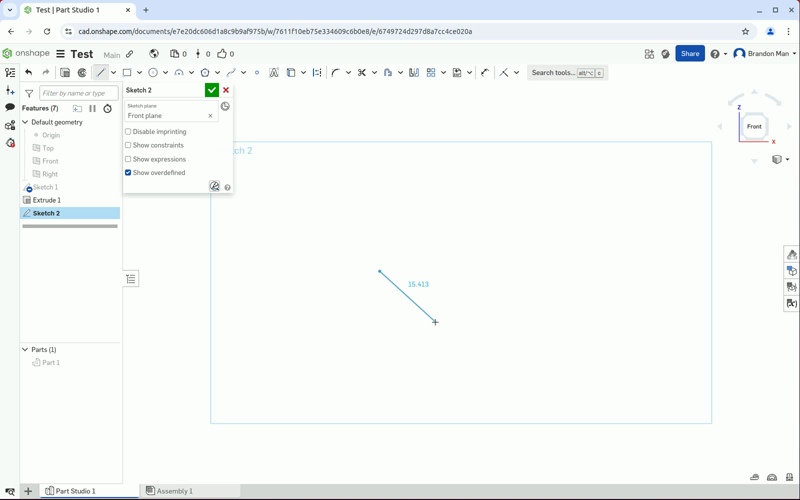
key_up(shift)
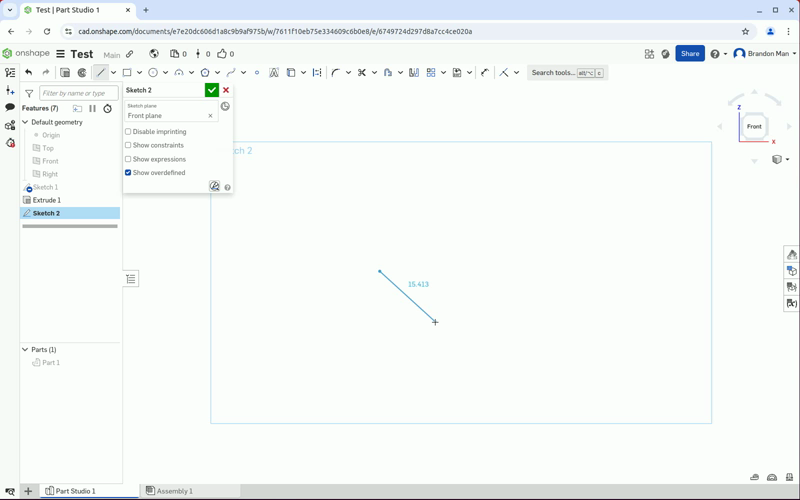
key(esc)
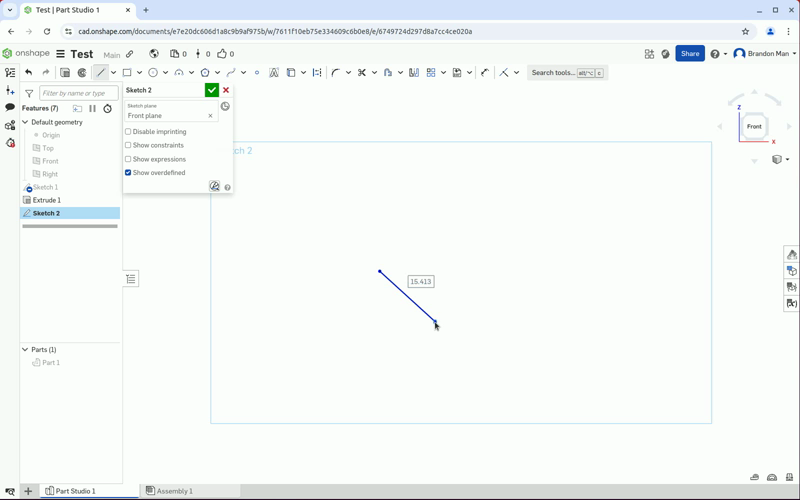
key(a)
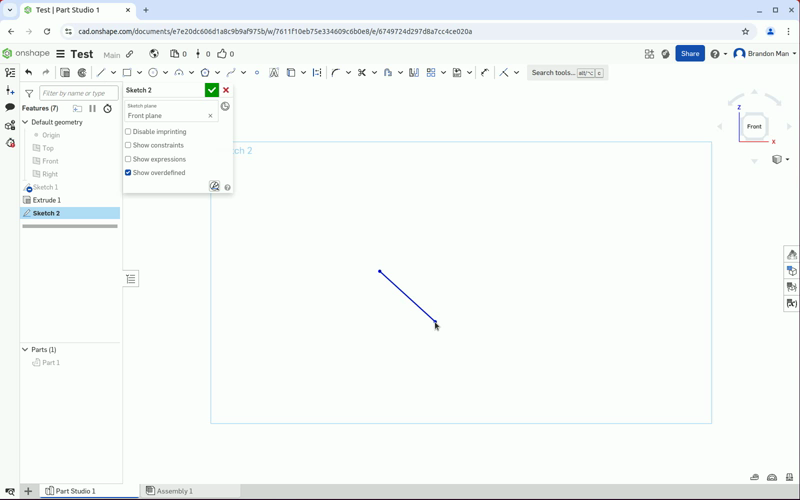
mouse_move(435, 321)
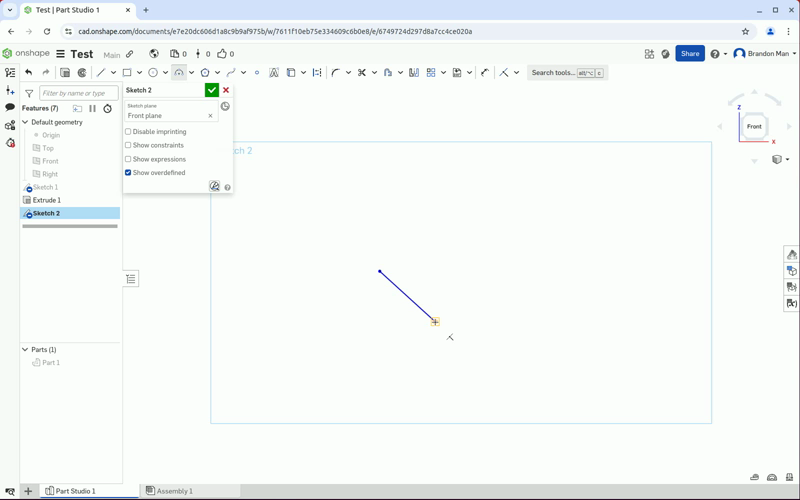
click(435, 321)
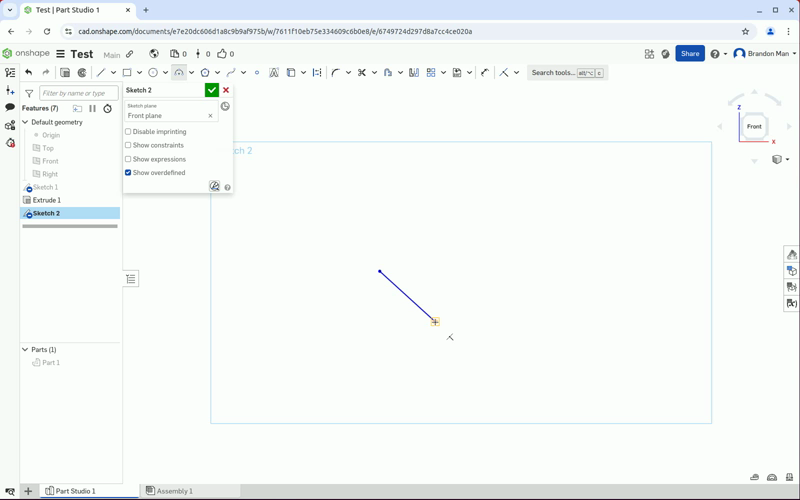
key_down(shift)
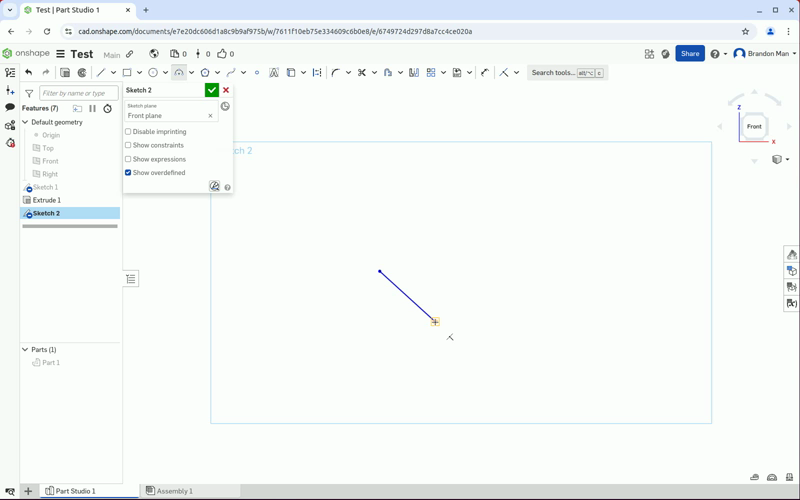
mouse_move(442, 314)
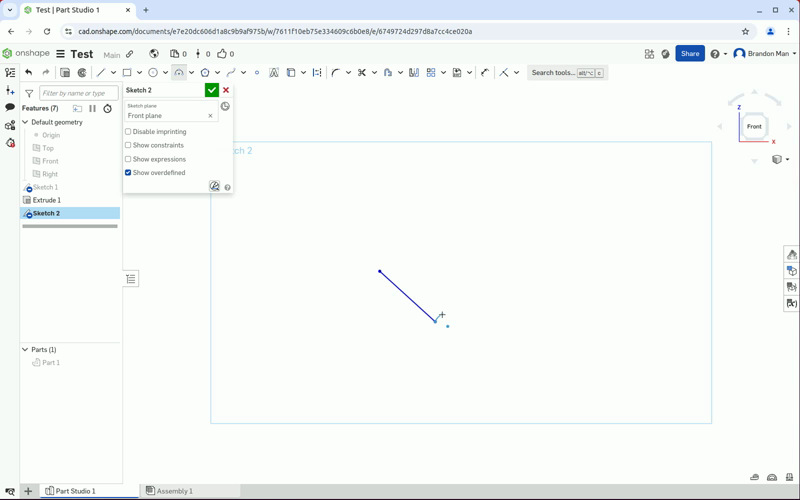
click(442, 314)
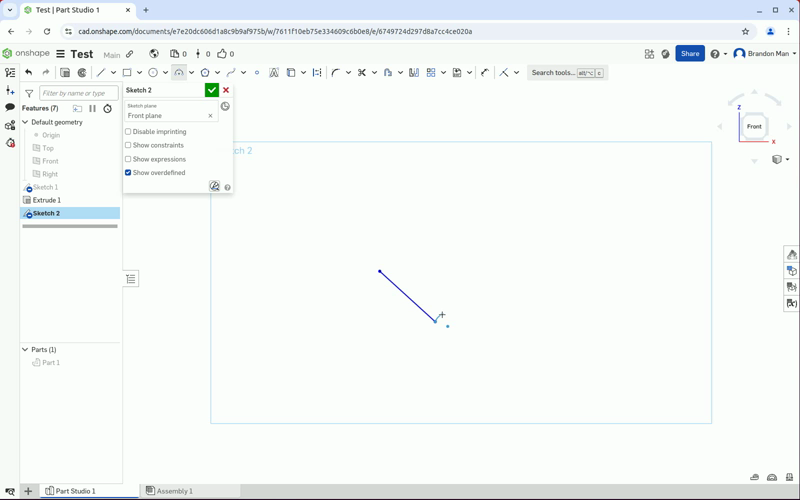
mouse_move(434, 313)
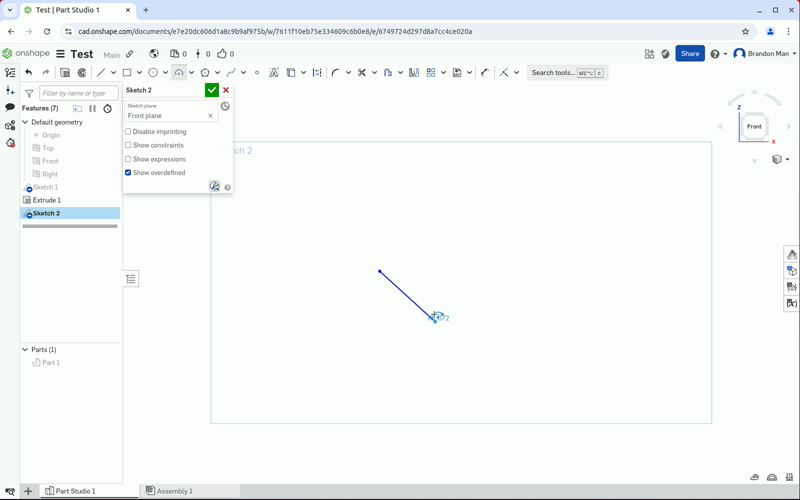
click(434, 313)
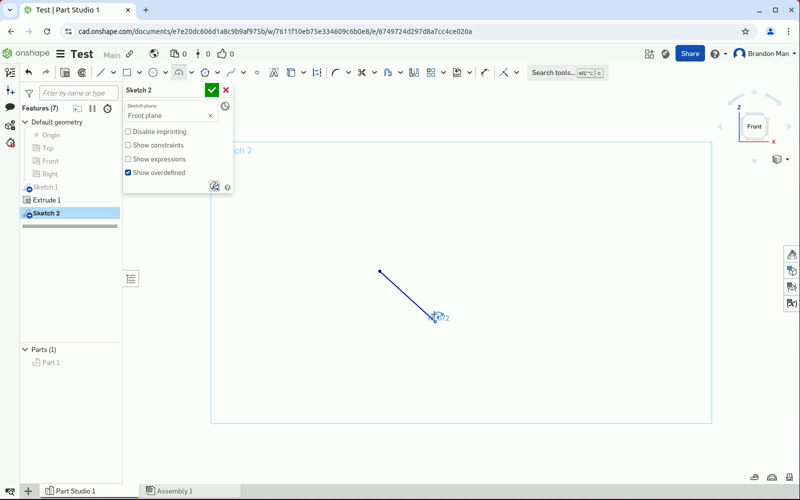
key_up(shift)
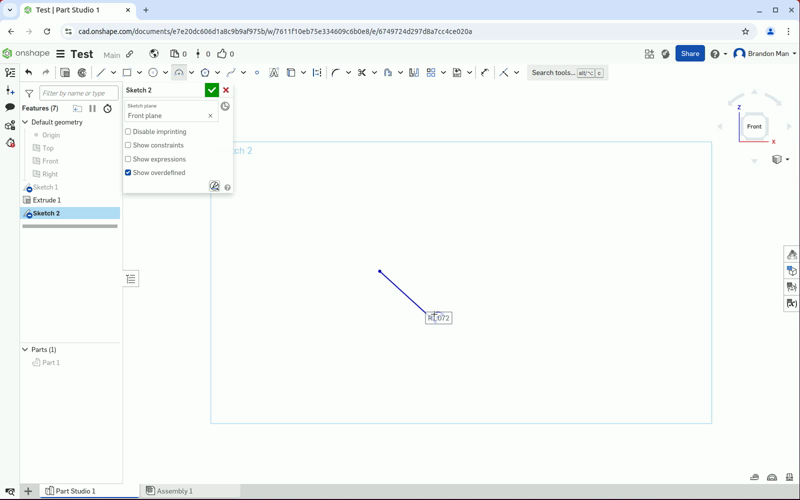
key(esc)
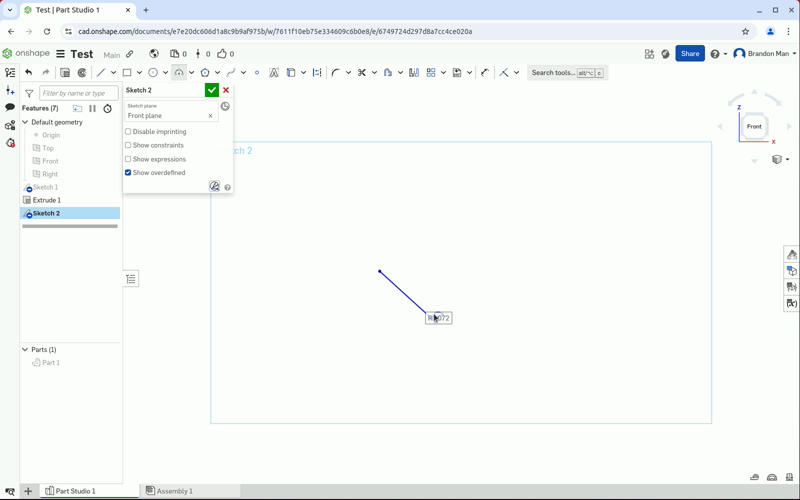
key(l)
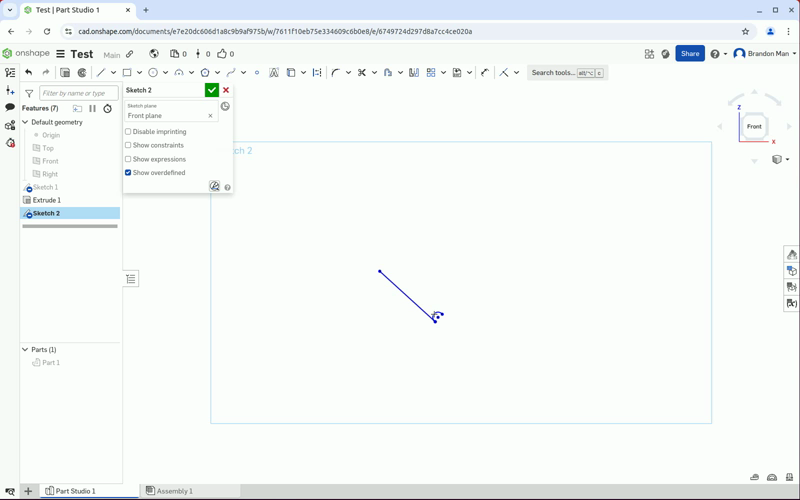
mouse_move(442, 314)
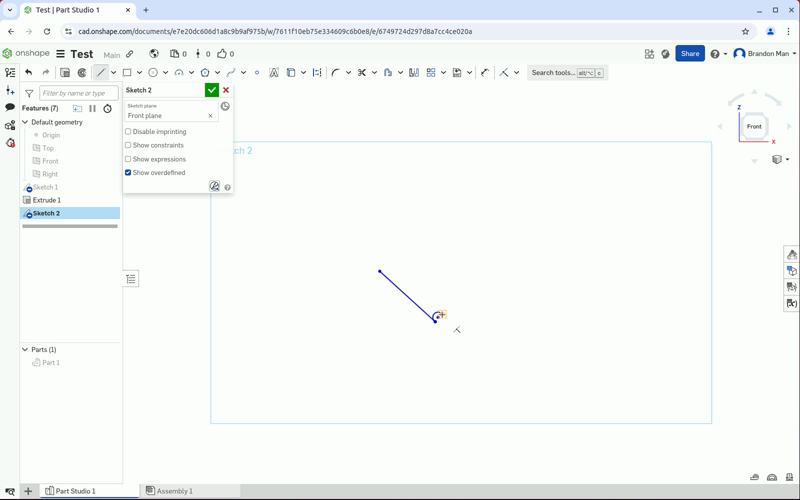
click(442, 314)
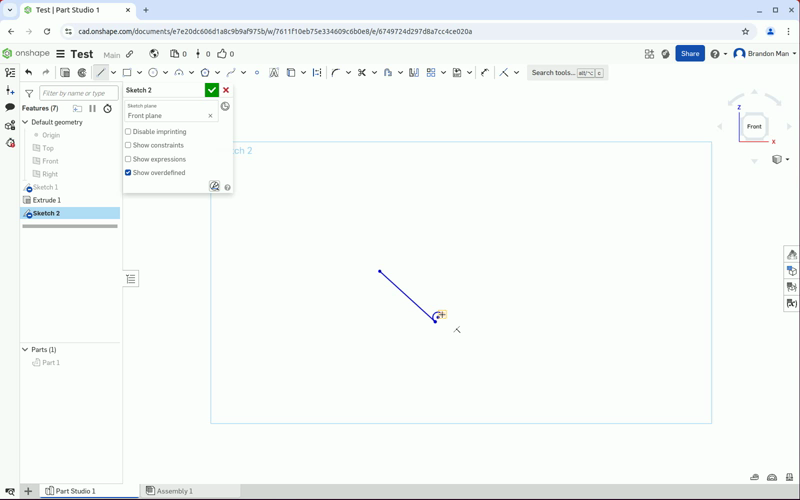
key_down(shift)
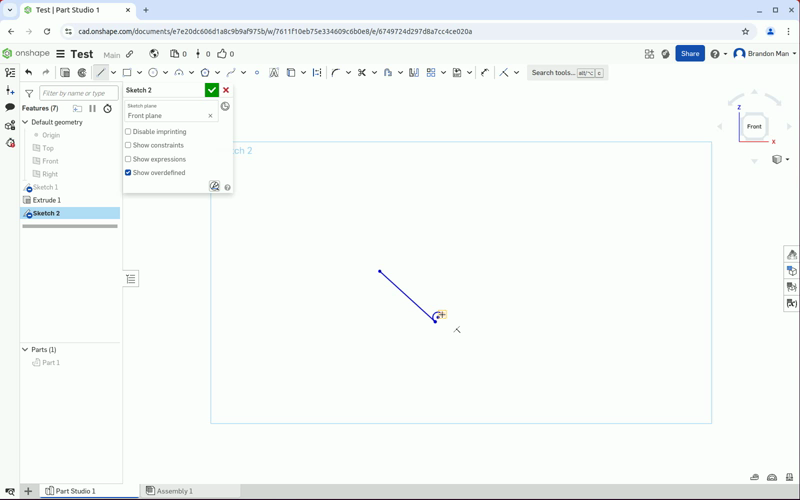
mouse_move(387, 263)
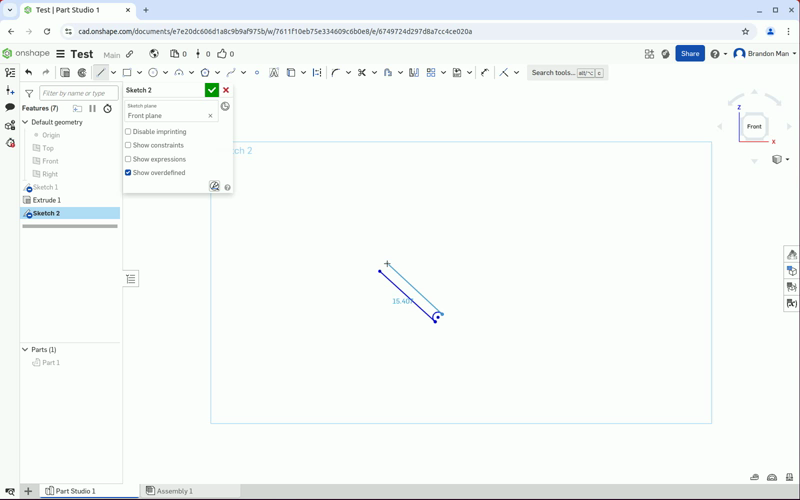
click(387, 263)
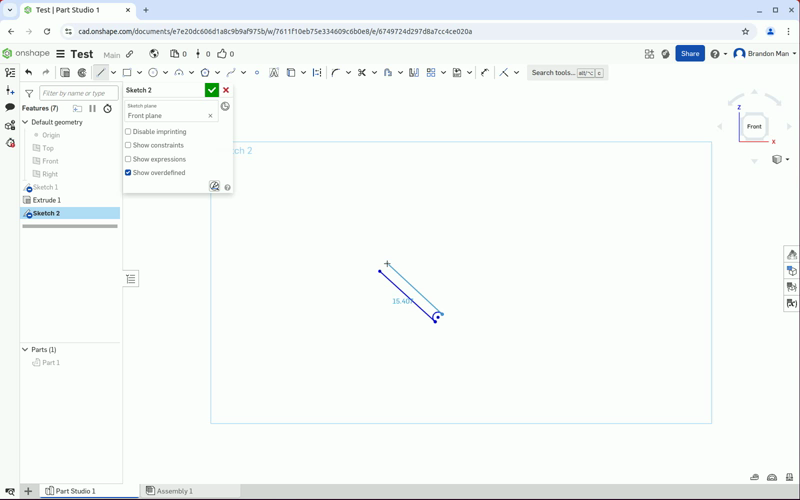
key_up(shift)
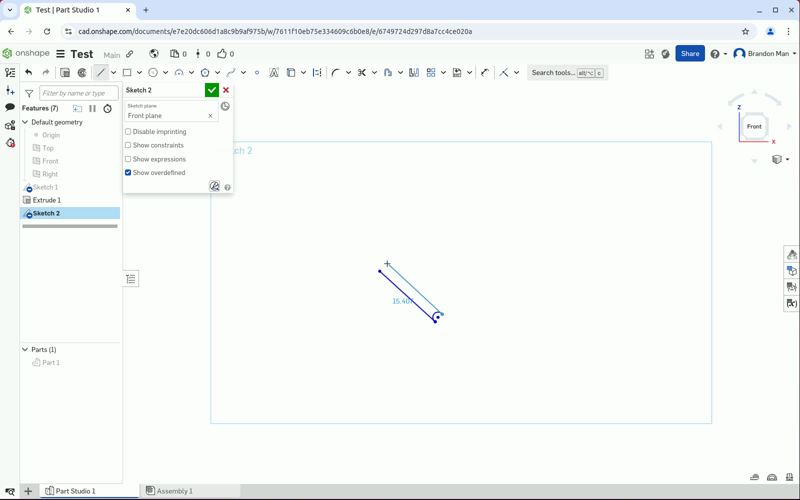
key(esc)
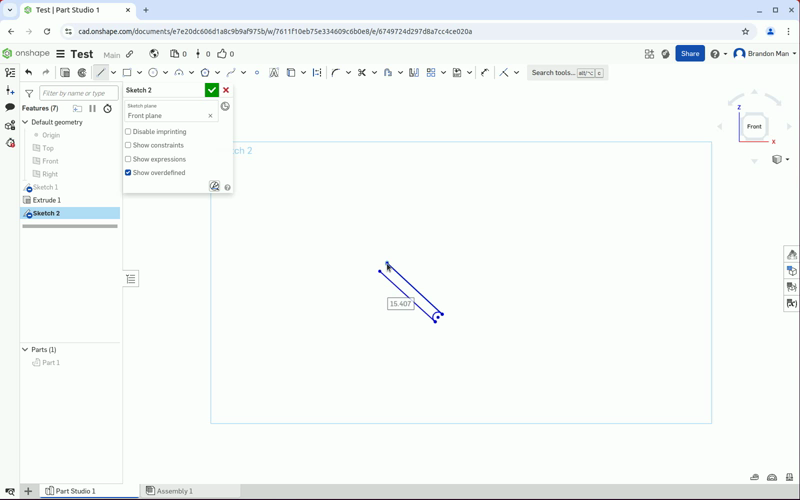
key(a)
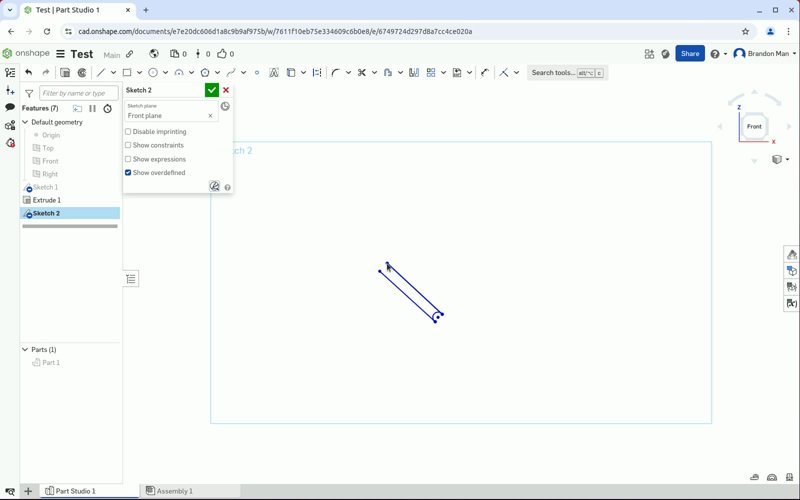
mouse_move(387, 263)
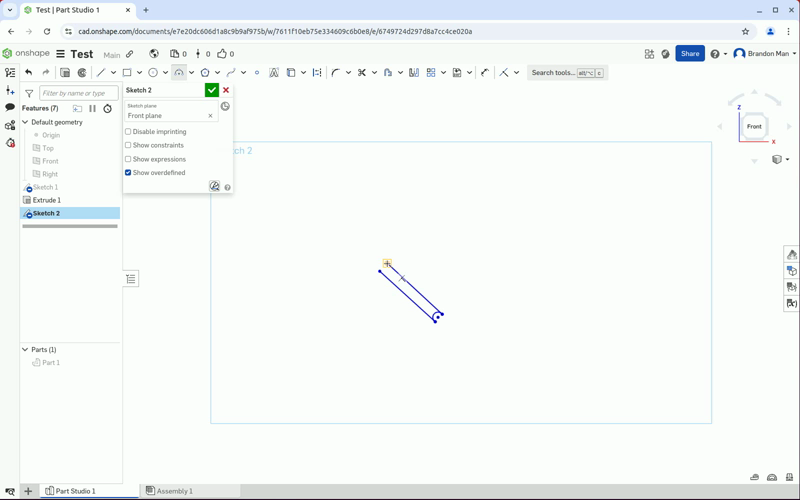
click(387, 263)
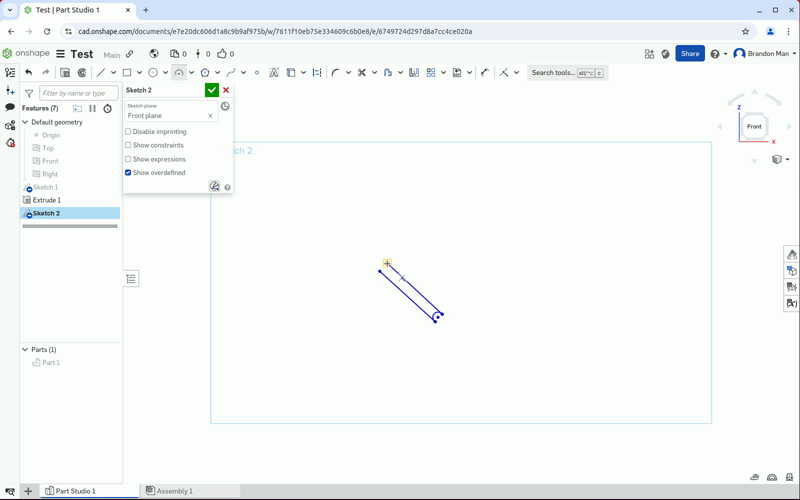
mouse_move(379, 271)
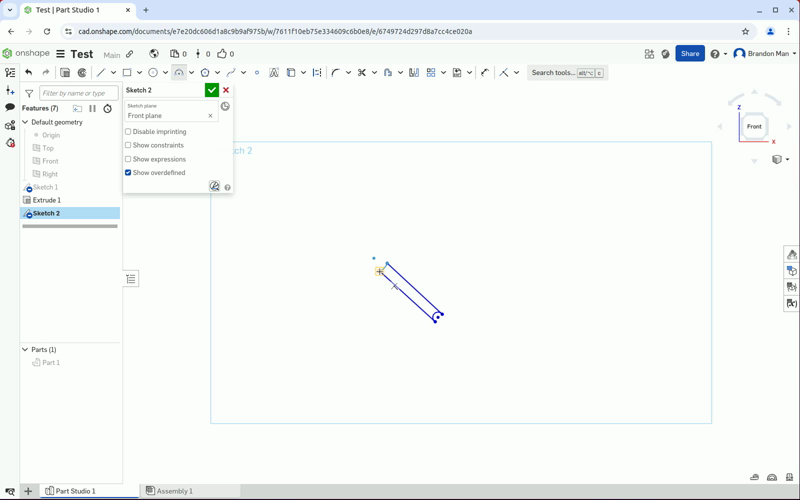
click(379, 271)
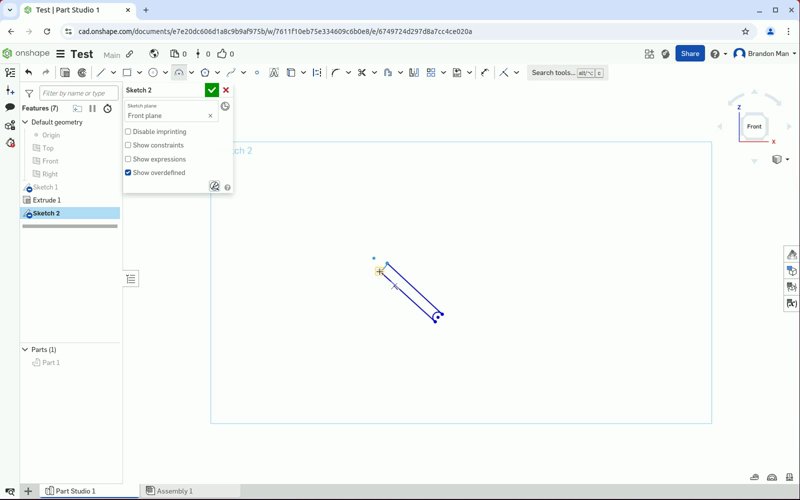
key_down(shift)
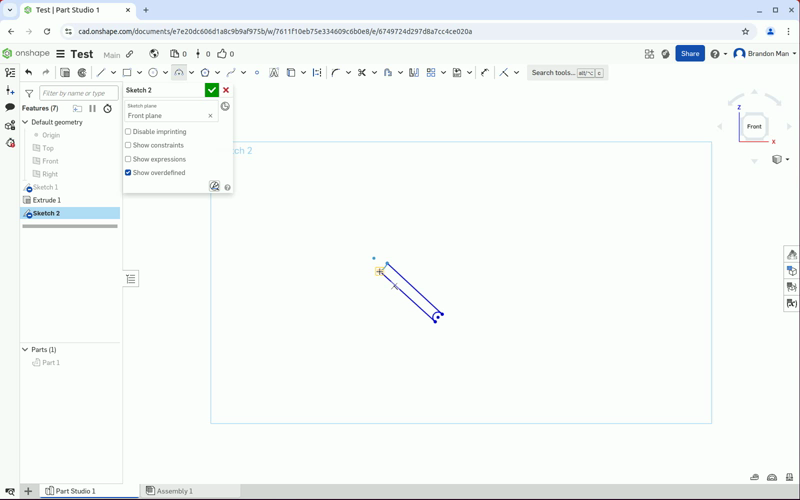
mouse_move(388, 271)
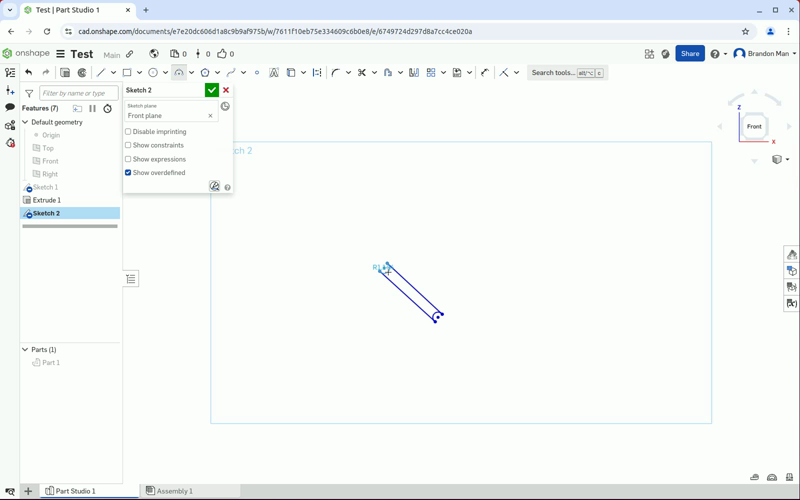
click(388, 271)
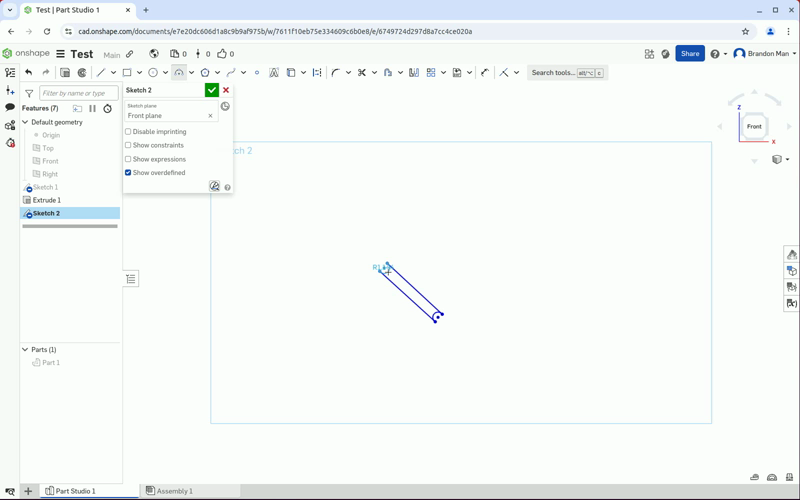
key_up(shift)
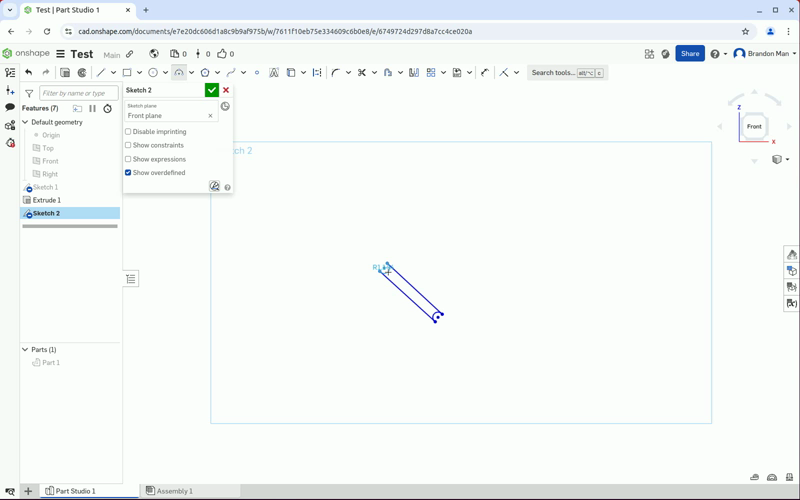
key(esc)
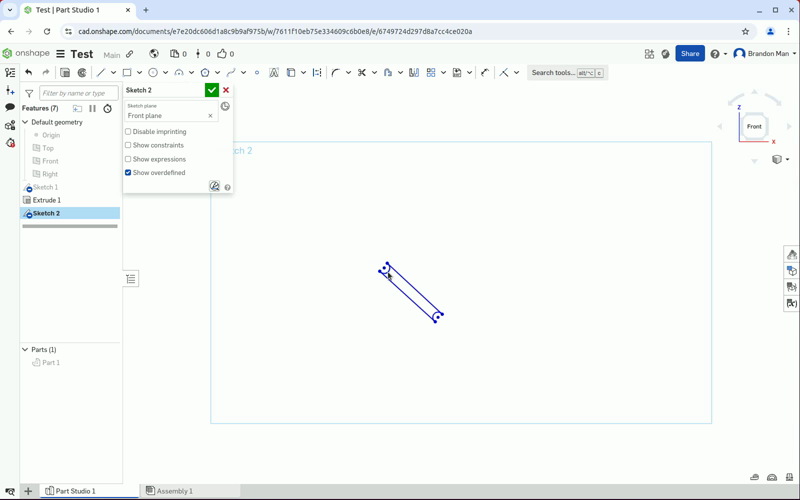
mouse_move(426, 300)
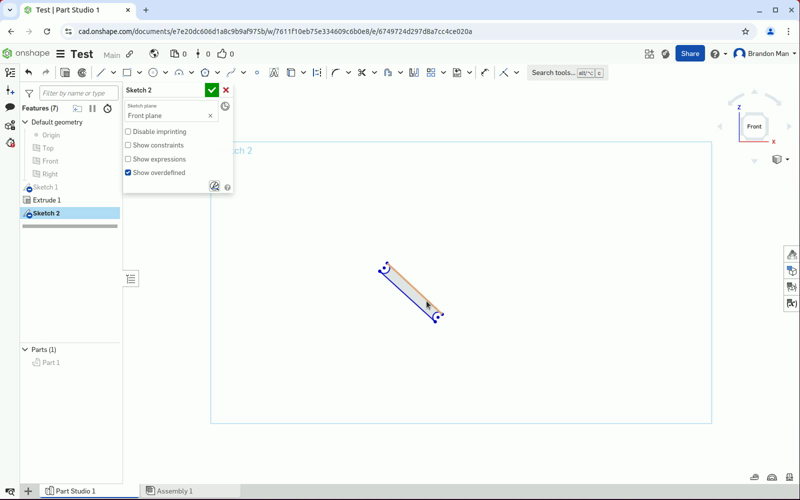
scroll(6)
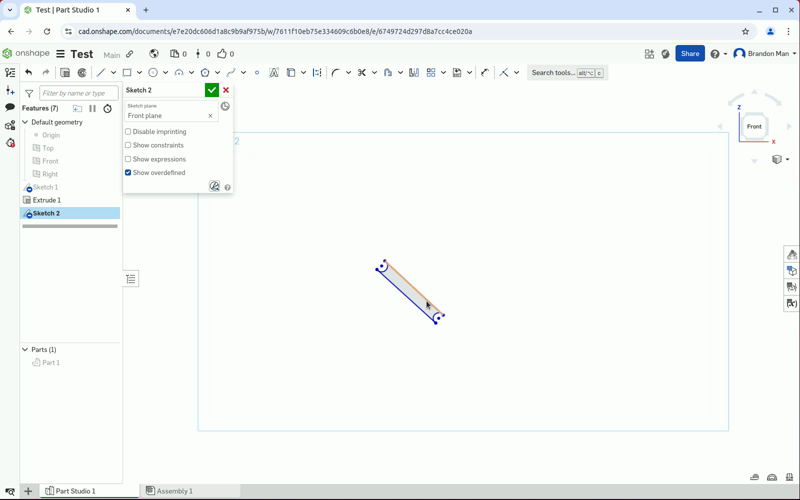
scroll(6)
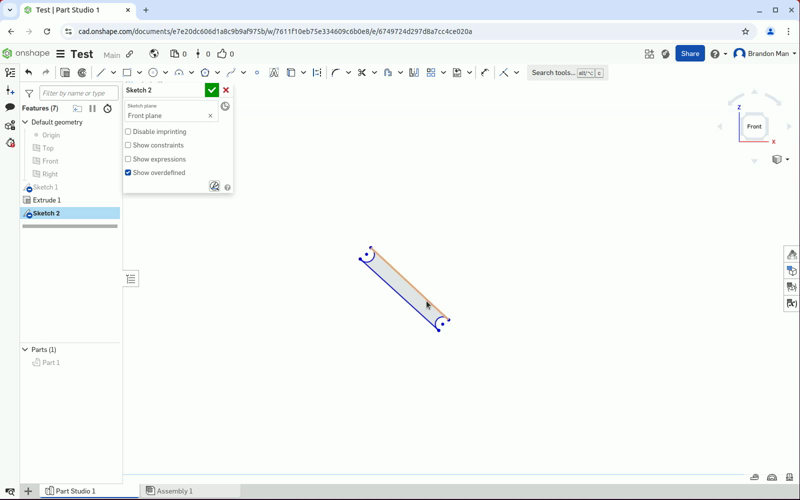
scroll(6)
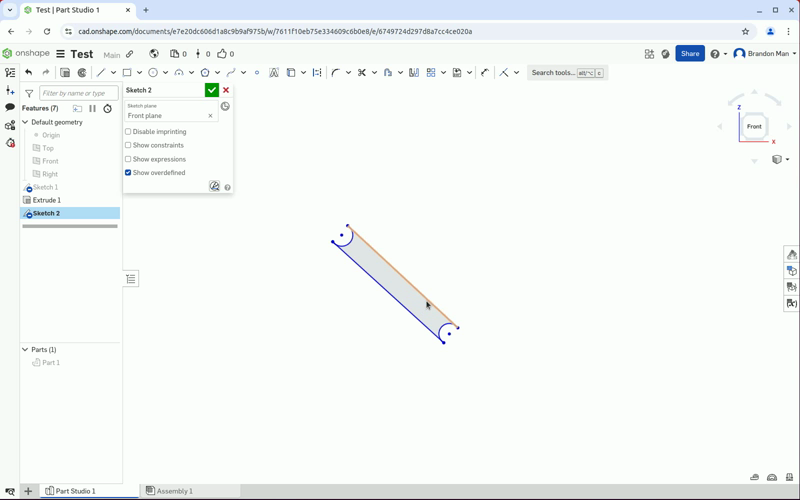
scroll(6)
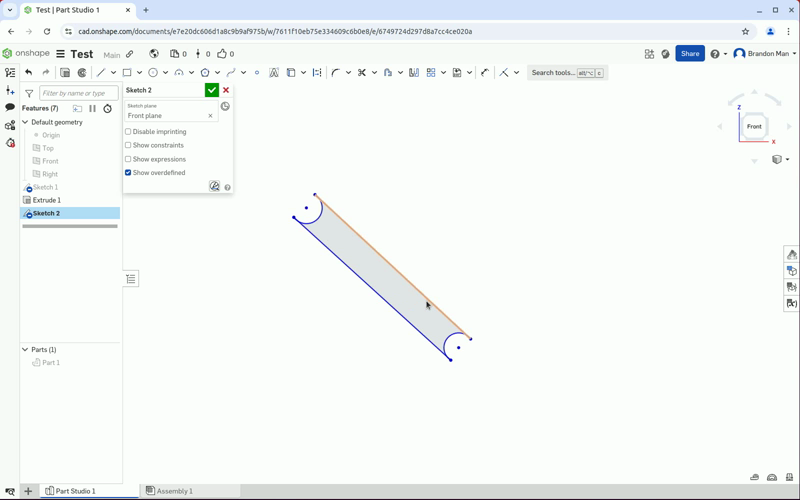
scroll(6)
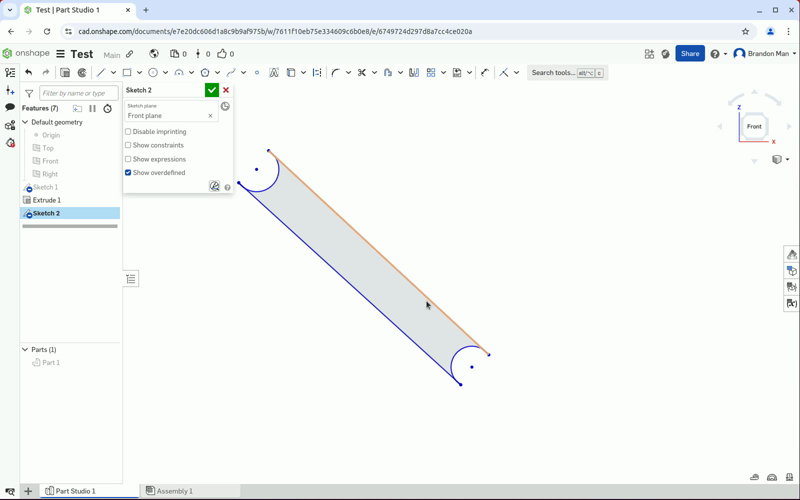
scroll(6)
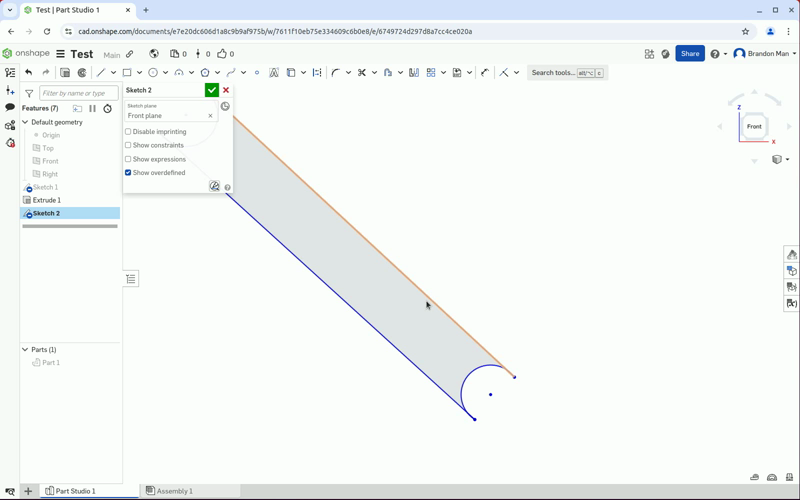
scroll(6)
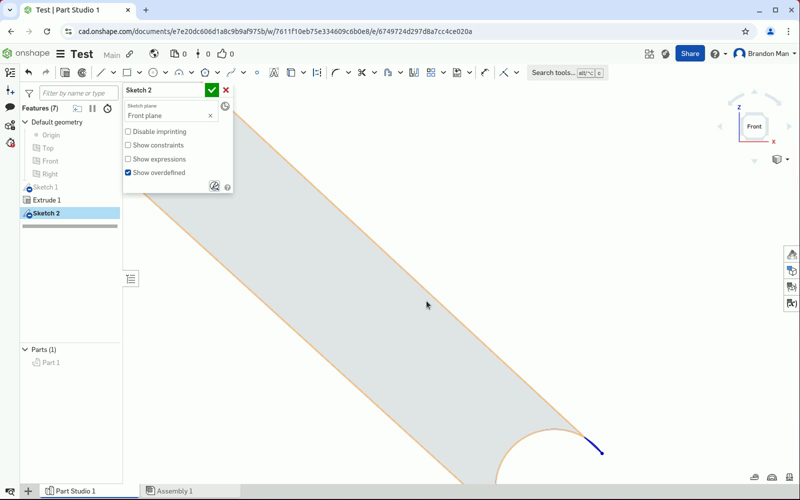
click(426, 300)
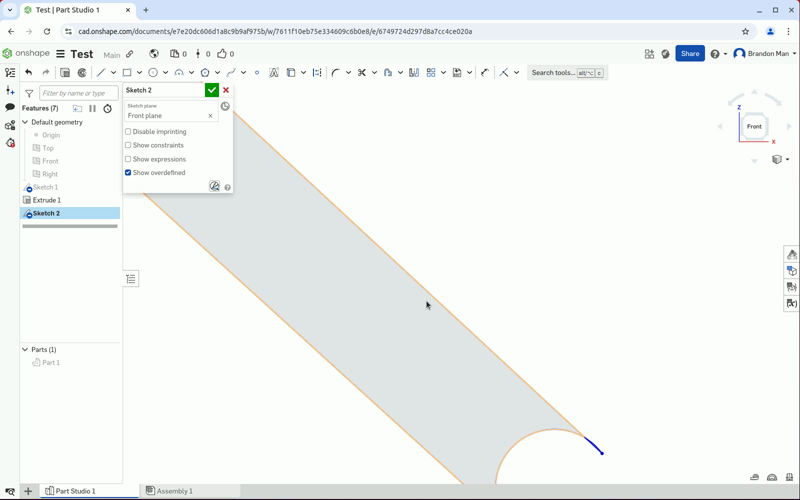
scroll(-6)
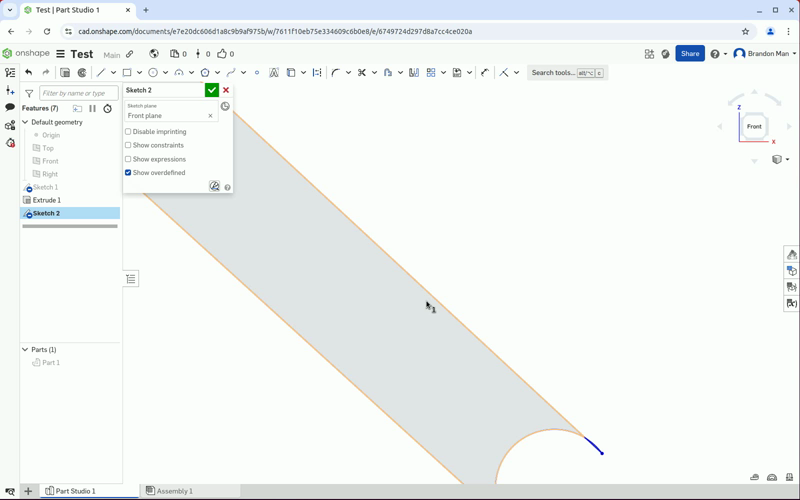
scroll(-6)
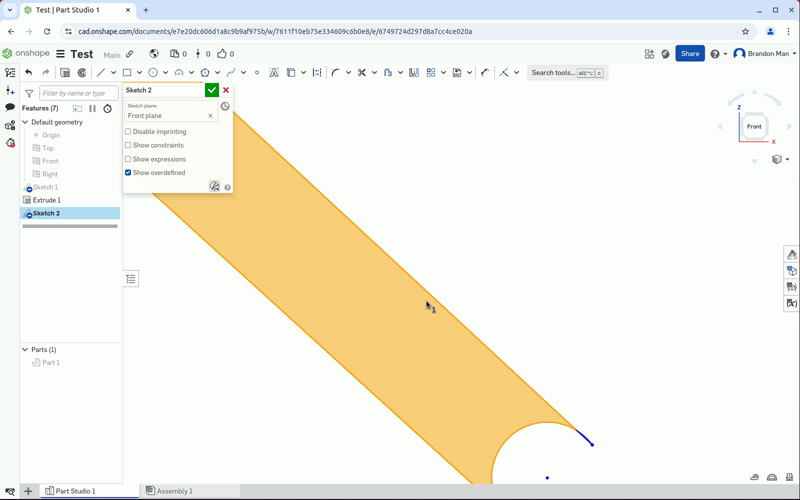
scroll(-6)
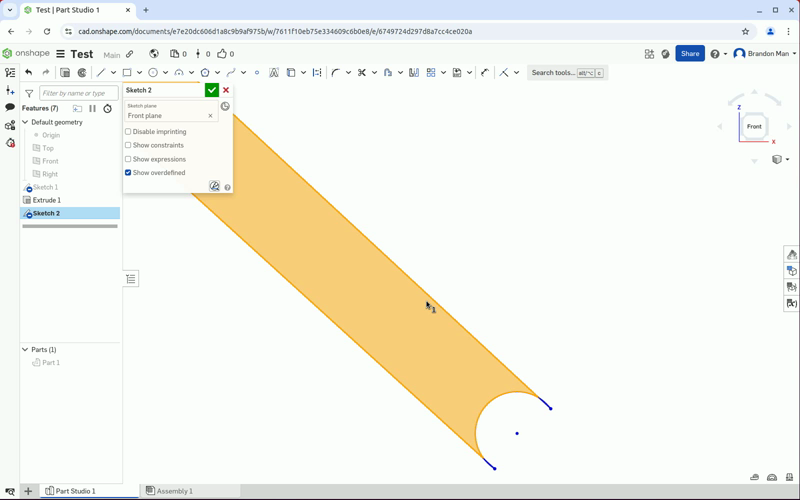
scroll(-6)
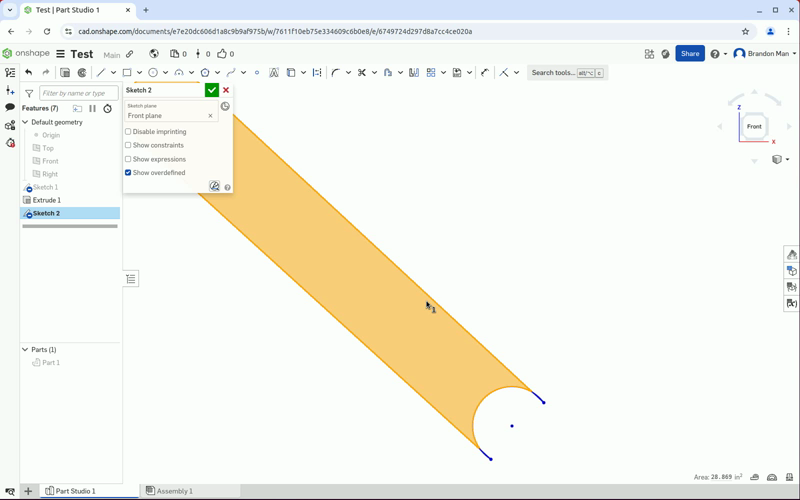
scroll(-6)
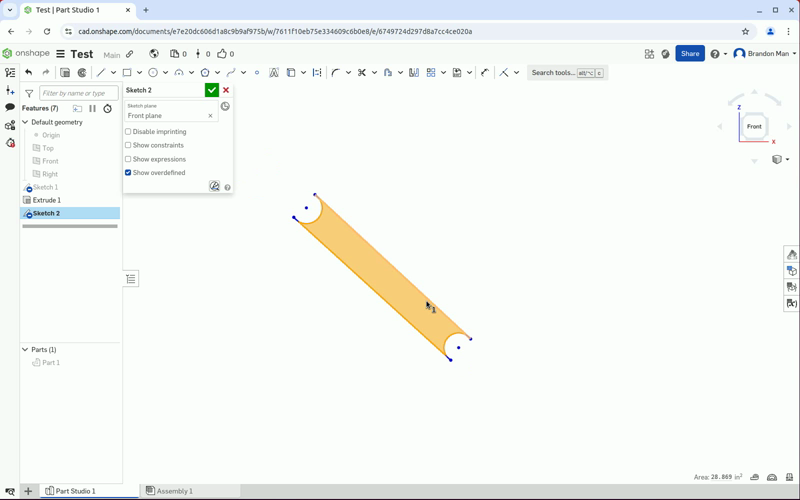
scroll(-6)
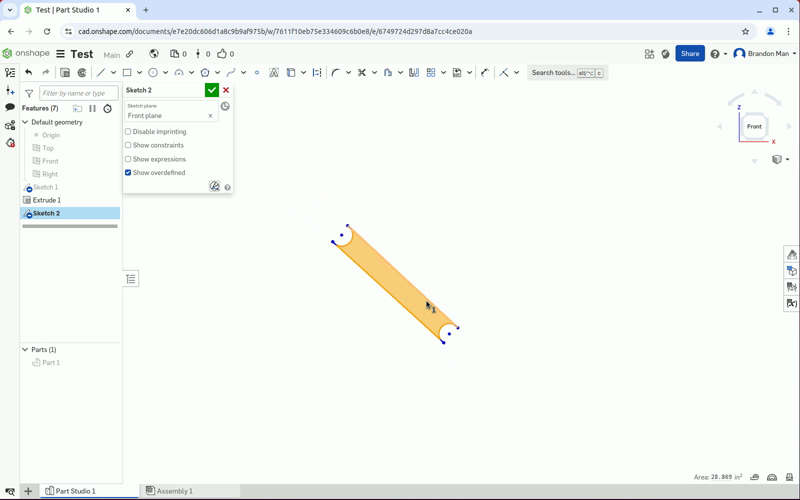
scroll(-6)
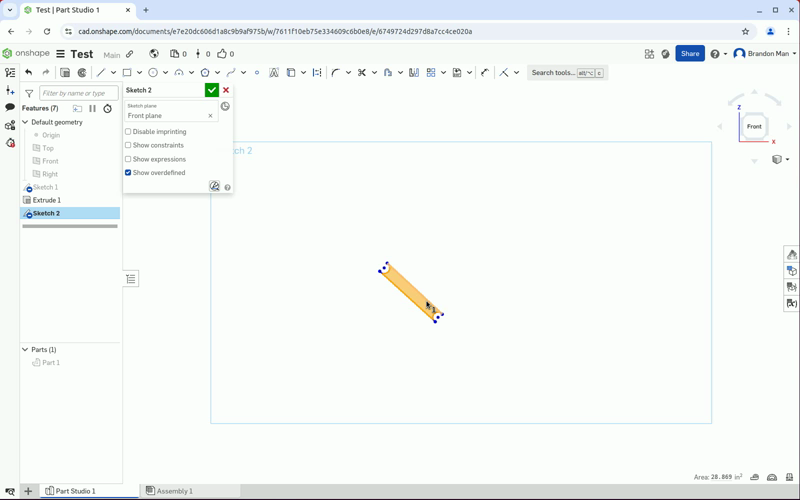
mouse_move(73, 352)
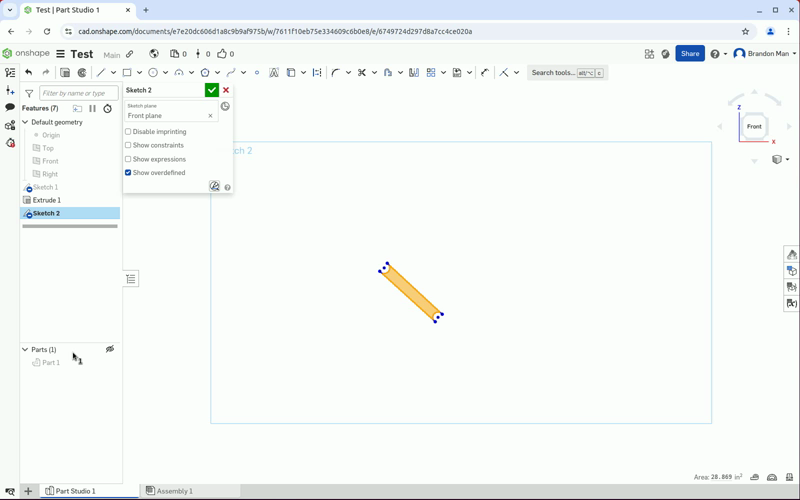
key(shift+y)
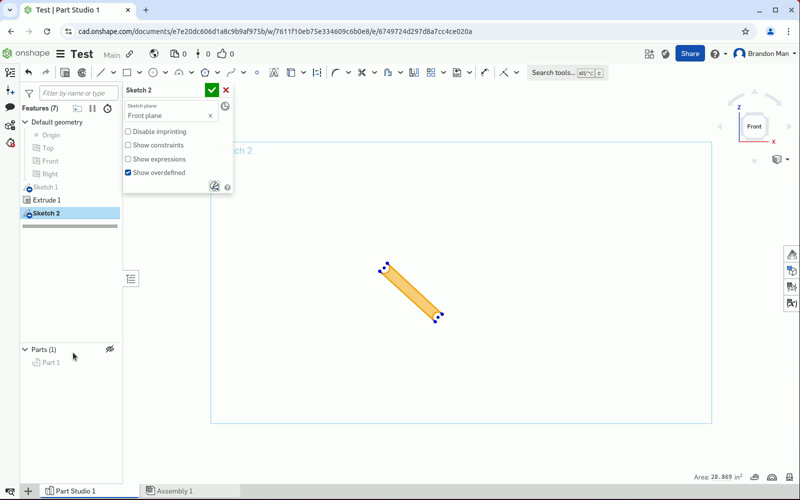
key(shift+e)
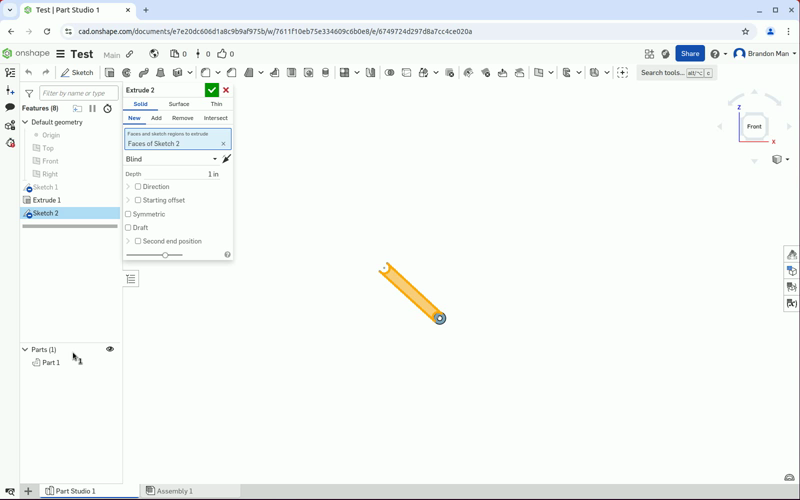
mouse_move(143, 106)
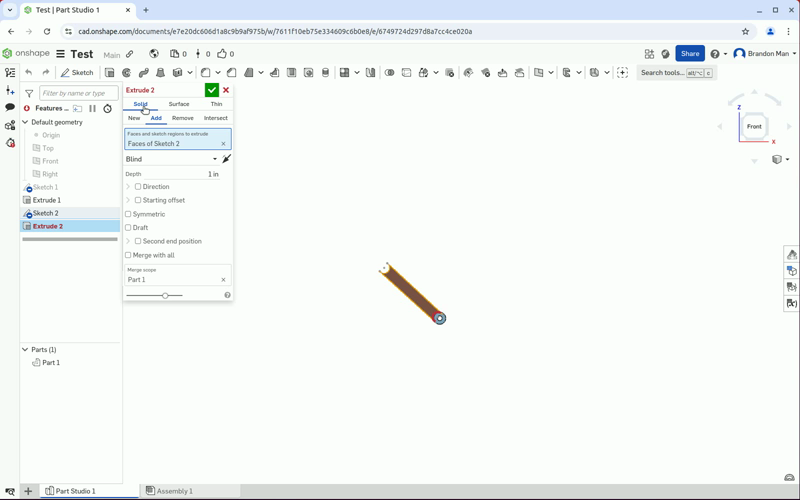
click(143, 106)
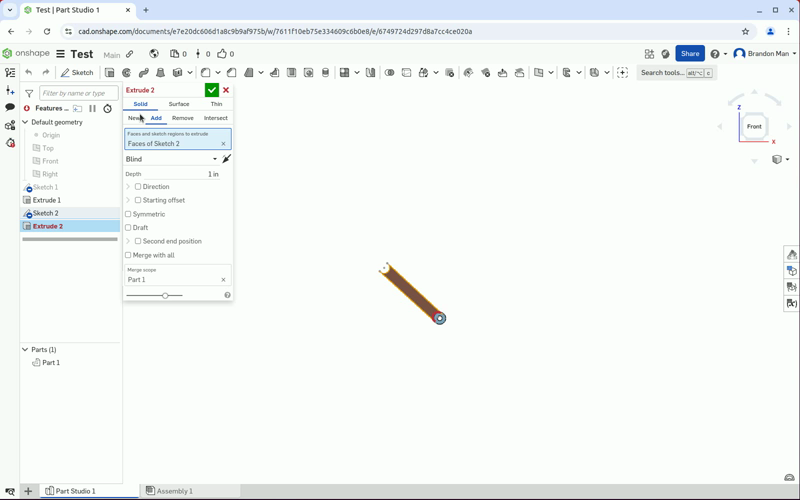
mouse_move(137, 120)
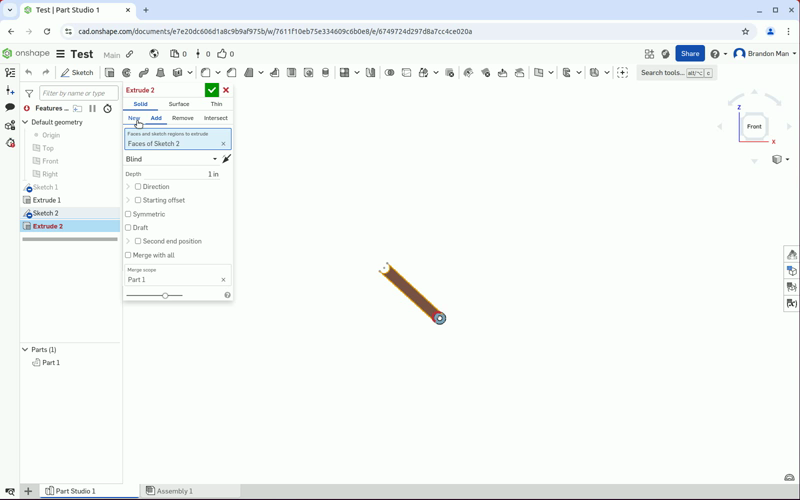
click(137, 120)
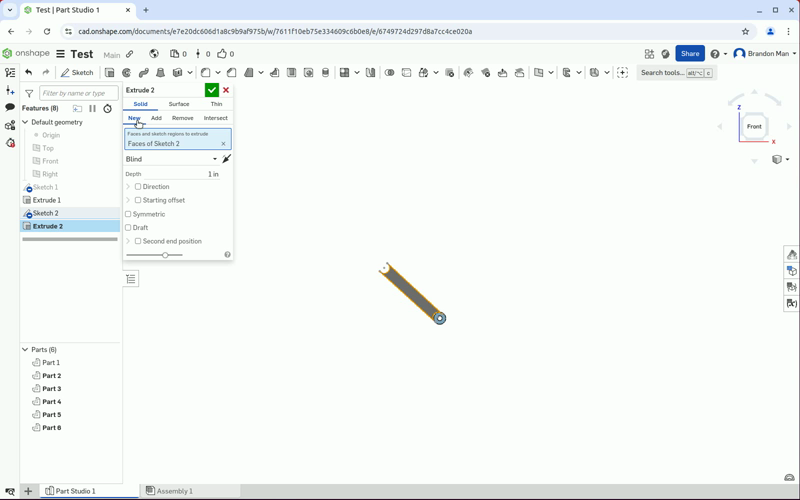
key(tab, 4)
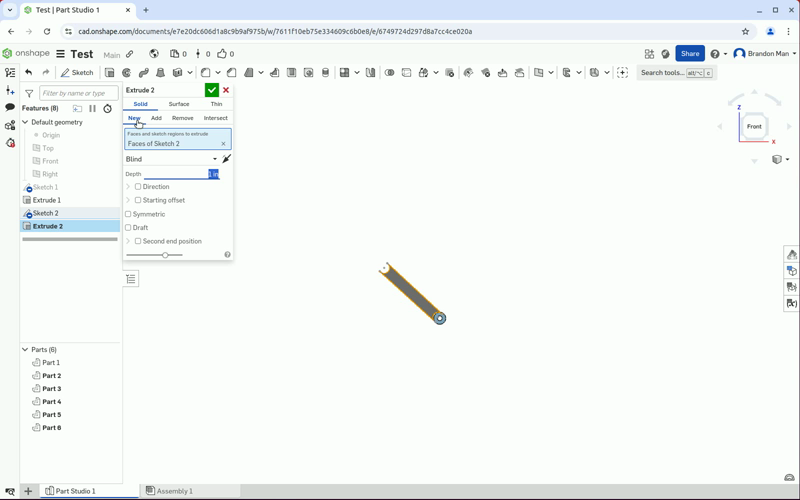
text(0.963)
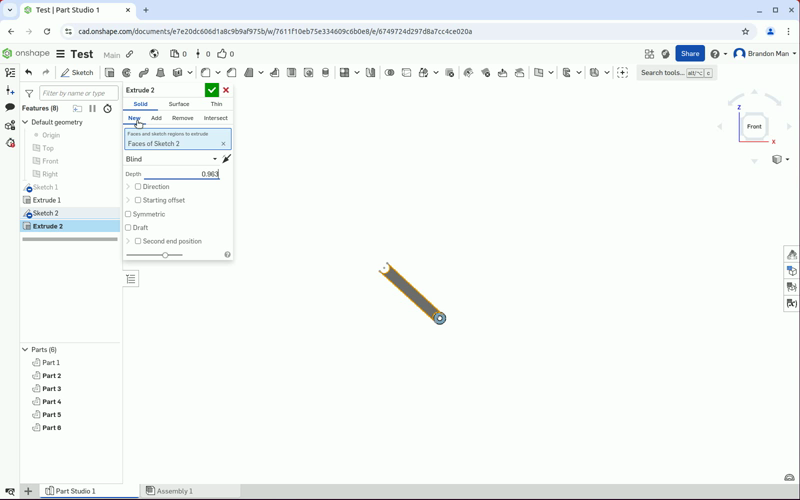
key(enter)
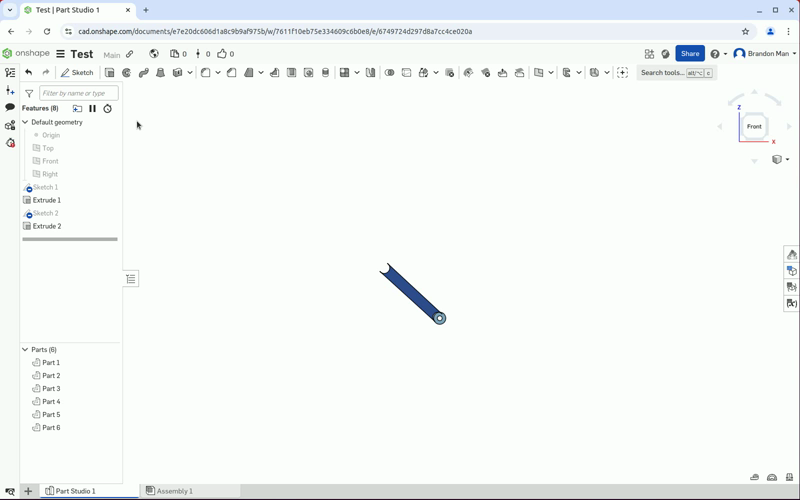
key(shift+h)
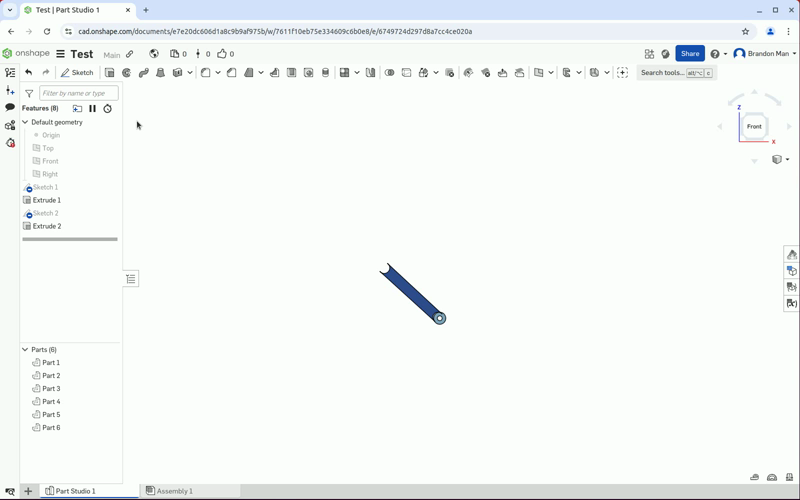
key(shift+h)
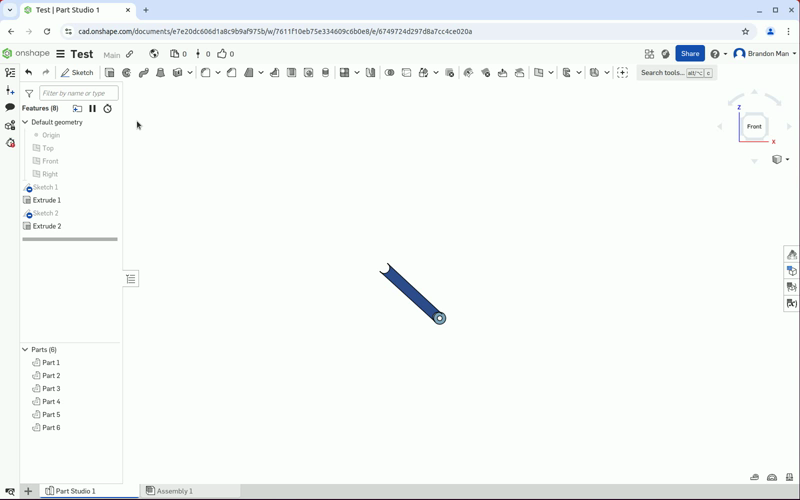
mouse_move(73, 189)
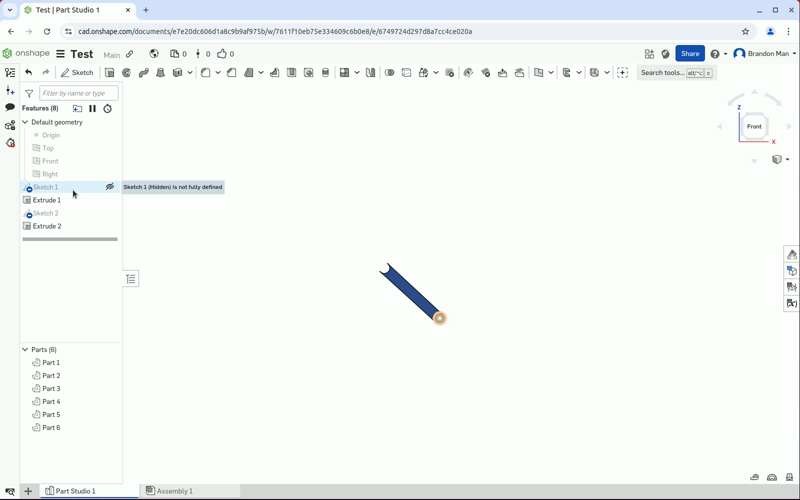
click(73, 189)
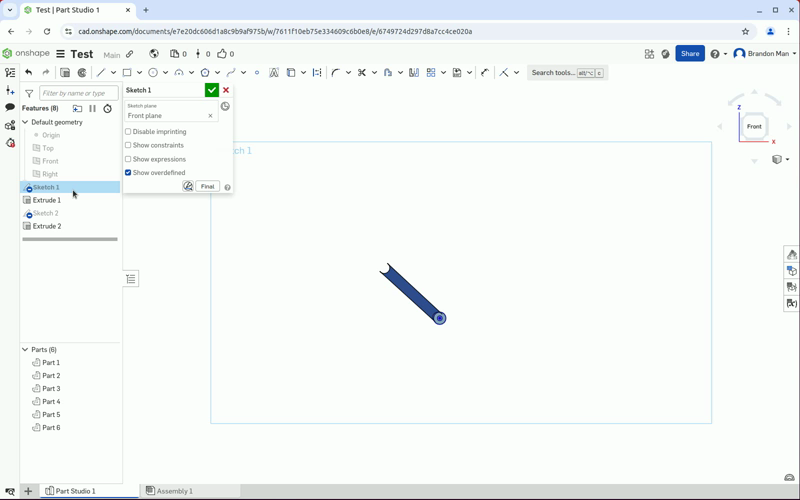
mouse_move(229, 92)
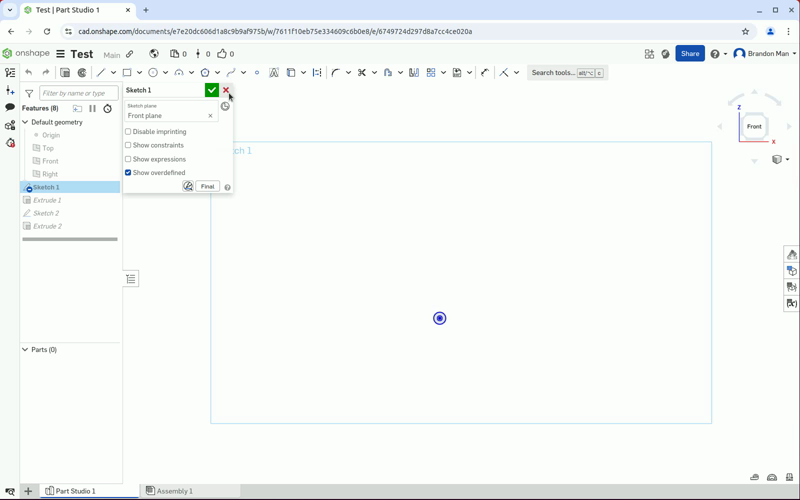
click(229, 92)
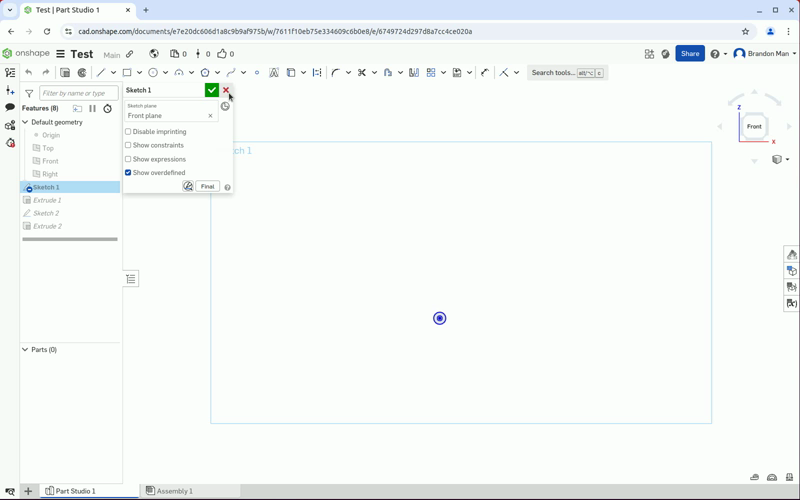
key(shift+s)
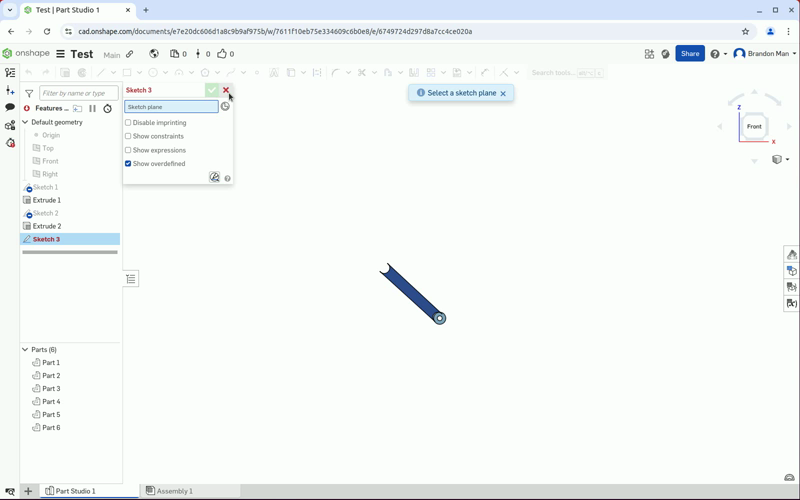
mouse_move(73, 163)
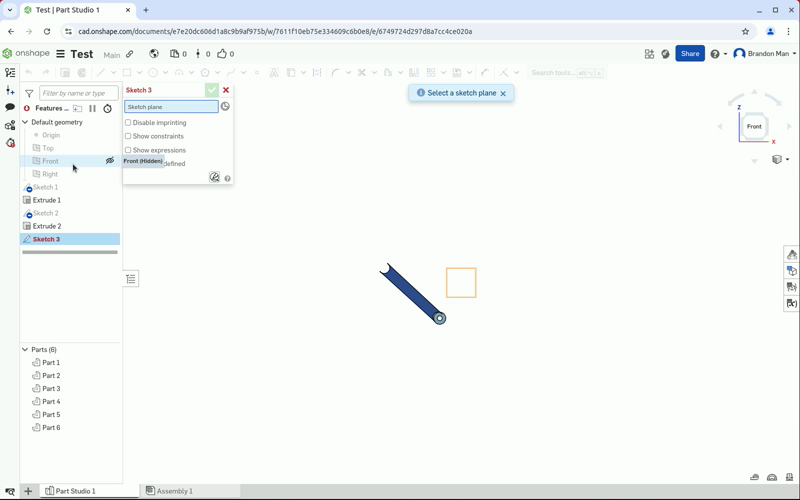
click(73, 163)
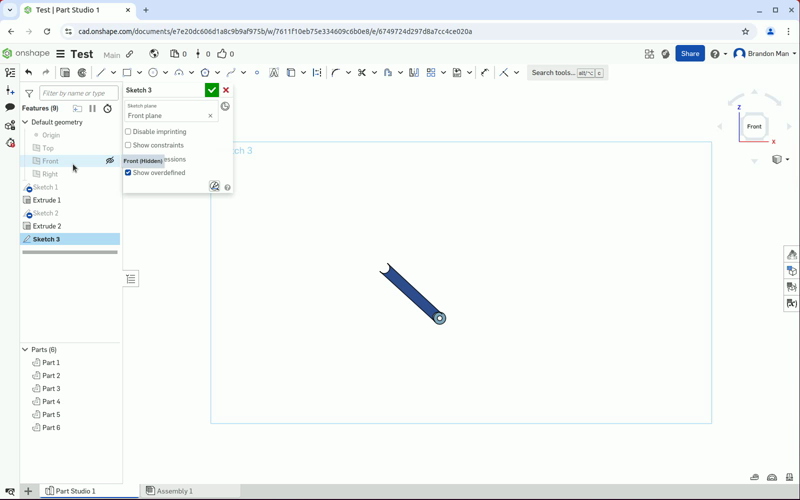
mouse_move(73, 352)
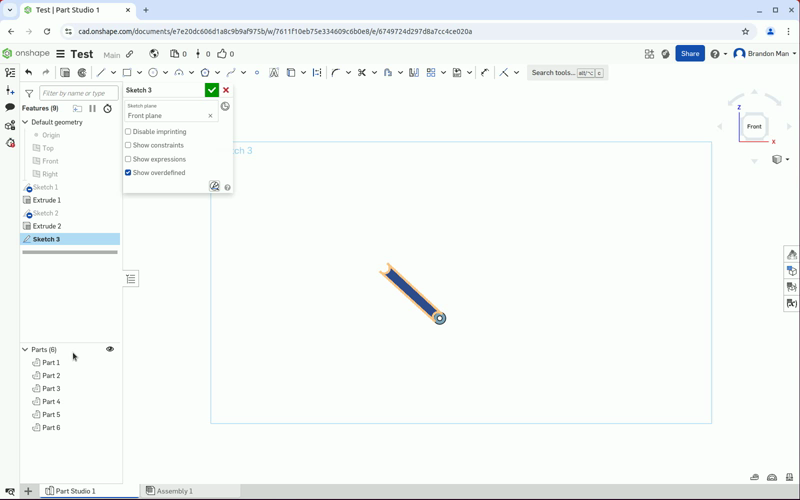
key(y)
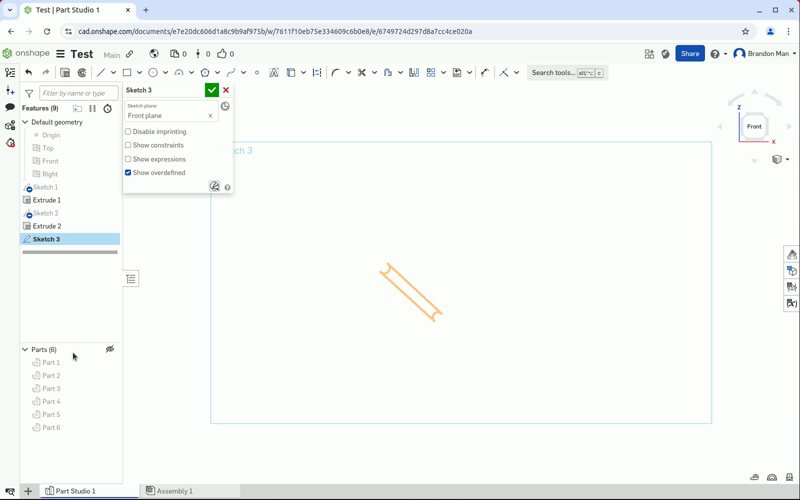
key(c)
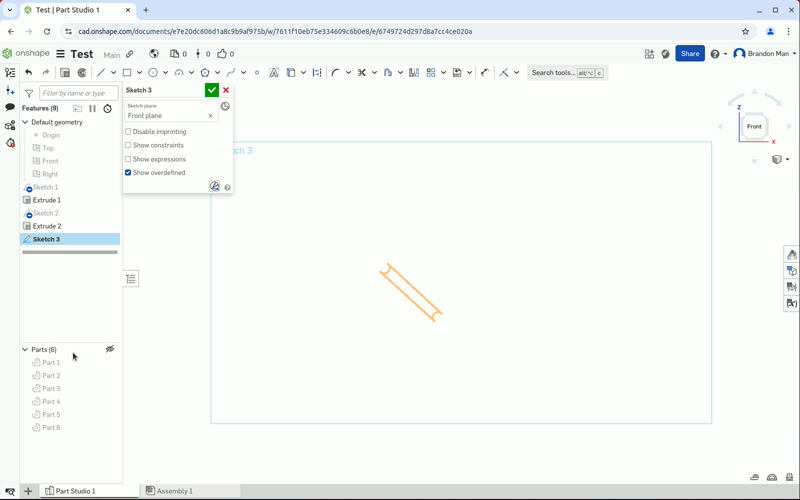
key_down(shift)
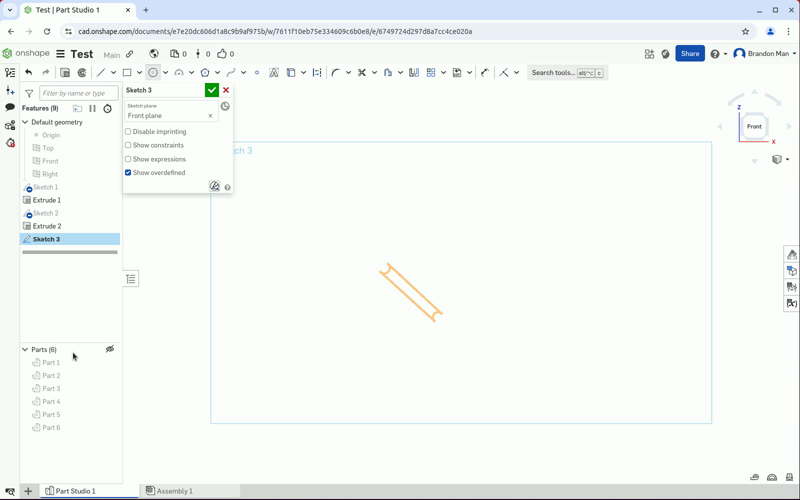
mouse_move(384, 267)
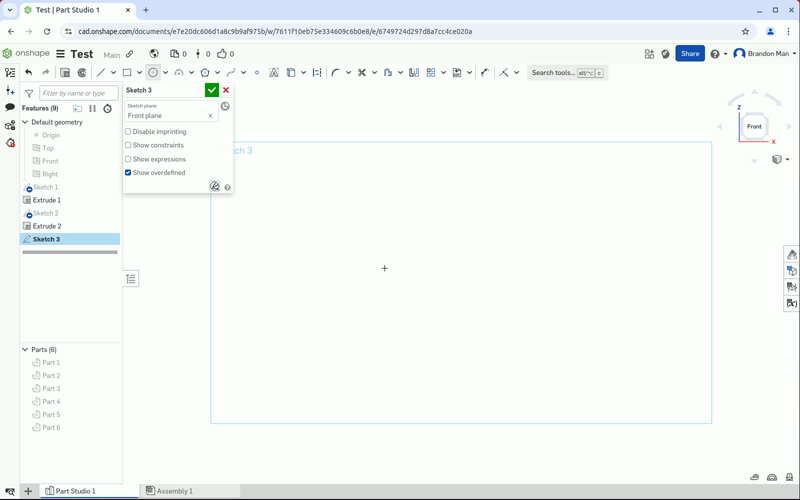
click(384, 267)
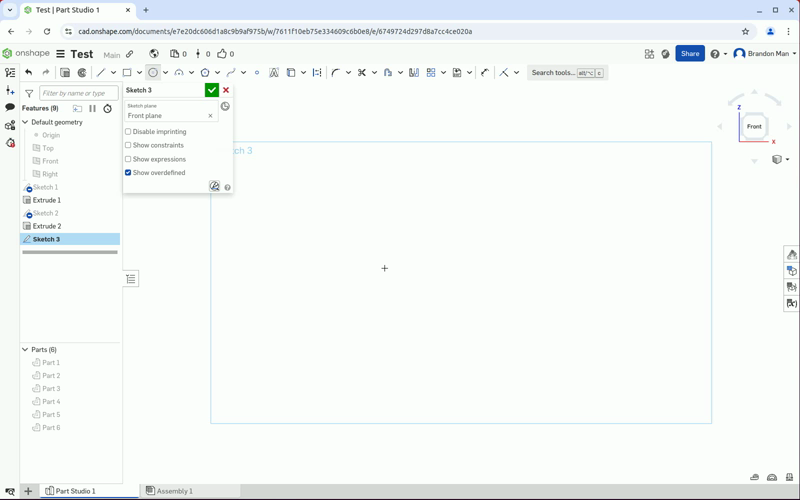
key_up(shift)
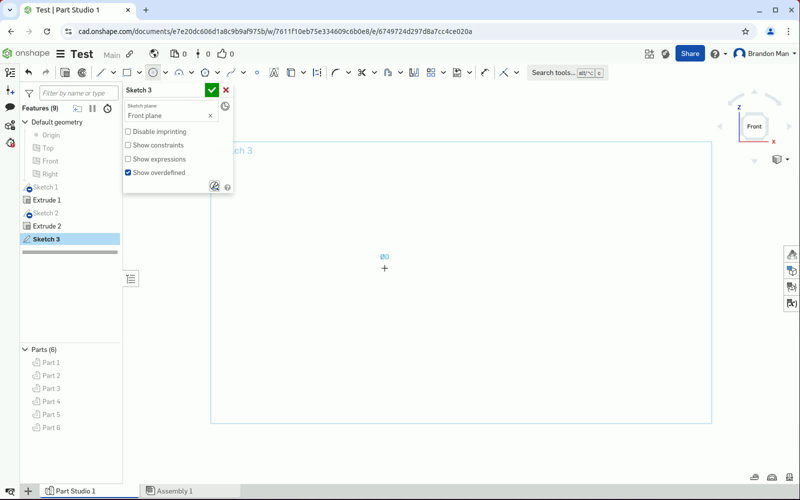
mouse_move(390, 267)
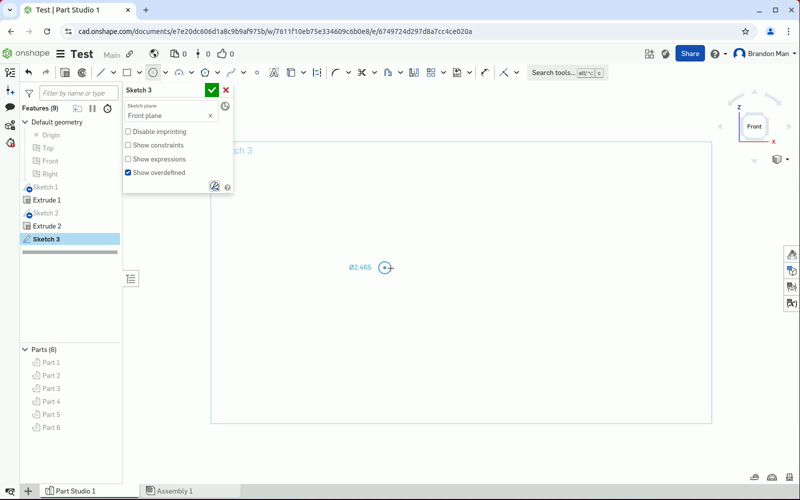
click(390, 267)
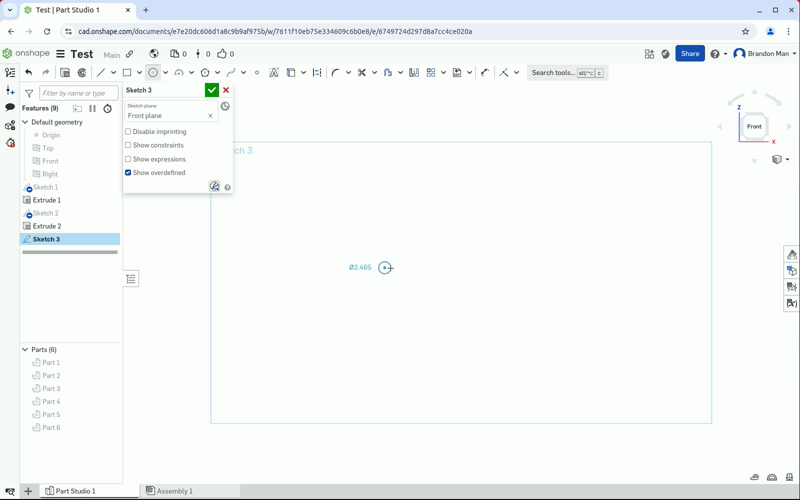
key(esc)
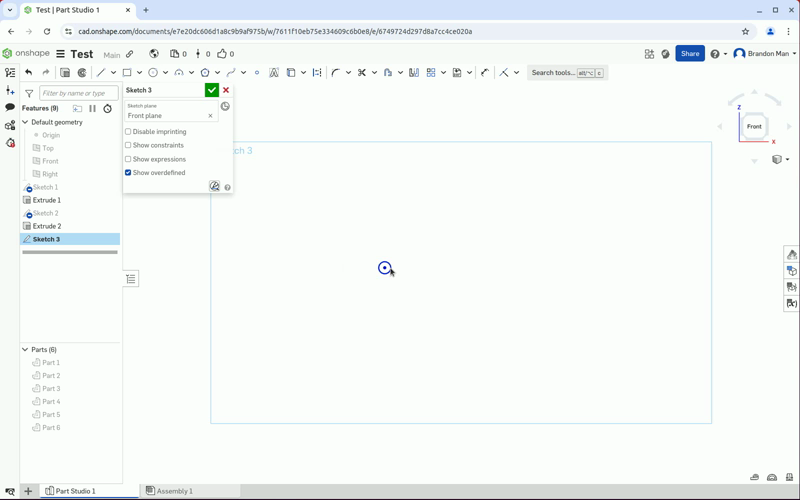
key(c)
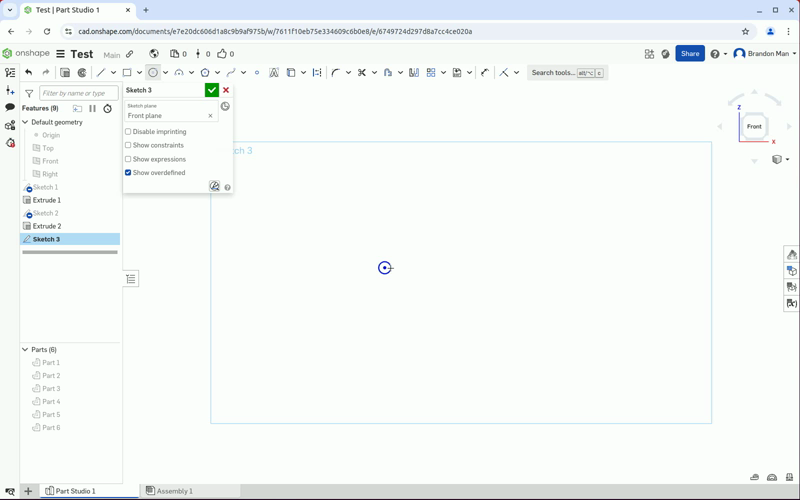
key_down(shift)
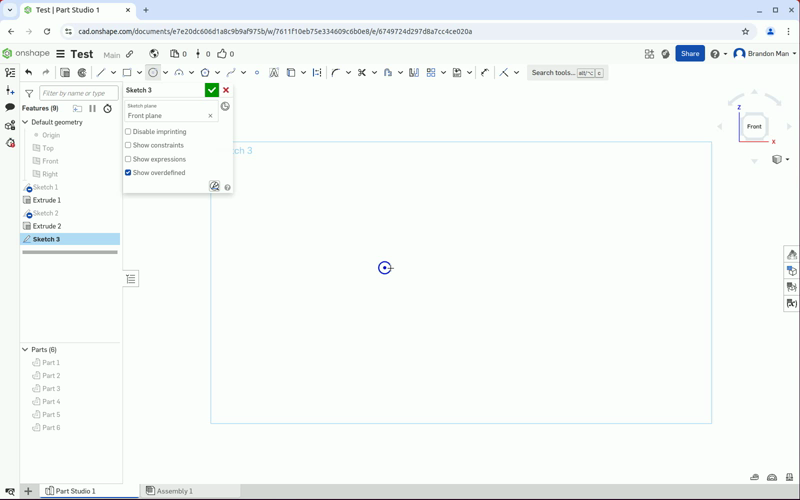
mouse_move(384, 267)
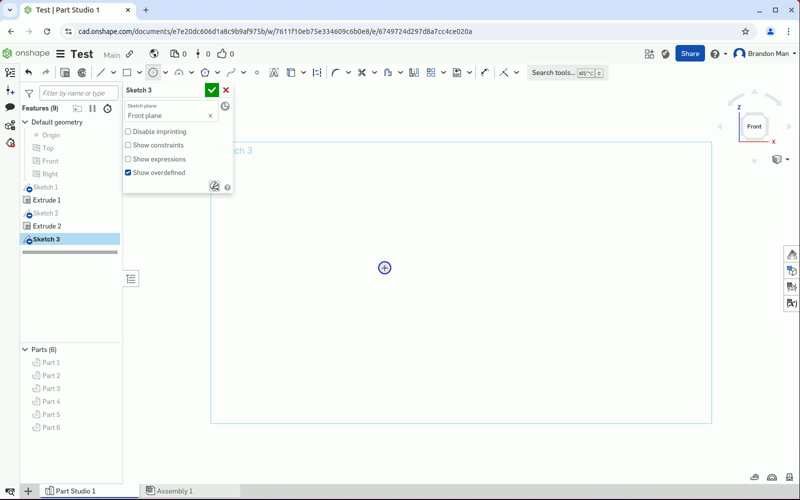
click(384, 267)
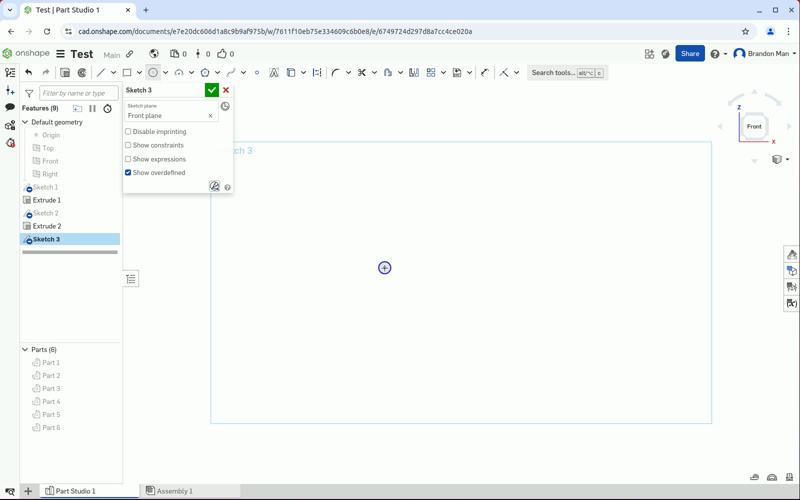
key_up(shift)
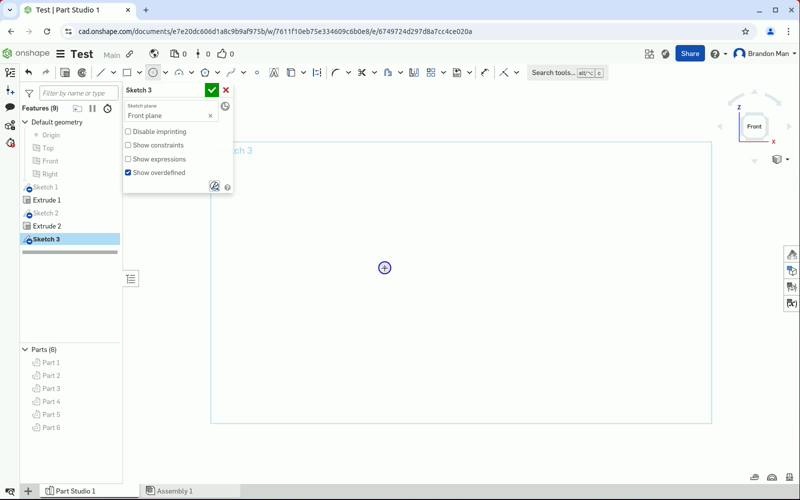
mouse_move(386, 267)
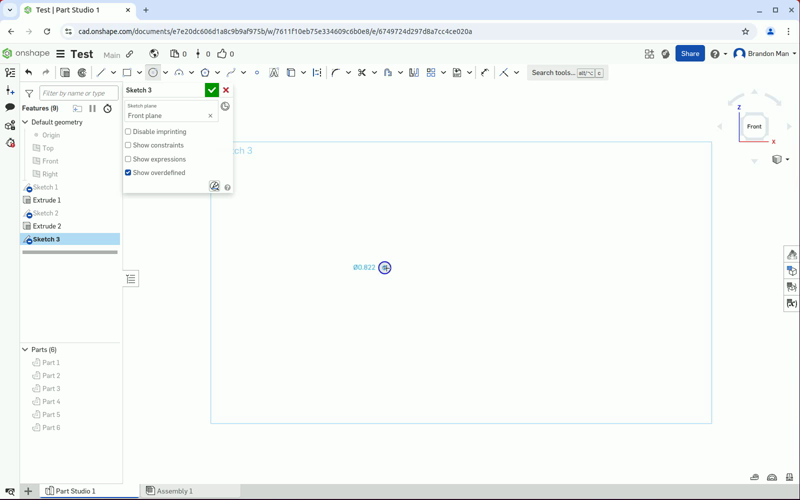
scroll(6)
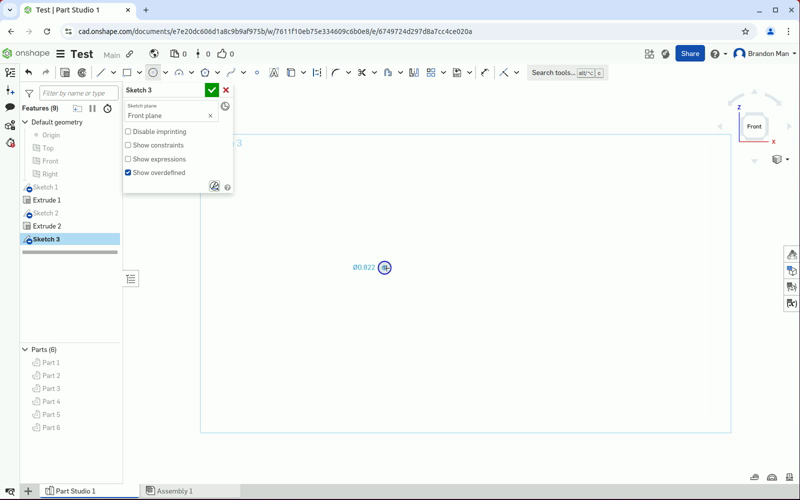
scroll(6)
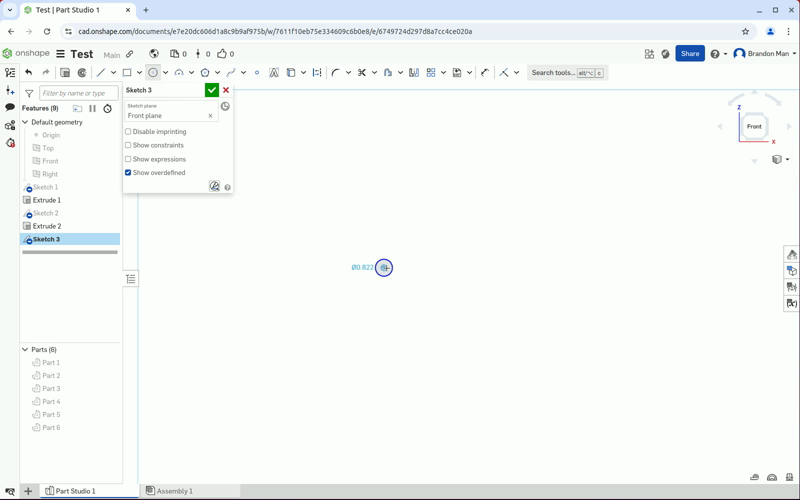
scroll(6)
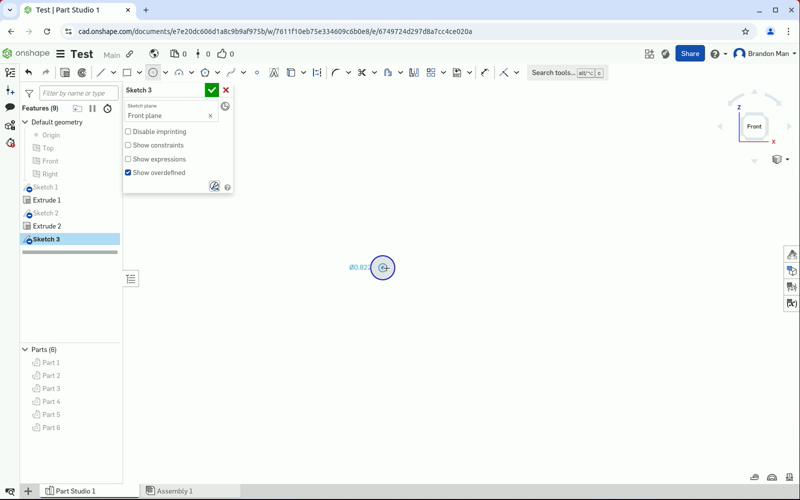
scroll(6)
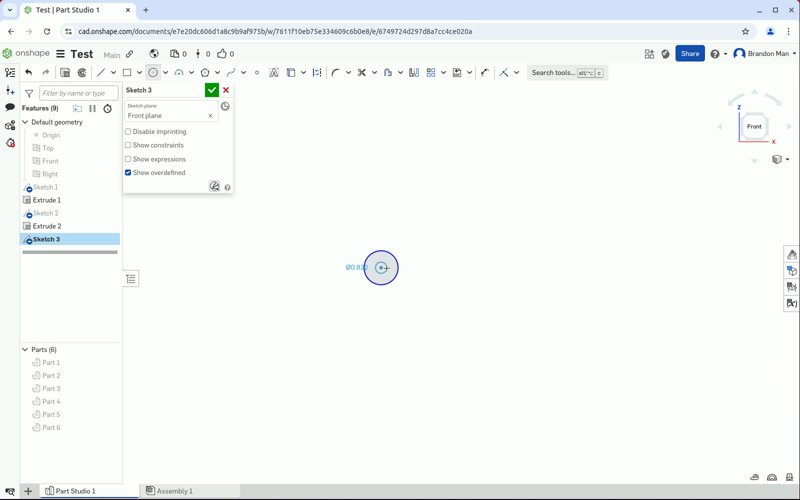
scroll(6)
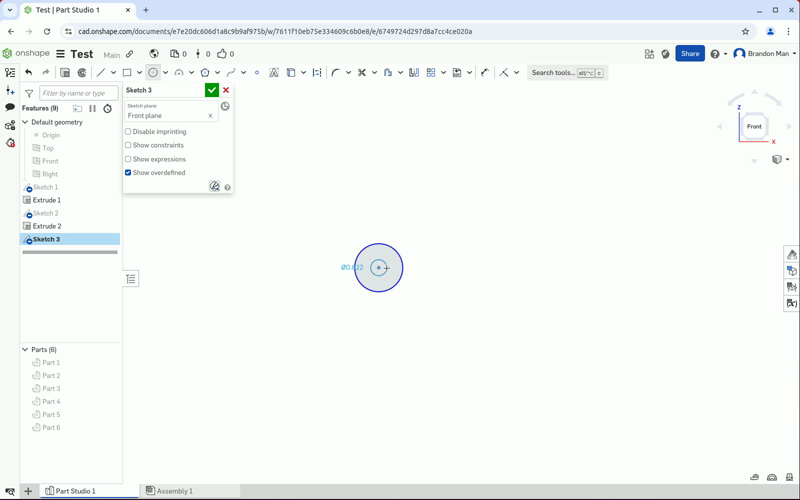
scroll(6)
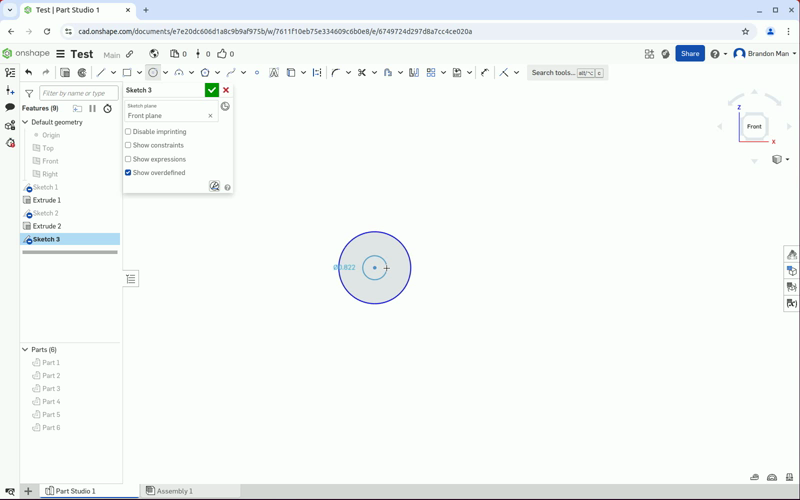
scroll(6)
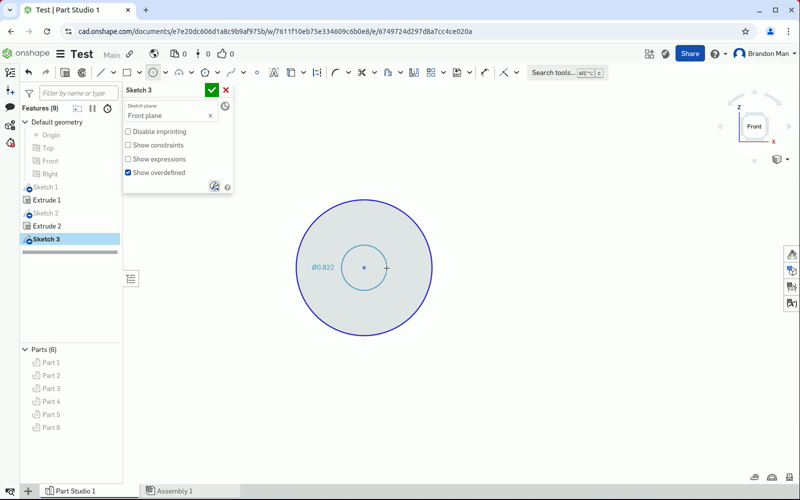
click(386, 267)
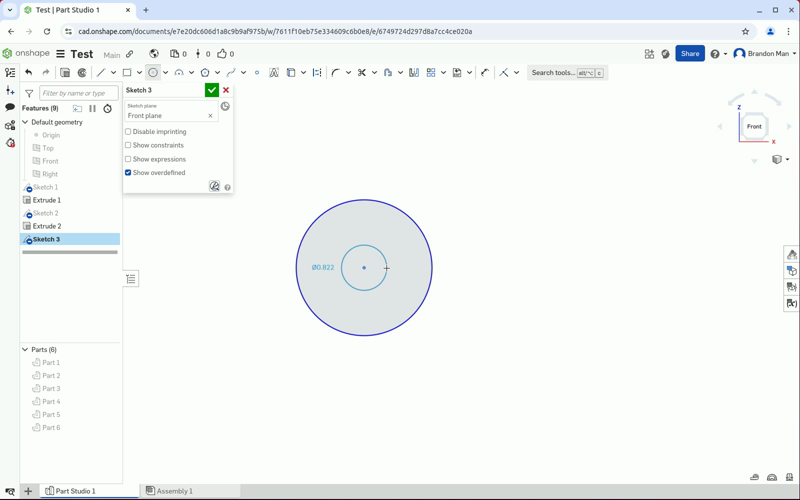
scroll(-6)
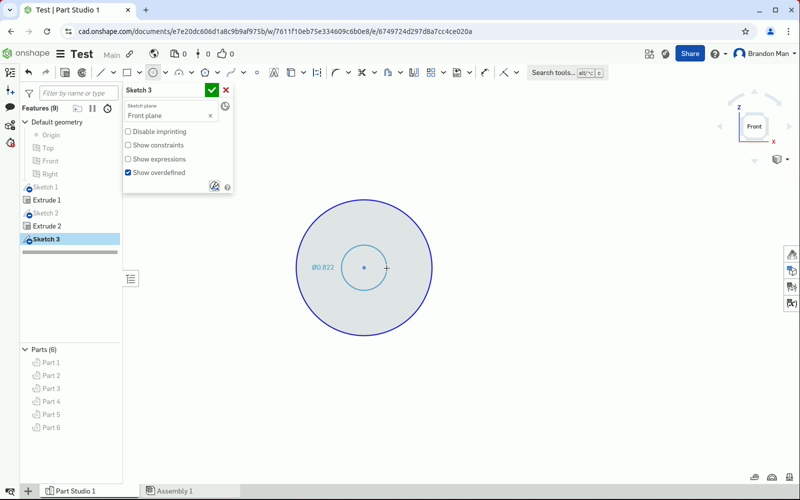
scroll(-6)
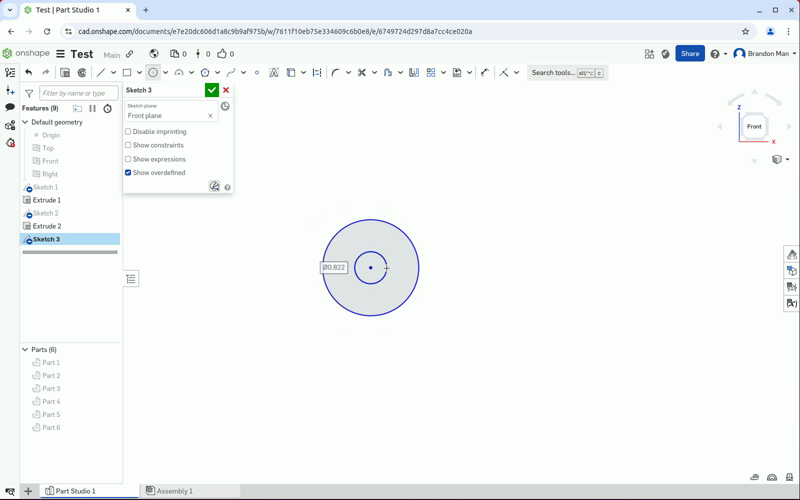
scroll(-6)
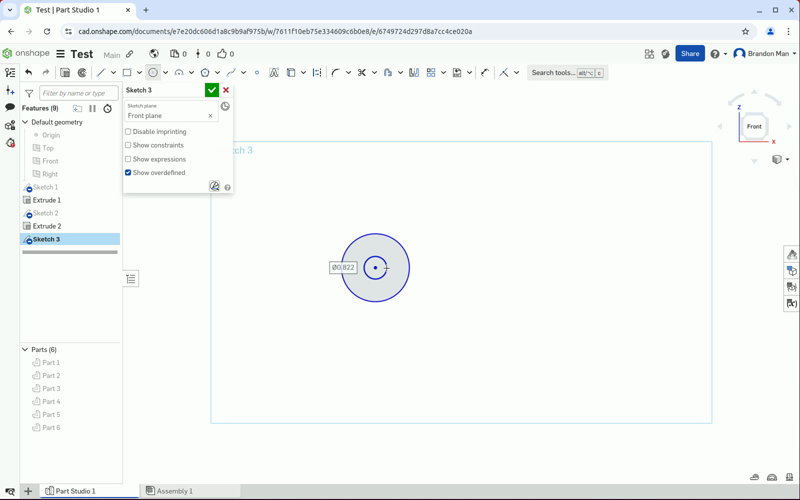
scroll(-6)
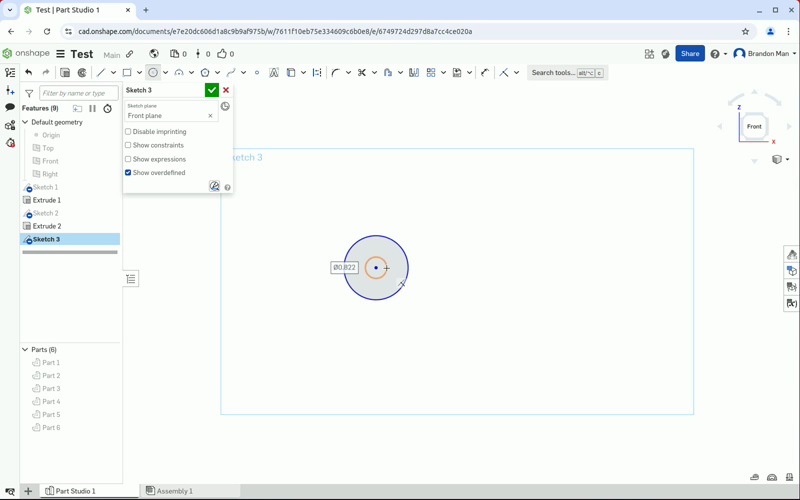
scroll(-6)
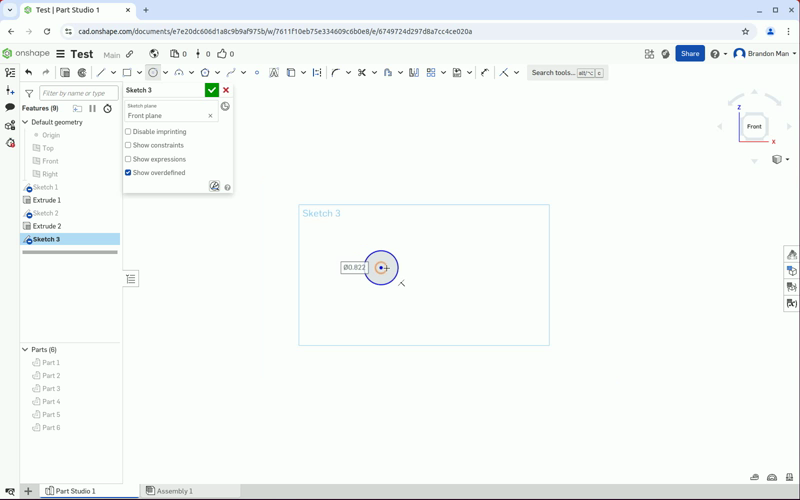
scroll(-6)
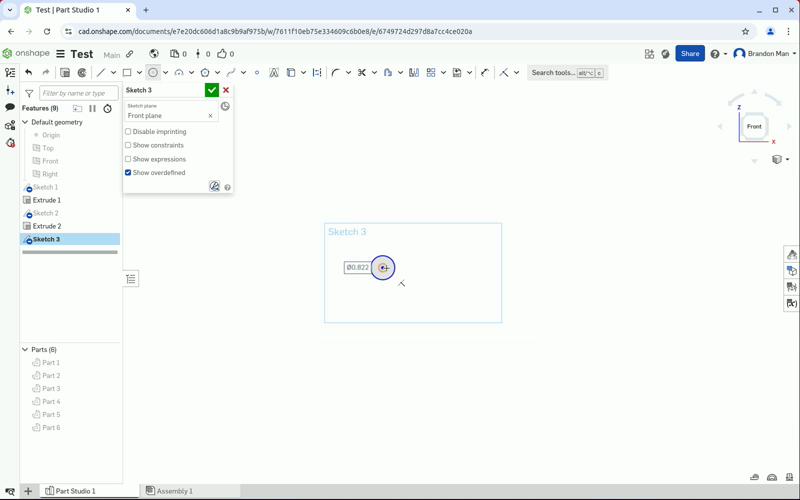
scroll(-6)
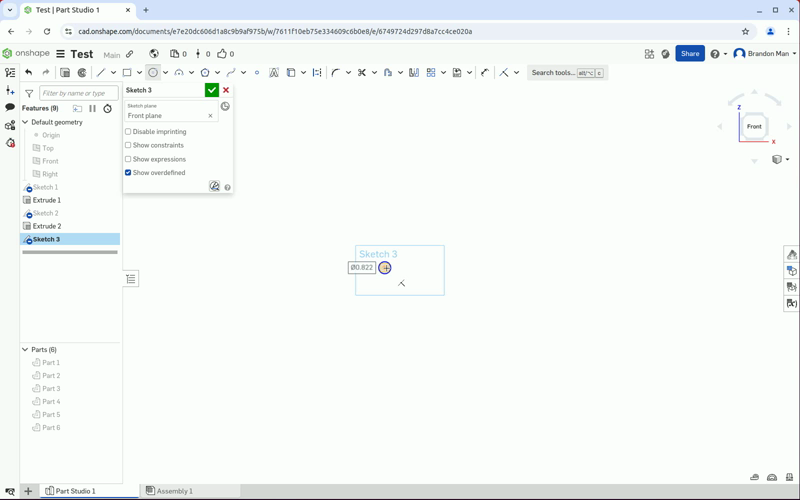
key(esc)
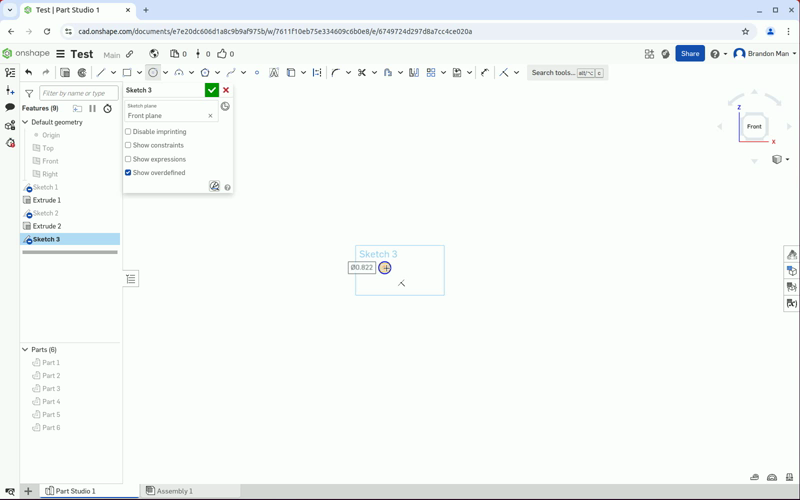
mouse_move(382, 270)
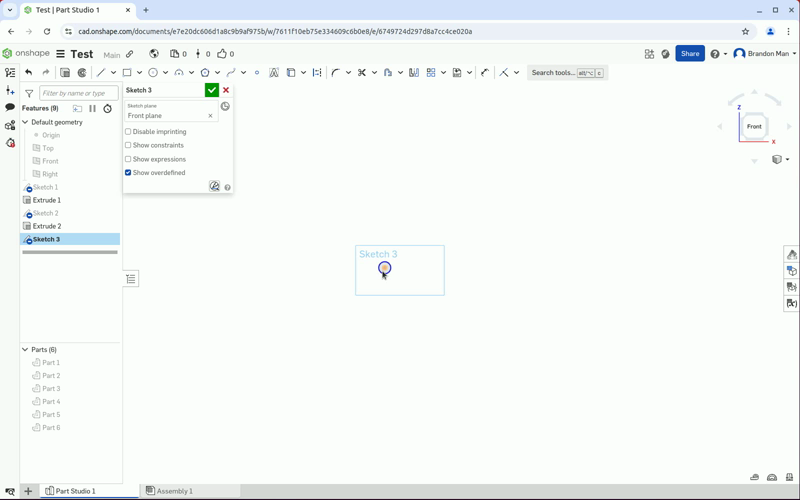
scroll(6)
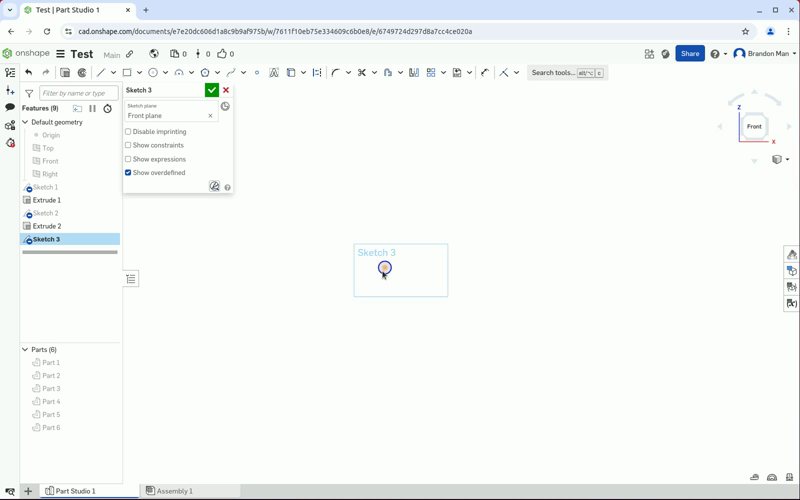
scroll(6)
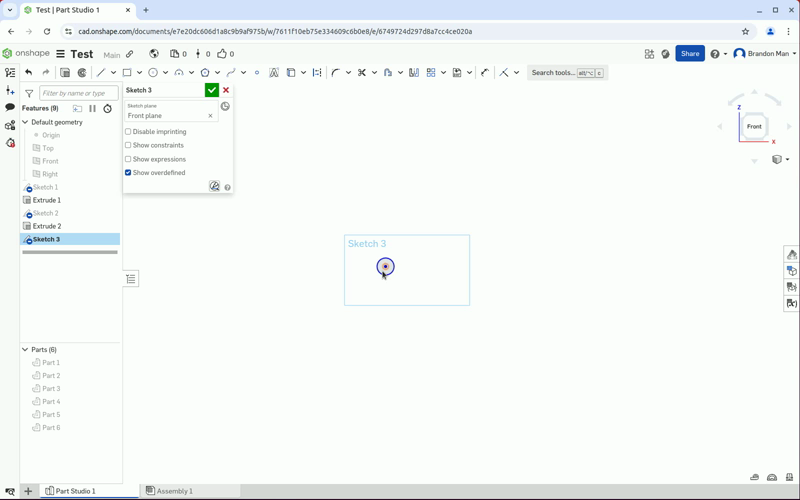
scroll(6)
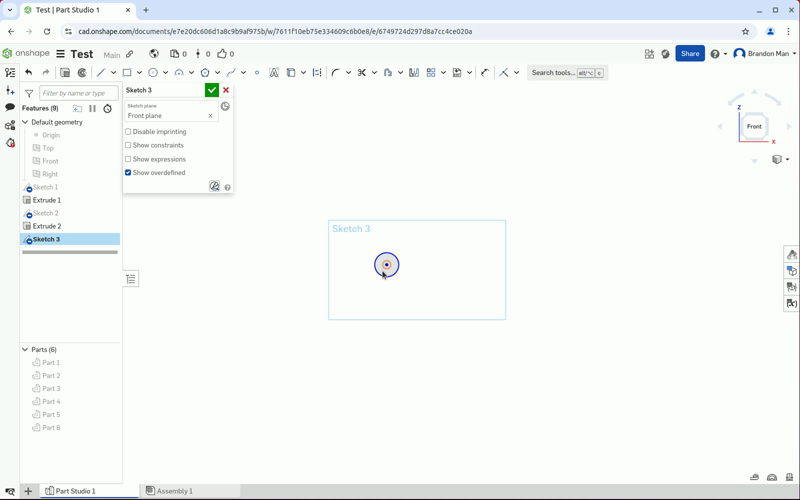
scroll(6)
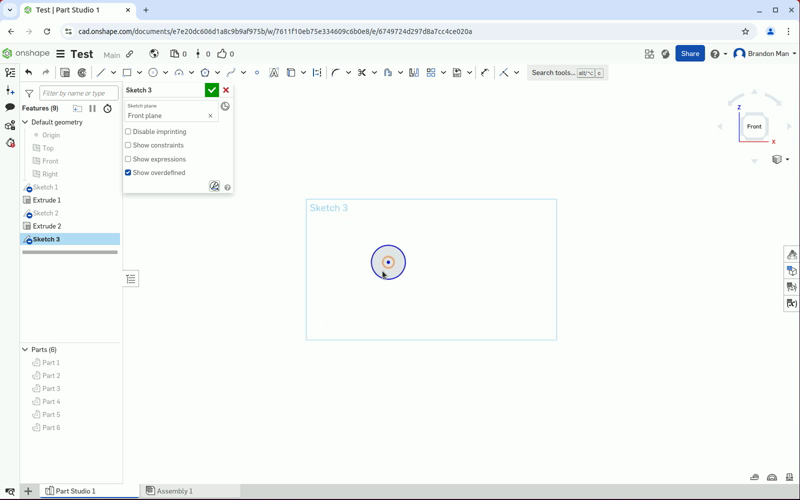
scroll(6)
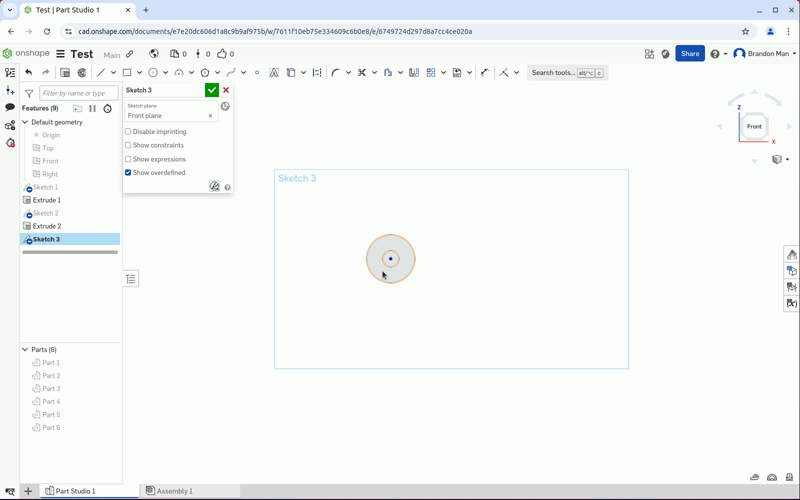
scroll(6)
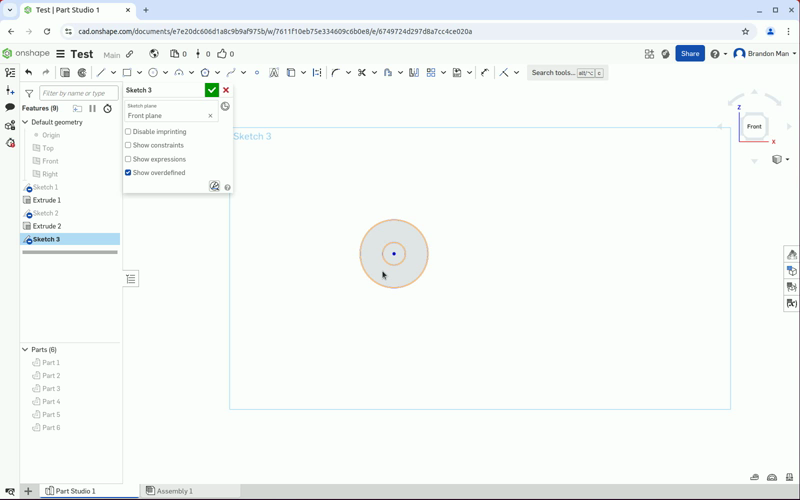
scroll(6)
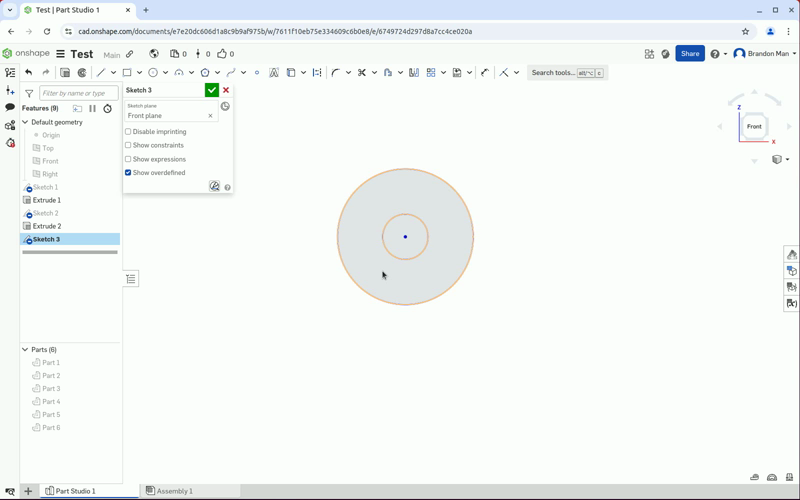
click(382, 270)
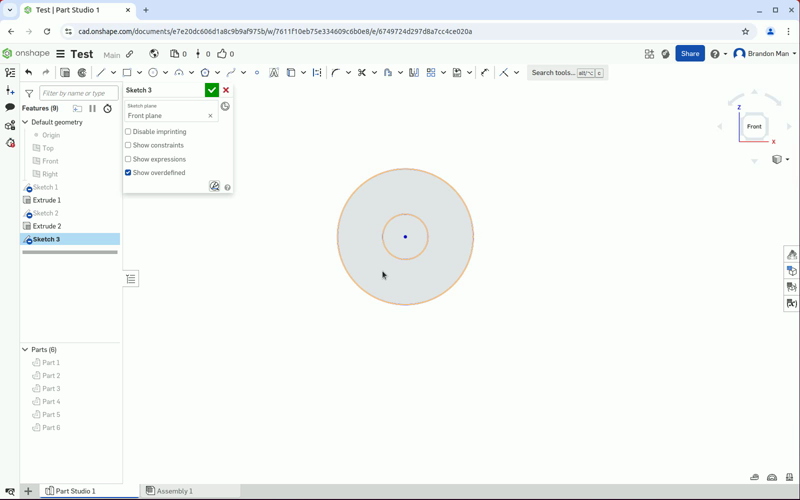
scroll(-6)
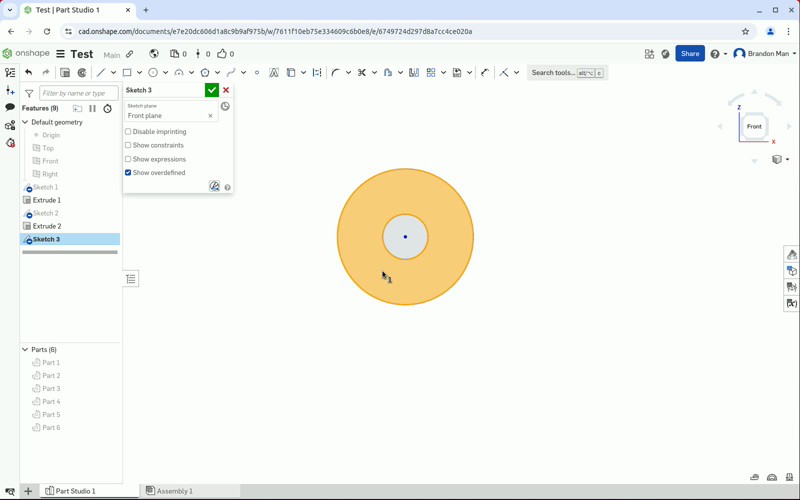
scroll(-6)
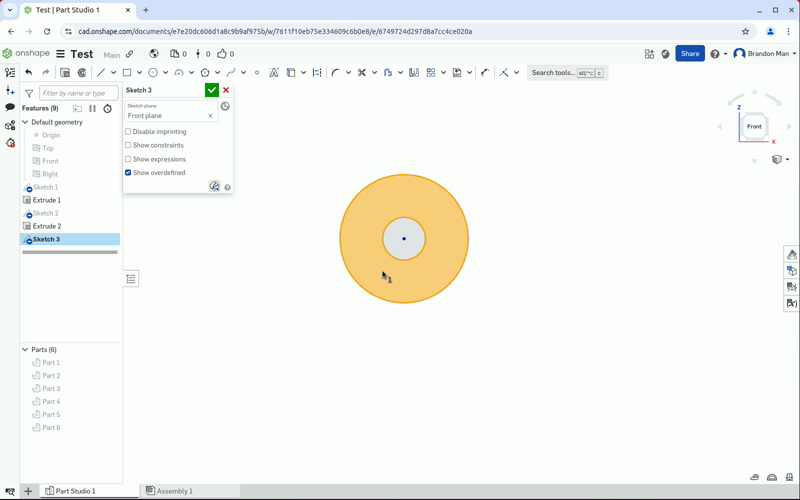
scroll(-6)
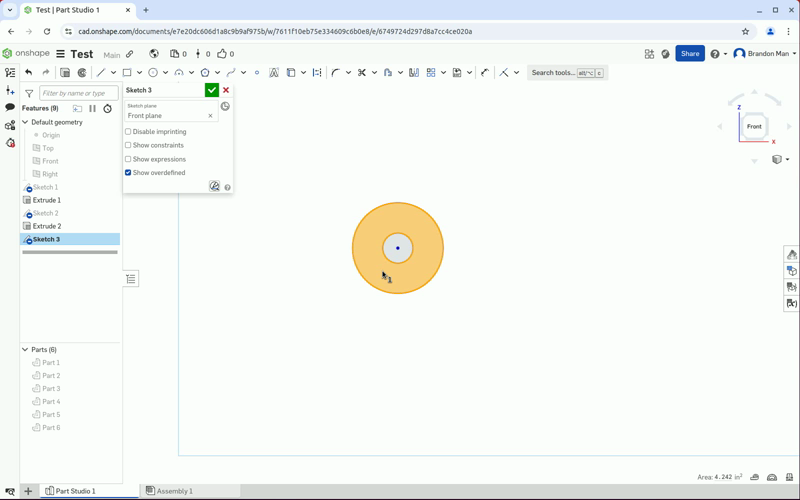
scroll(-6)
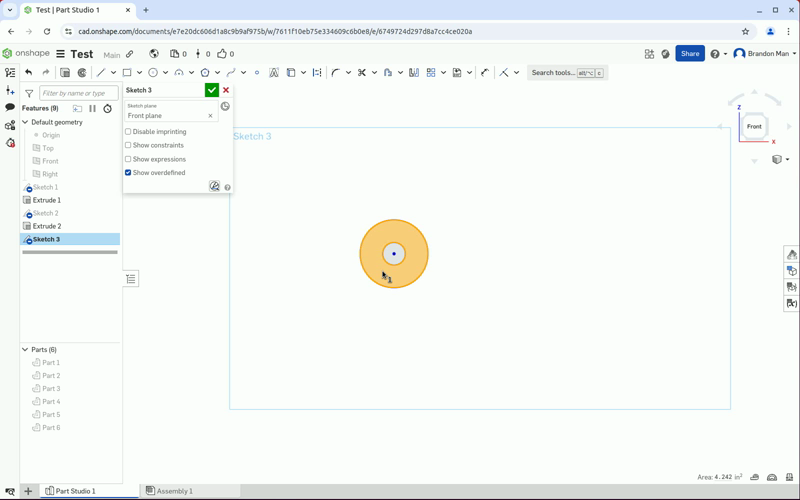
scroll(-6)
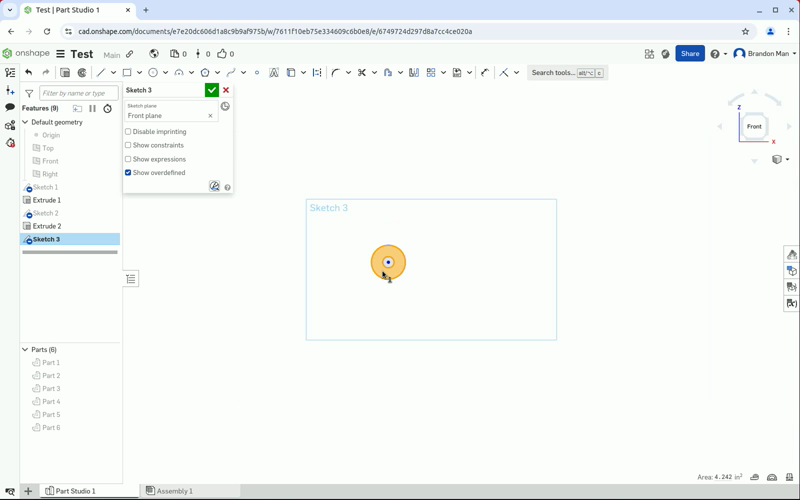
scroll(-6)
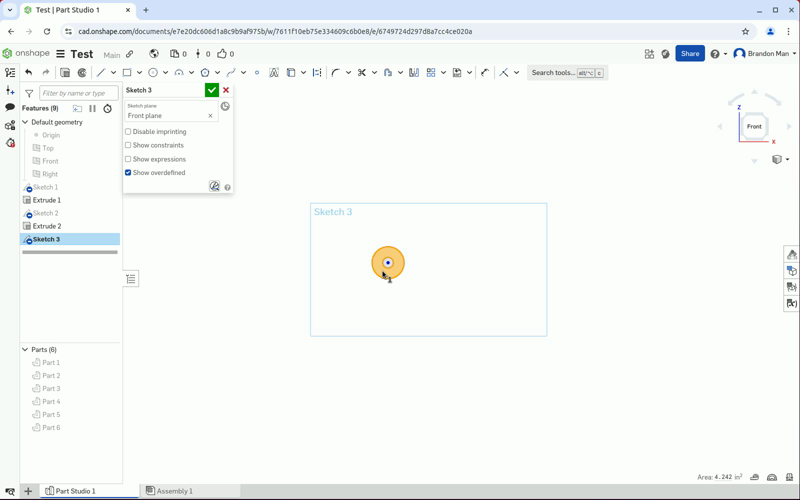
scroll(-6)
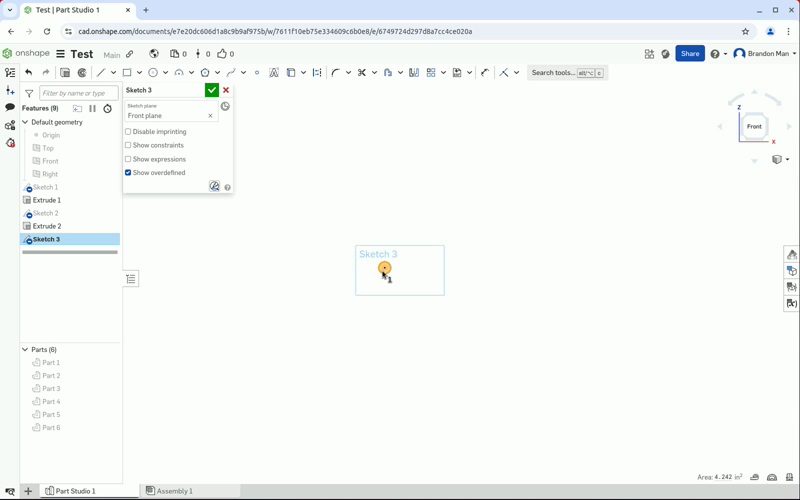
mouse_move(73, 352)
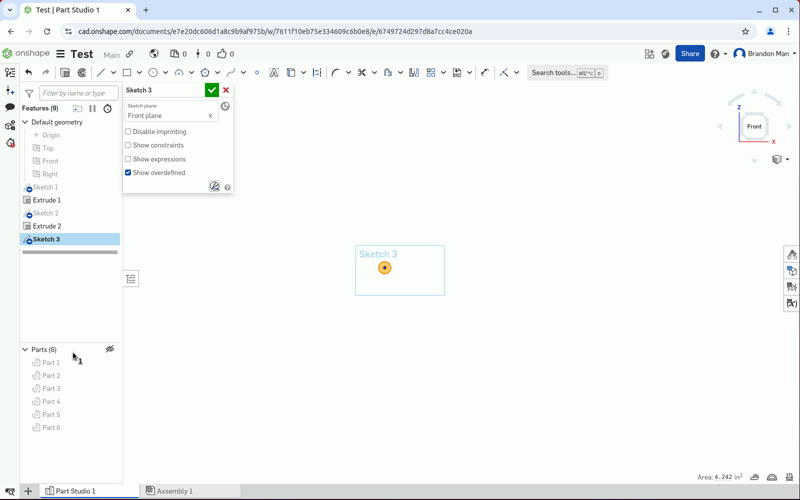
key(shift+y)
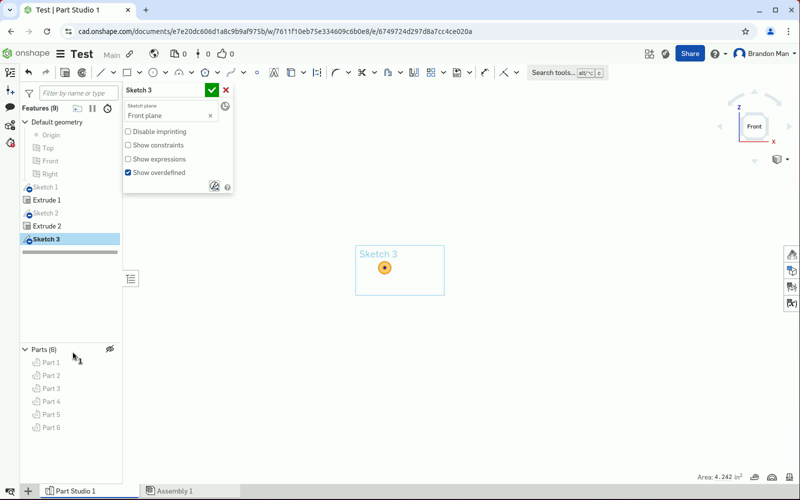
key(shift+e)
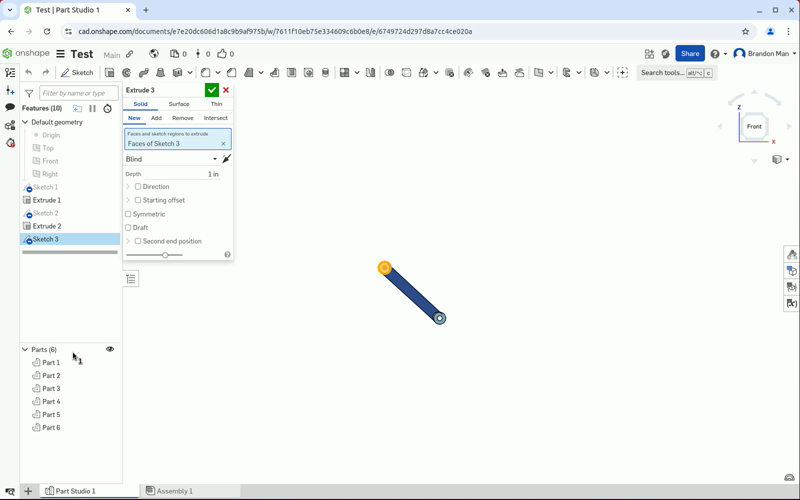
mouse_move(143, 106)
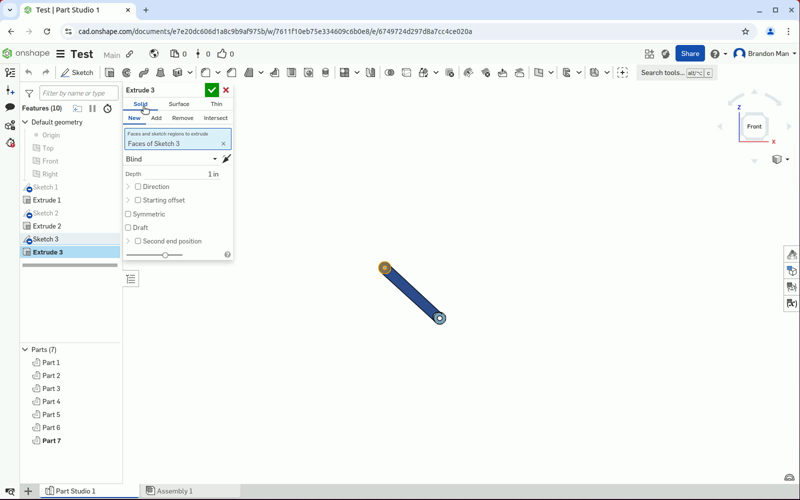
click(143, 106)
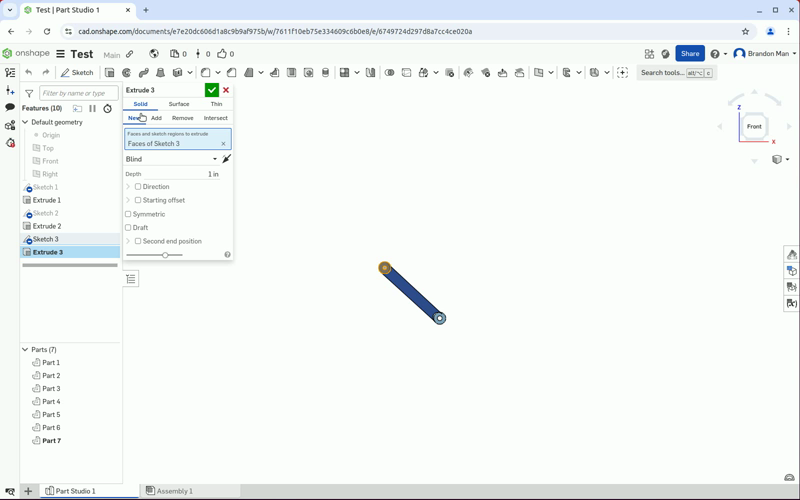
mouse_move(137, 120)
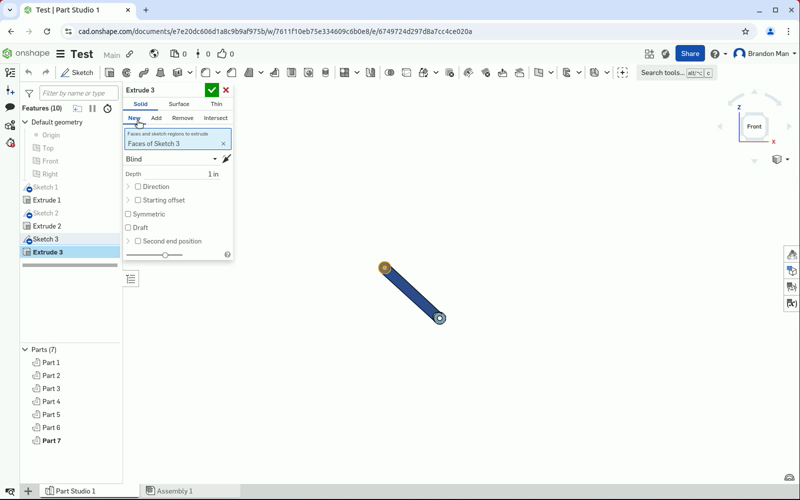
click(137, 120)
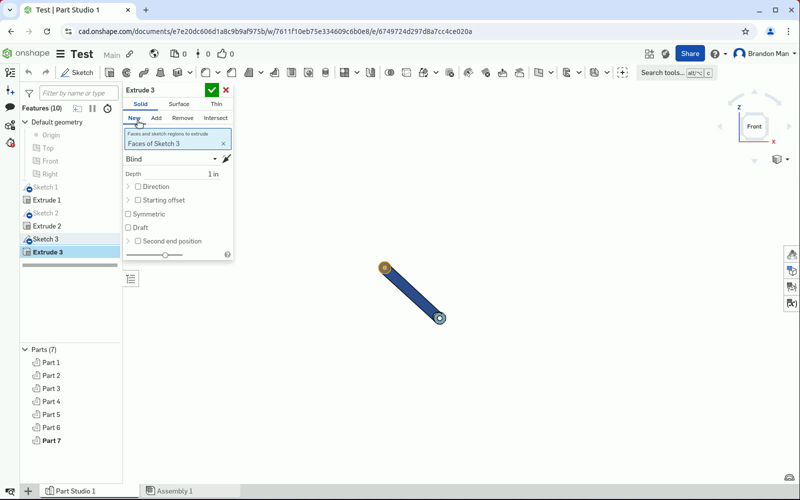
key(tab, 4)
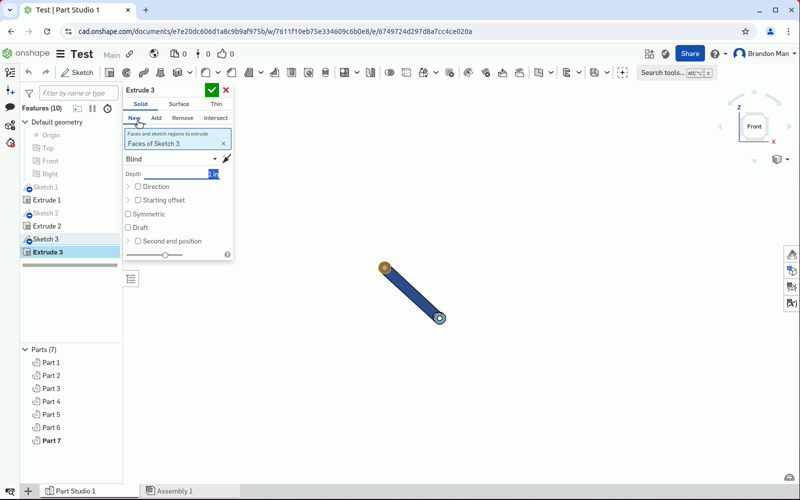
text(0.963)
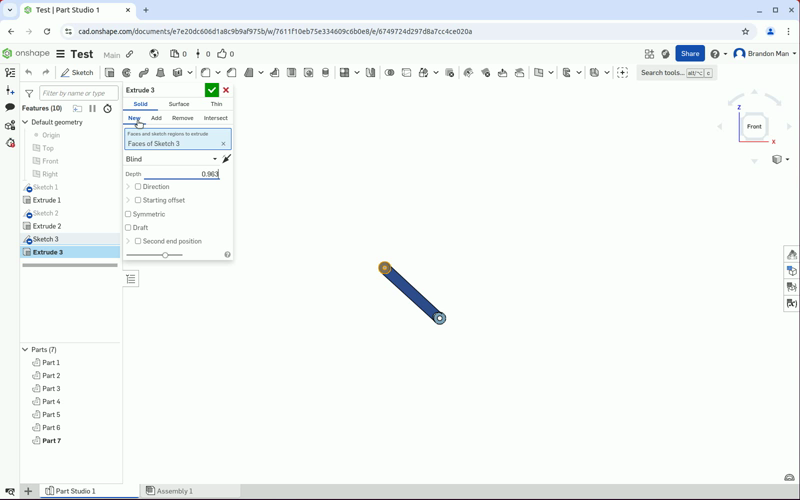
key(enter)
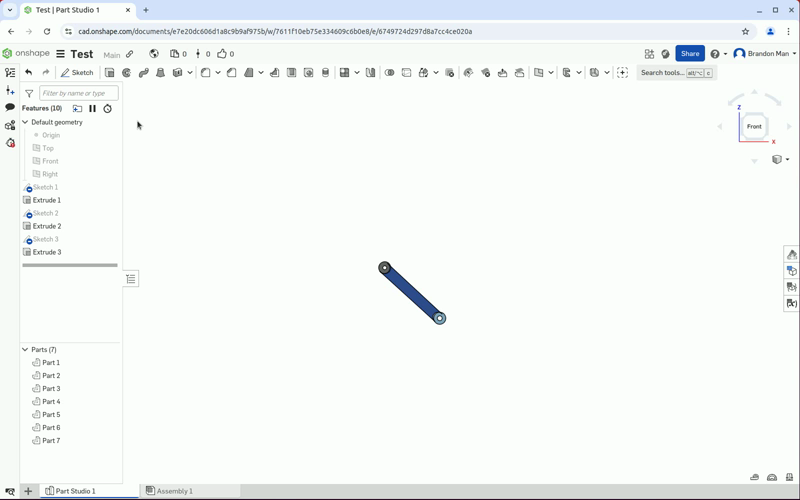
key(shift+h)
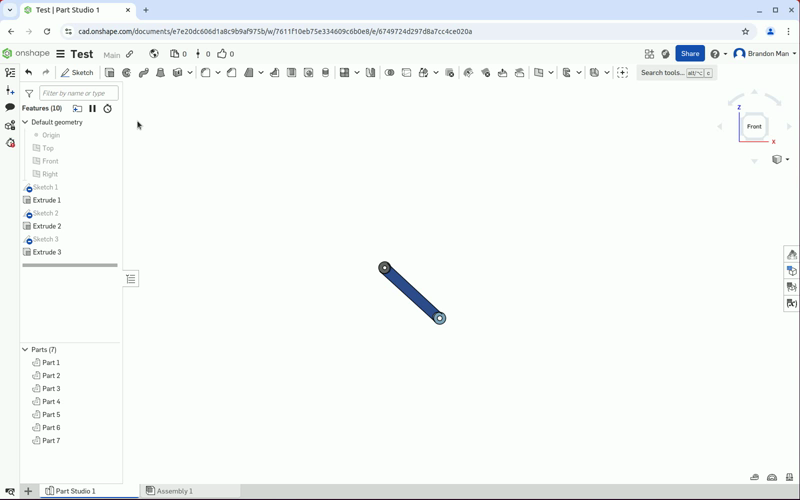
key(shift+h)
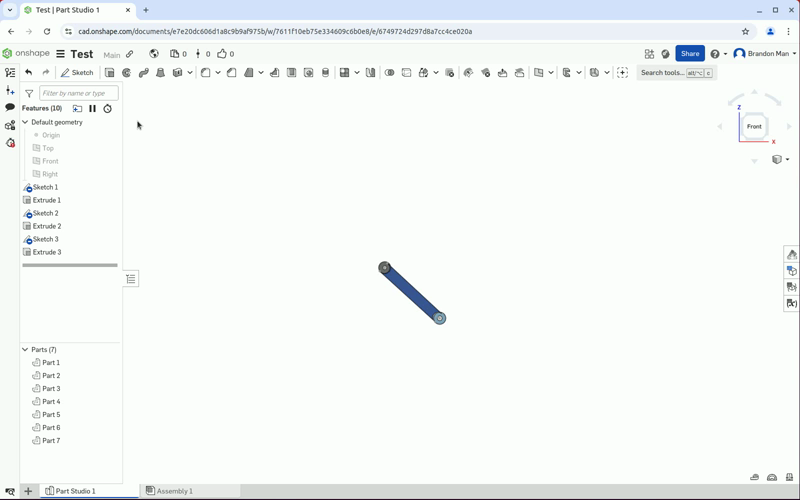
key(shift+7)
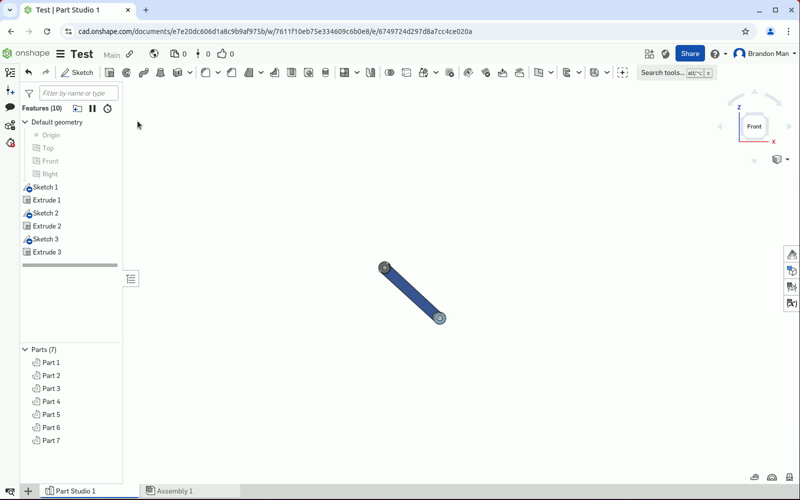
key(left, 2)
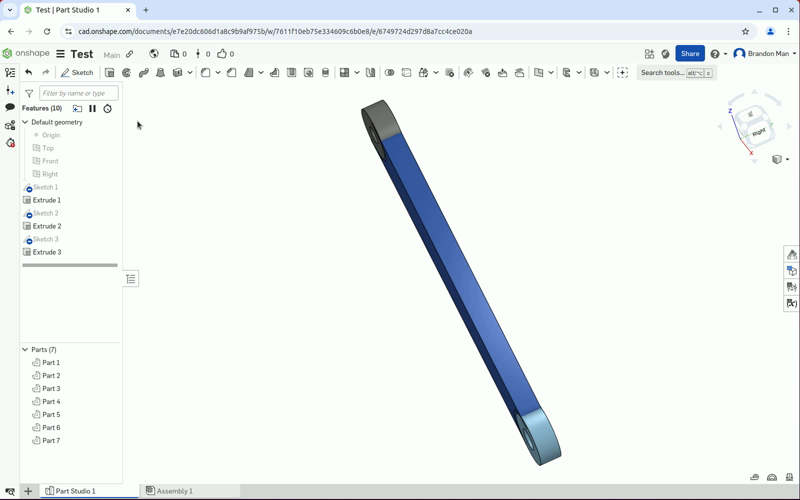
key(down, 2)
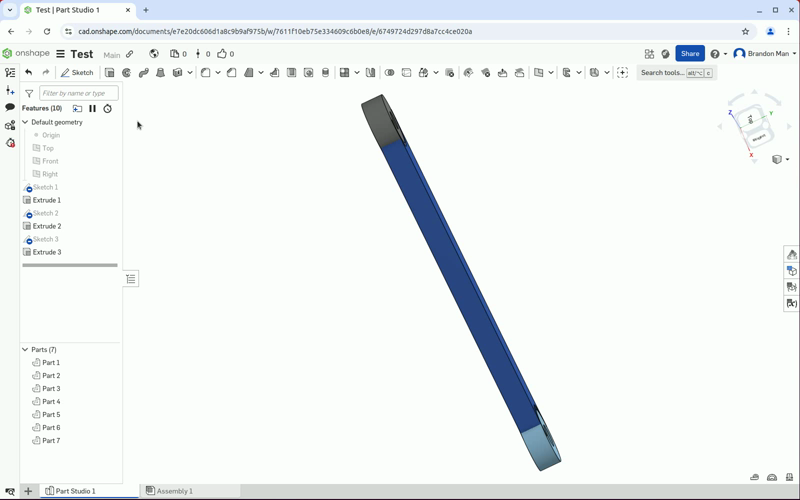
key(up, 2)
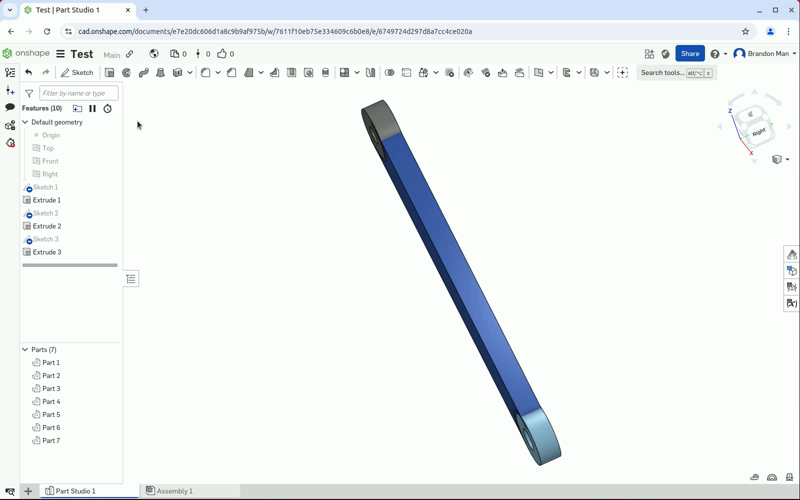
key(right, 2)
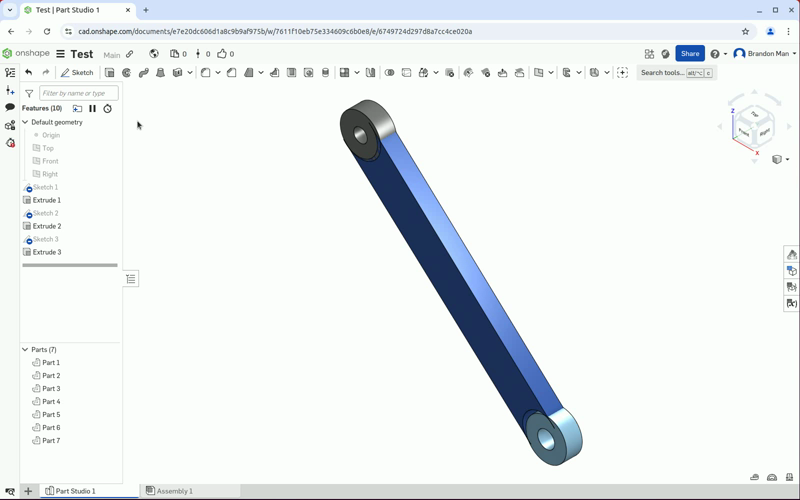
mouse_move(73, 189)
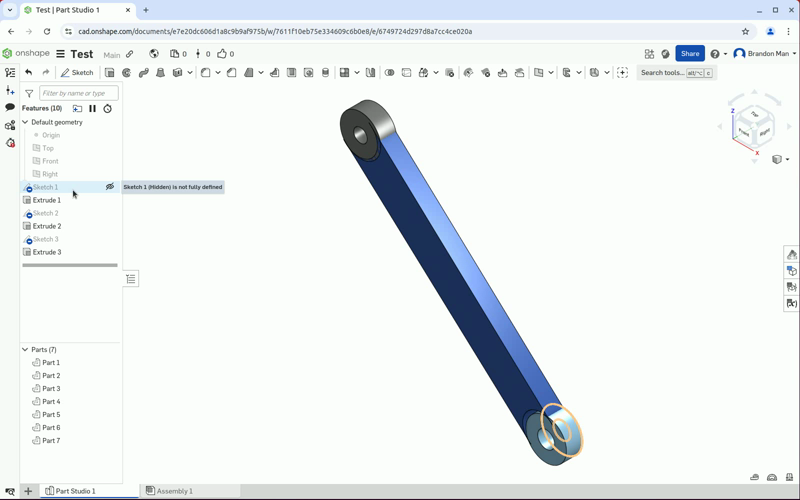
click(73, 189)